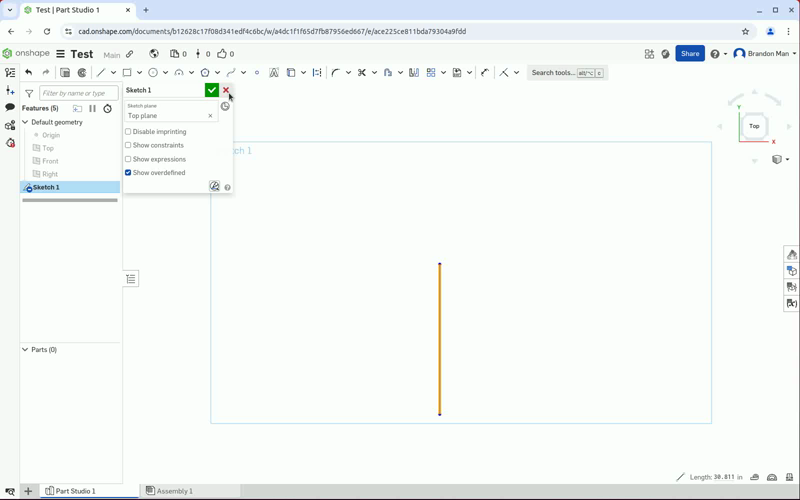
key(shift+h)
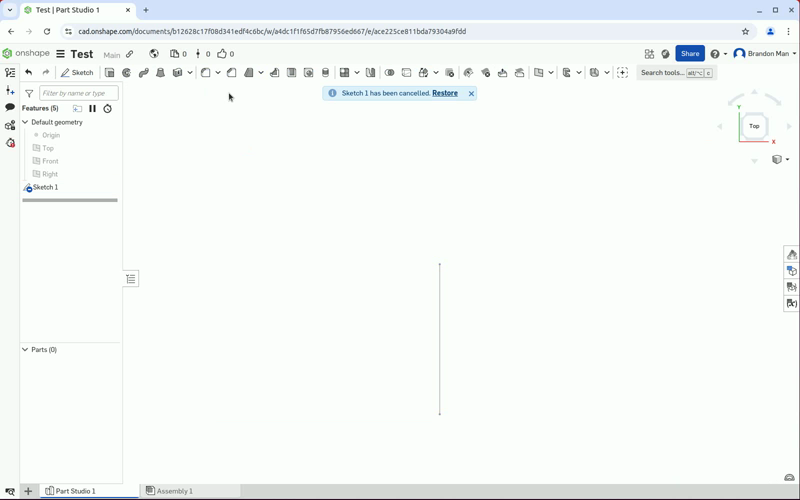
key(shift+s)
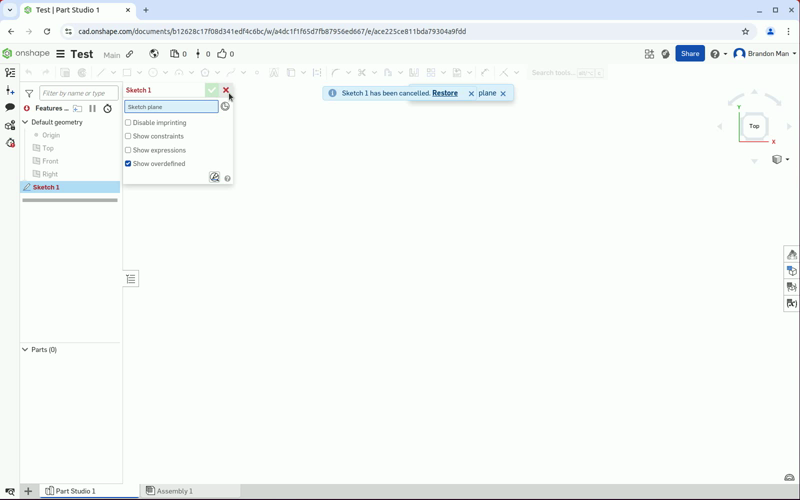
mouse_move(73, 150)
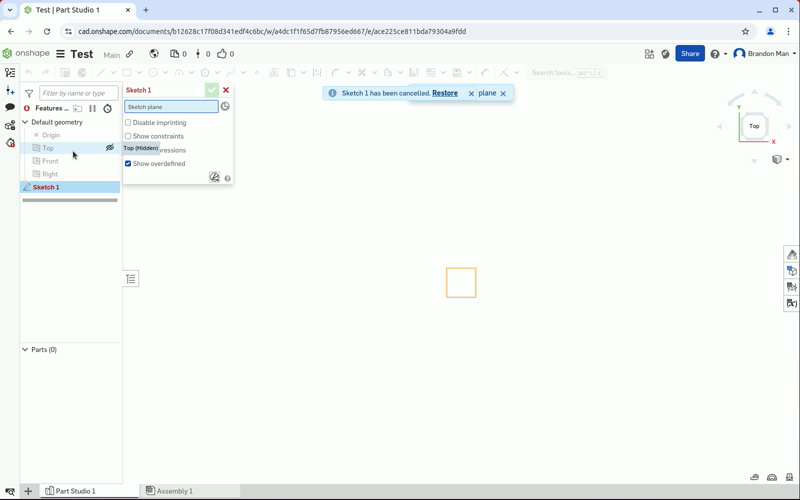
click(73, 150)
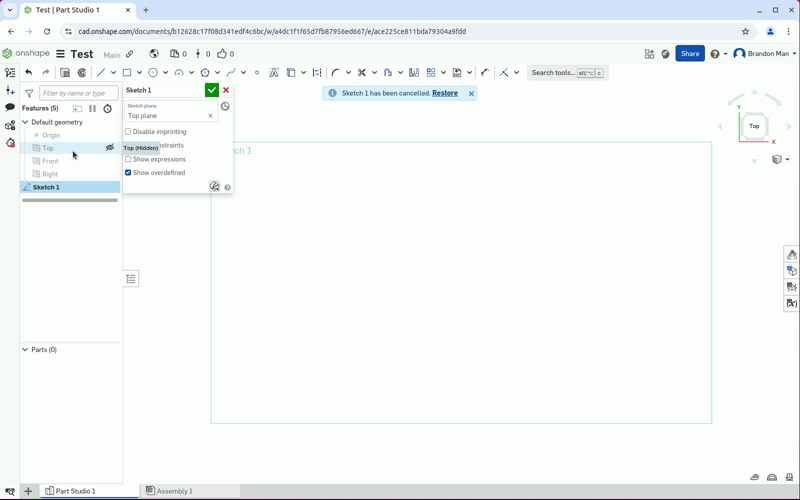
mouse_move(73, 352)
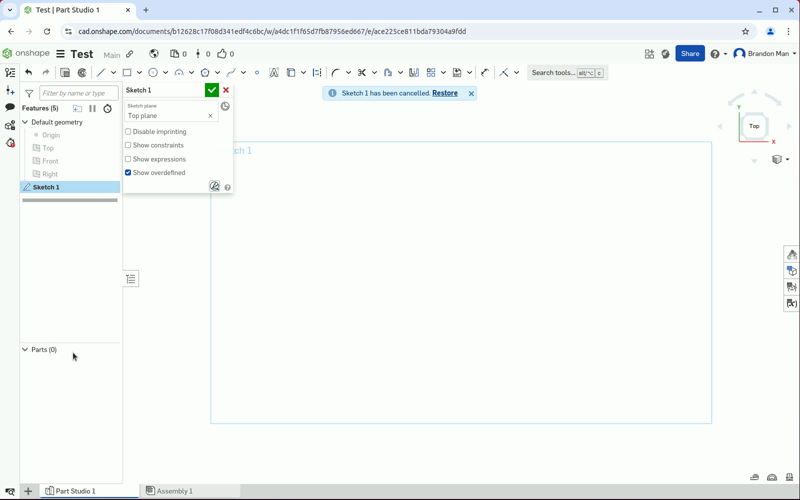
key(y)
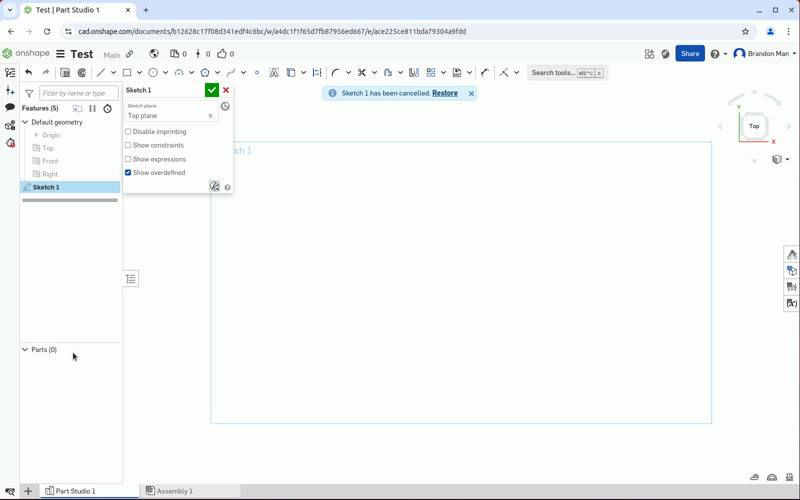
key(l)
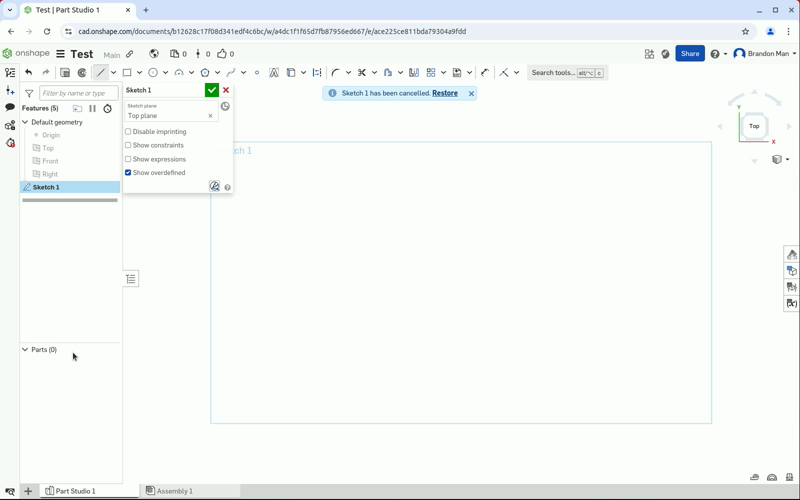
key_down(shift)
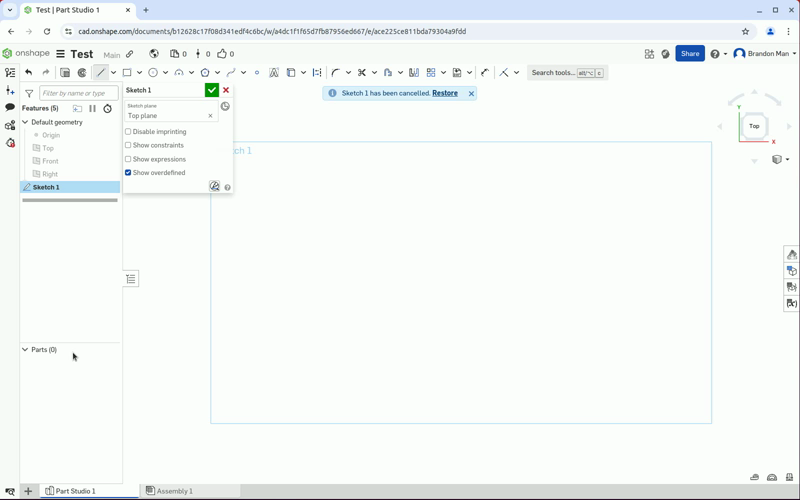
mouse_move(391, 334)
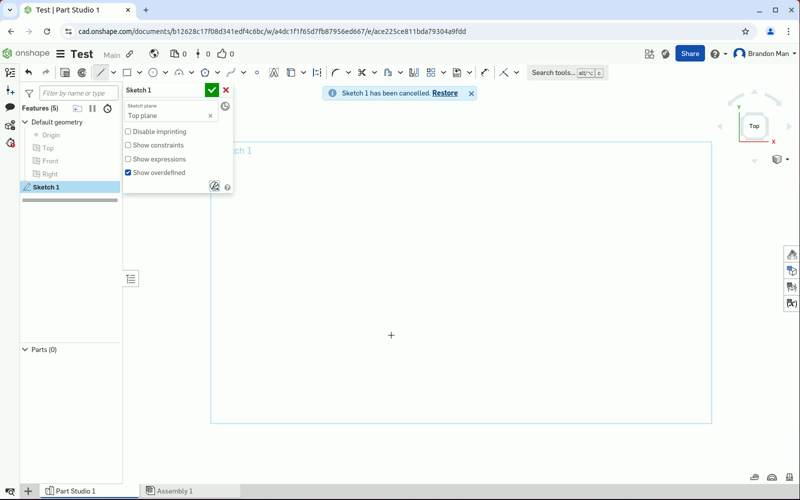
click(391, 334)
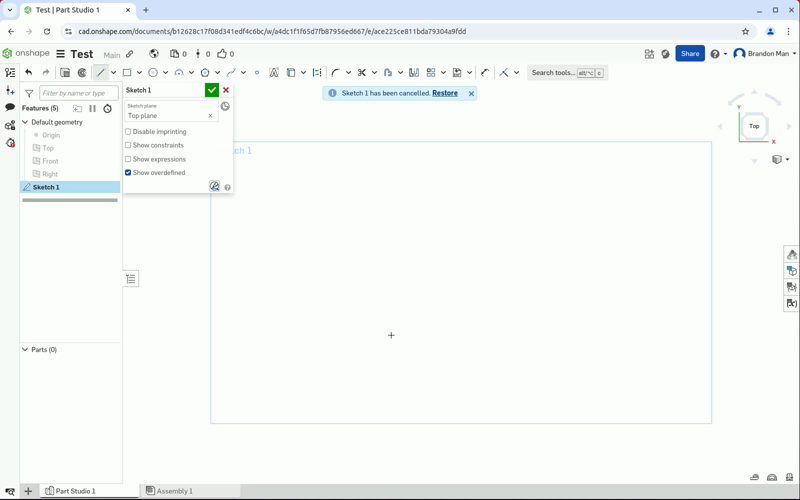
key_up(shift)
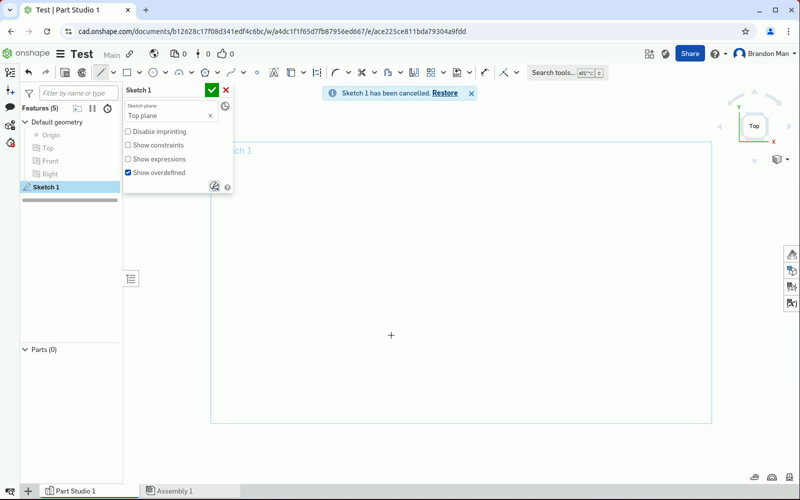
key_down(shift)
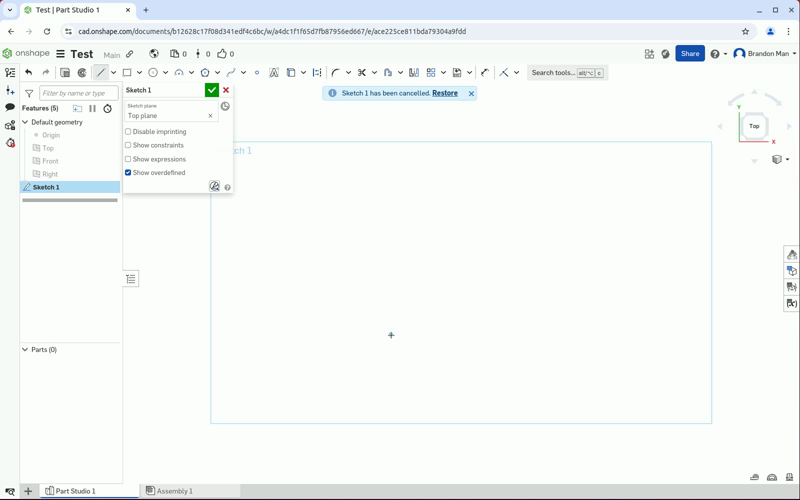
mouse_move(529, 334)
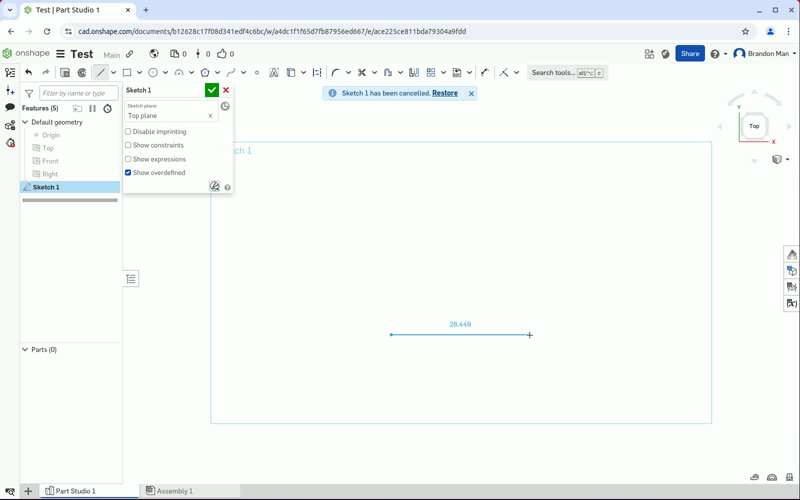
click(529, 334)
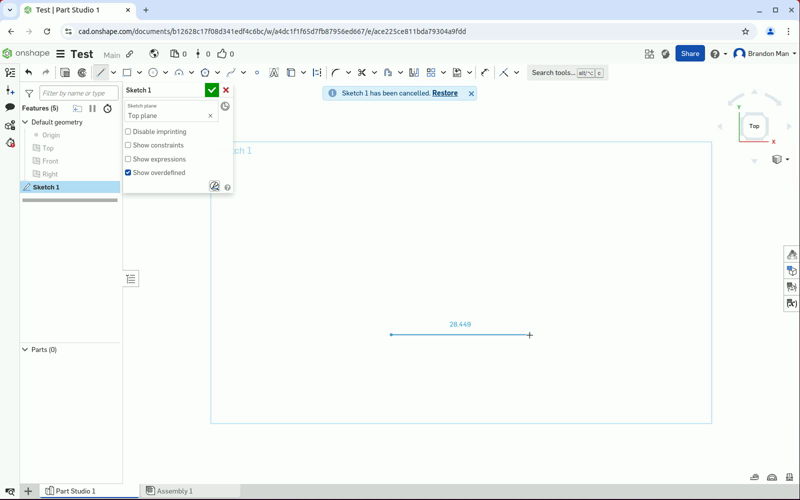
key_up(shift)
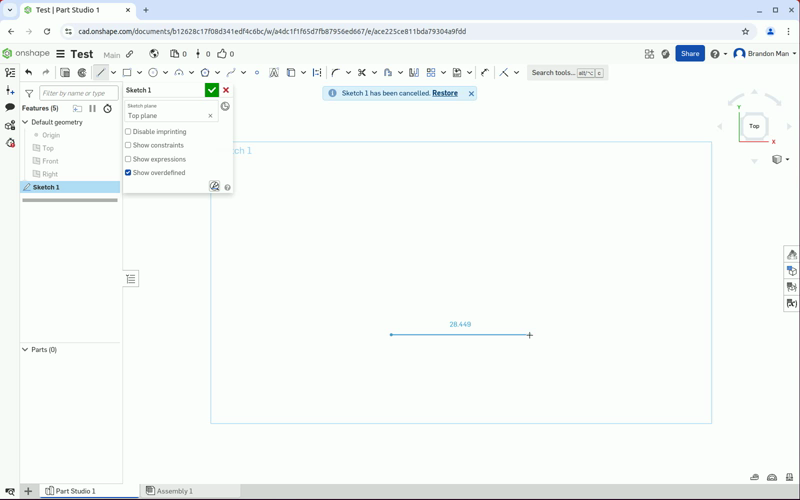
key_down(shift)
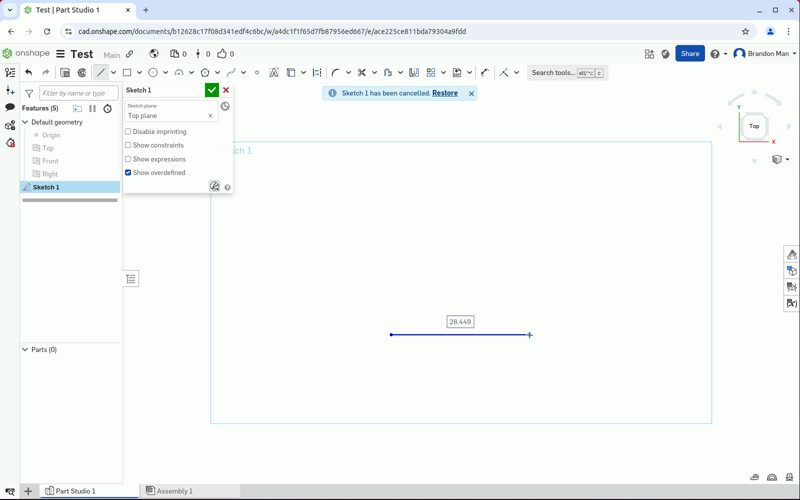
mouse_move(529, 231)
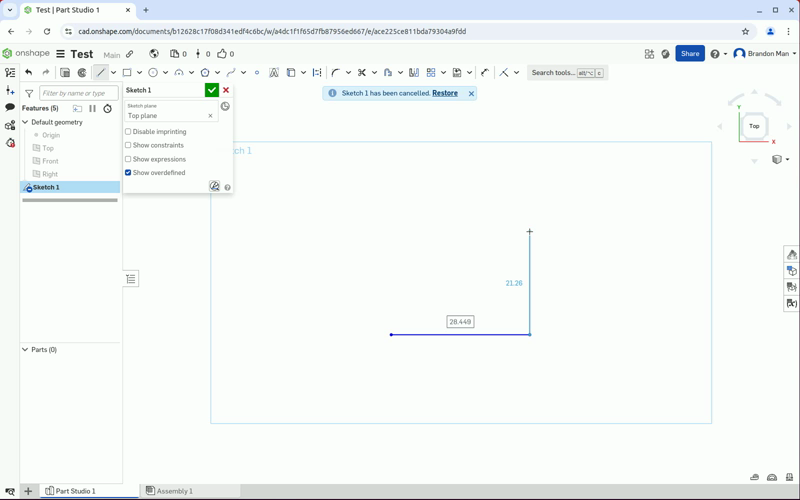
click(529, 231)
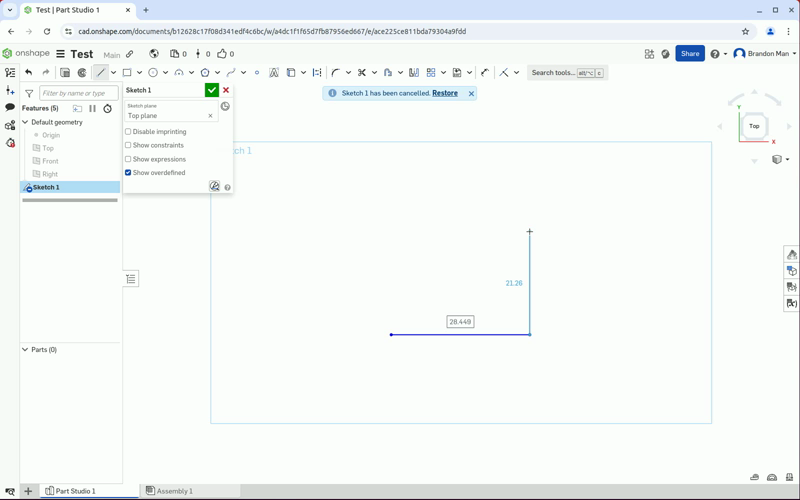
key_up(shift)
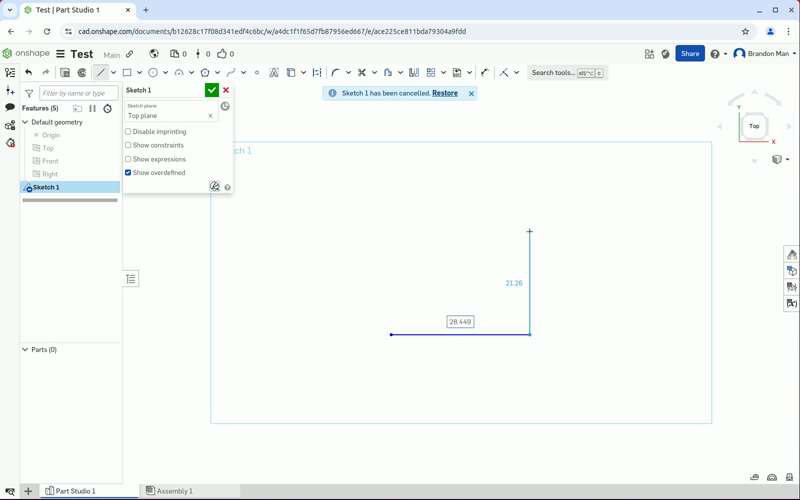
key_down(shift)
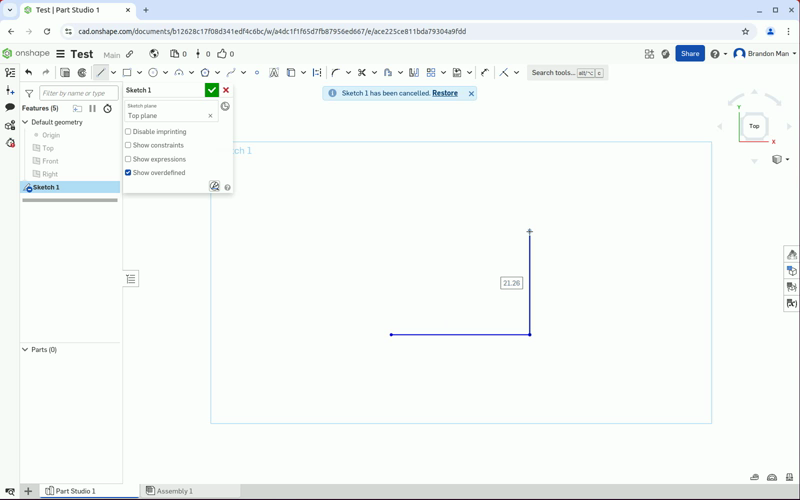
mouse_move(391, 231)
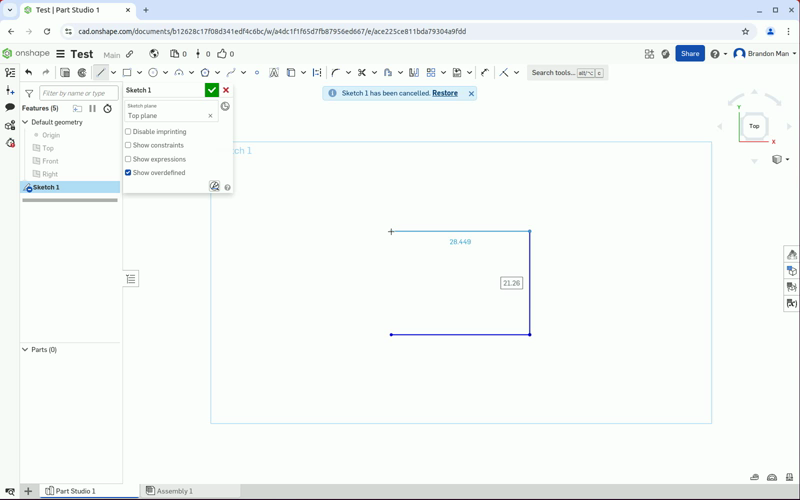
click(391, 231)
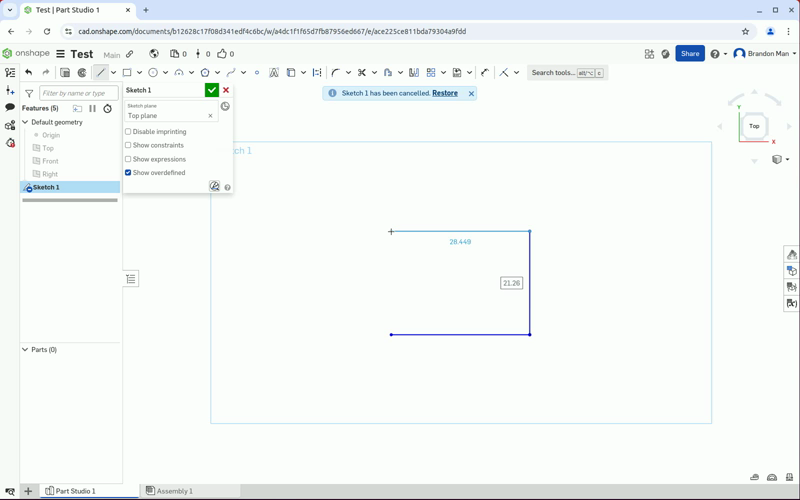
key_up(shift)
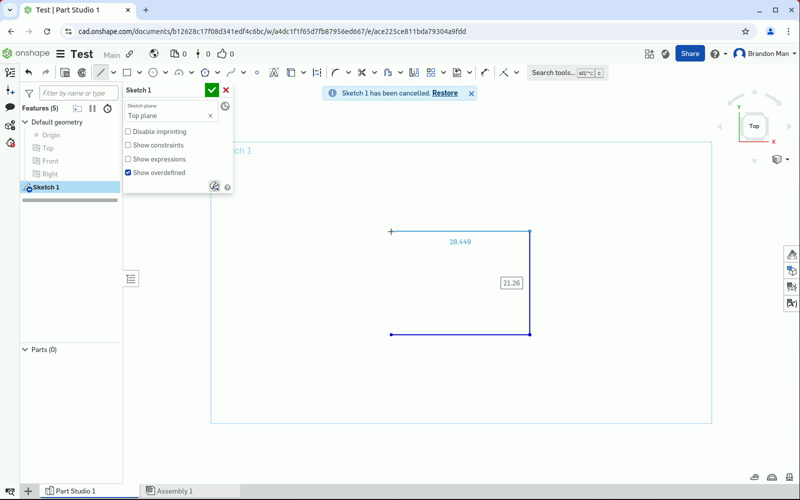
key_down(shift)
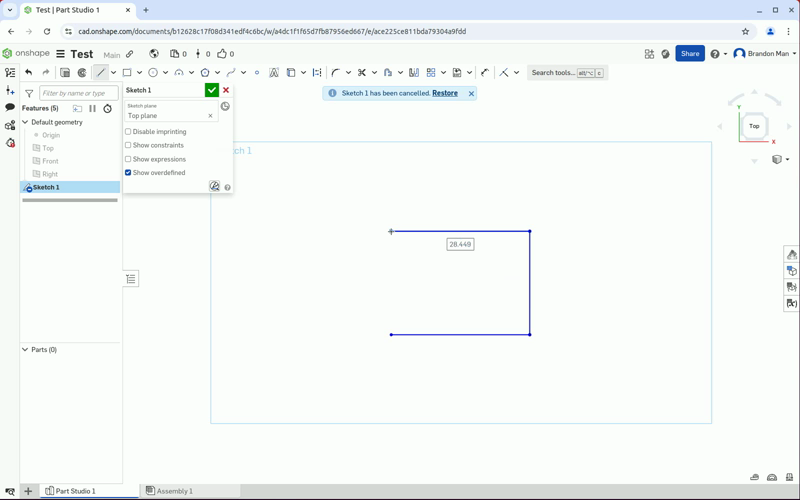
mouse_move(391, 334)
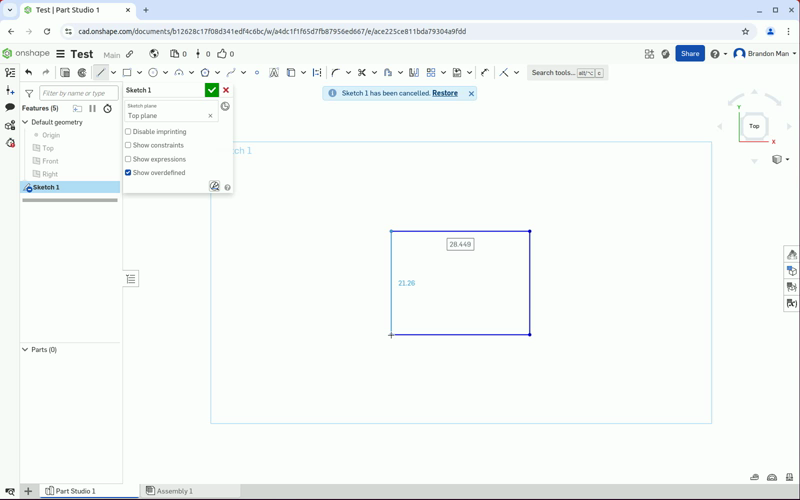
key_up(shift)
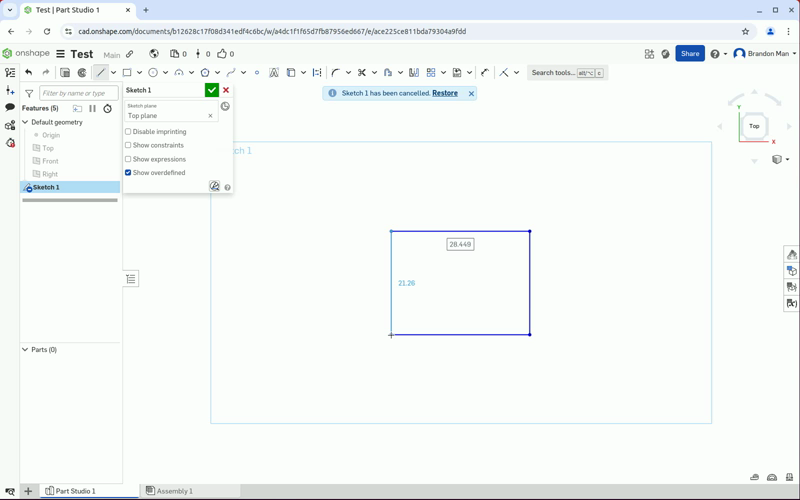
click(391, 334)
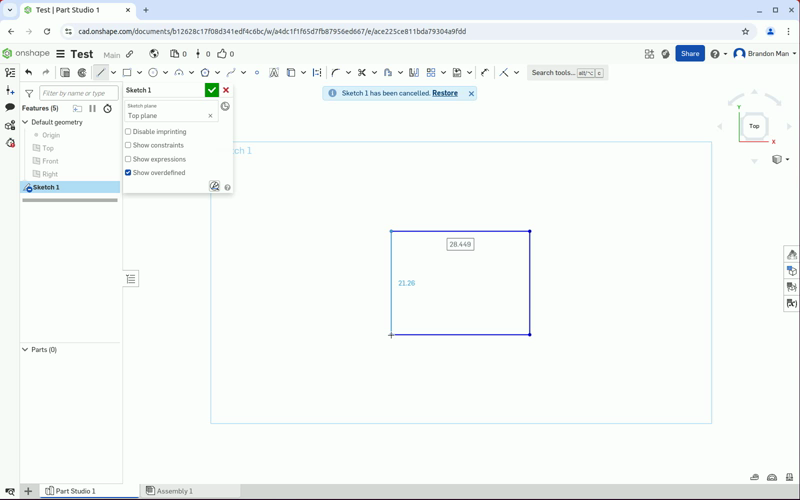
key(esc)
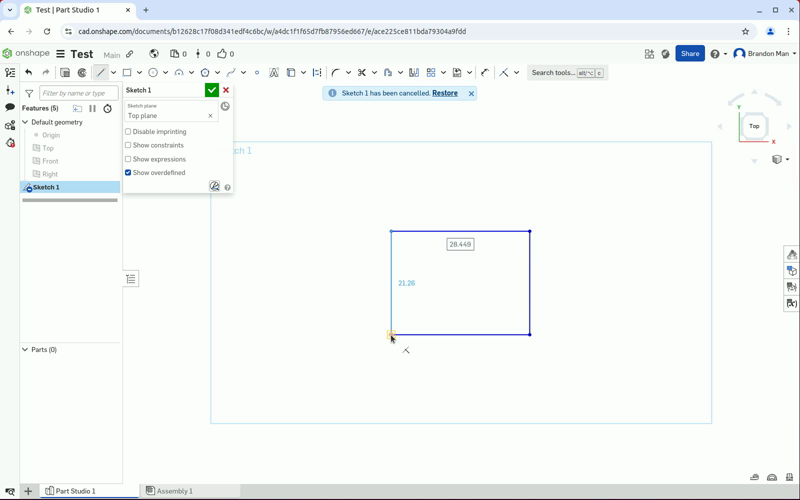
mouse_move(510, 266)
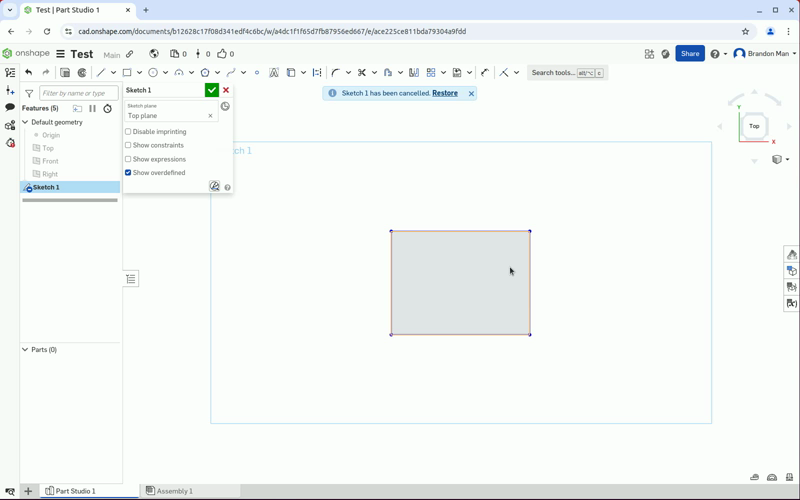
click(510, 266)
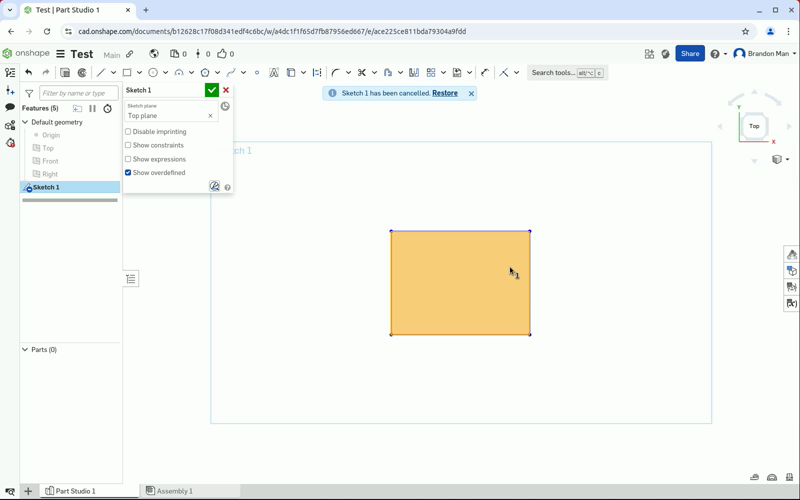
mouse_move(73, 352)
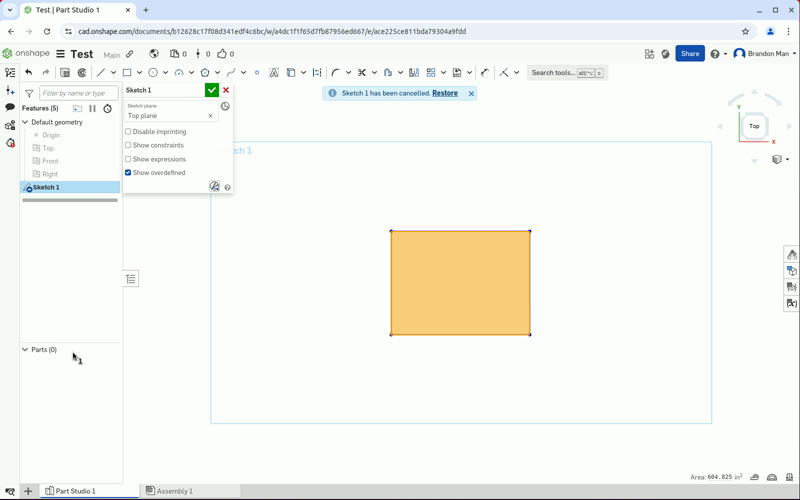
key(shift+y)
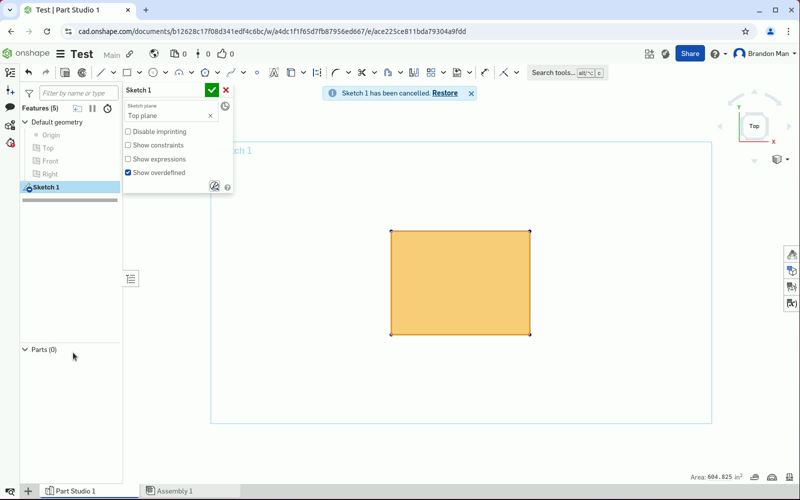
key(shift+e)
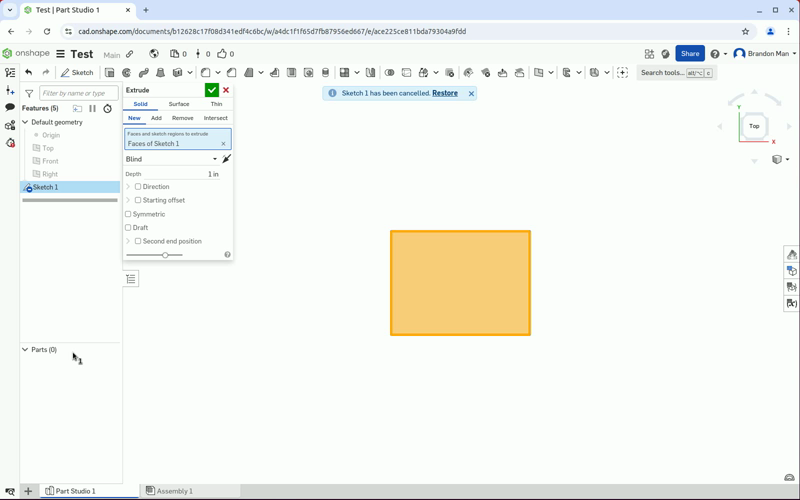
mouse_move(143, 106)
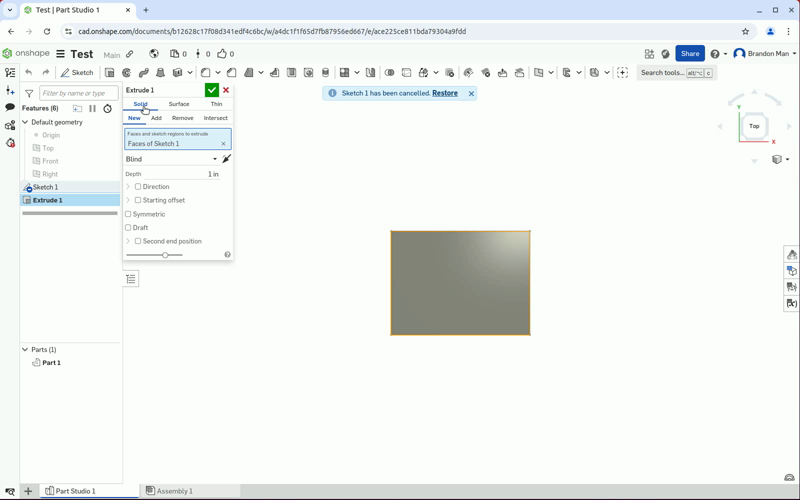
click(143, 106)
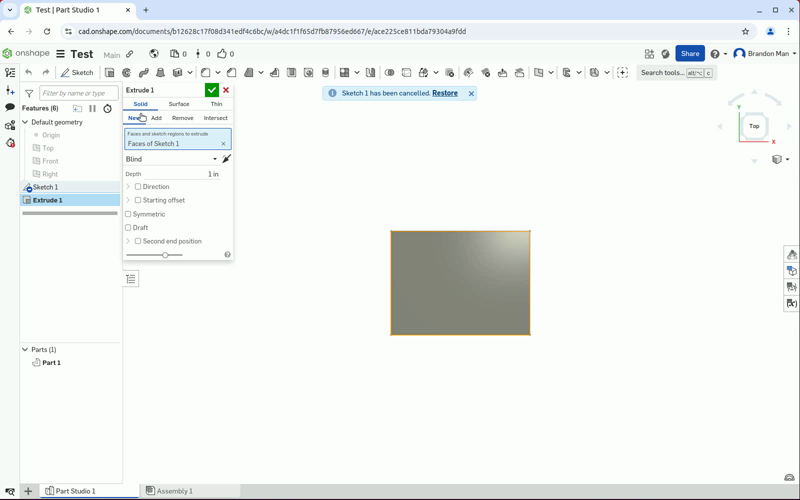
mouse_move(137, 120)
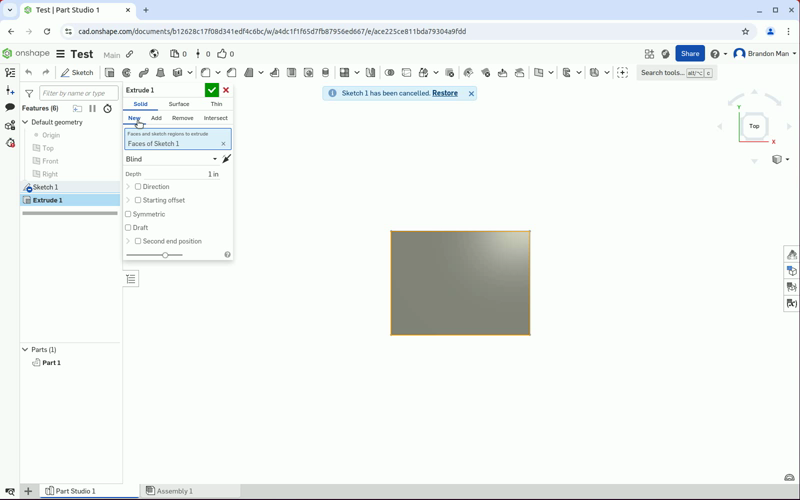
click(137, 120)
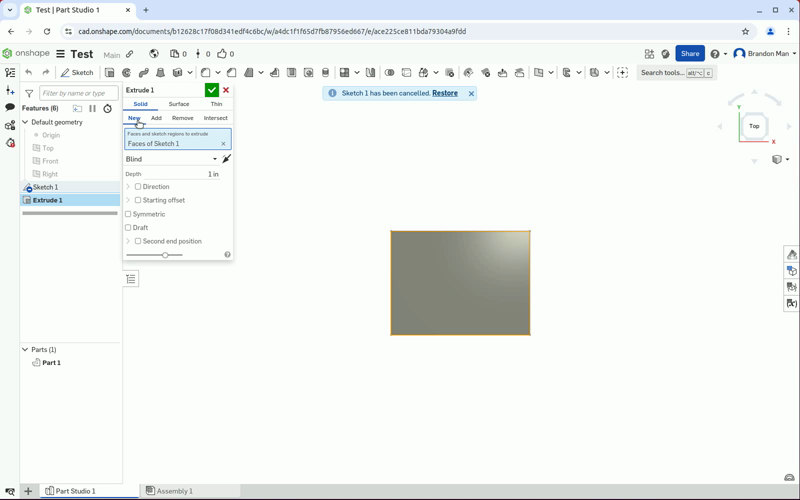
key(tab, 4)
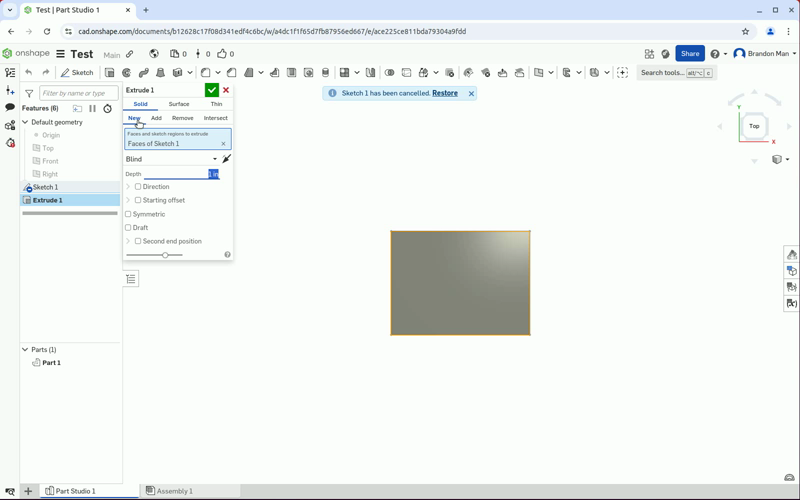
text(17.813)
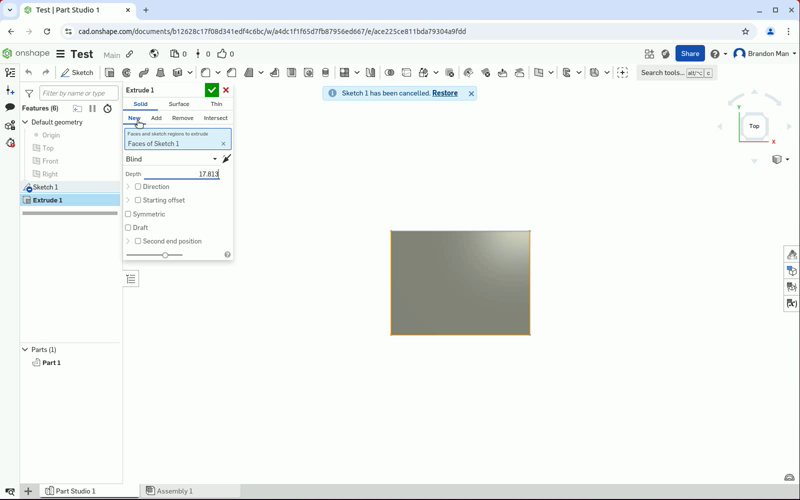
key(enter)
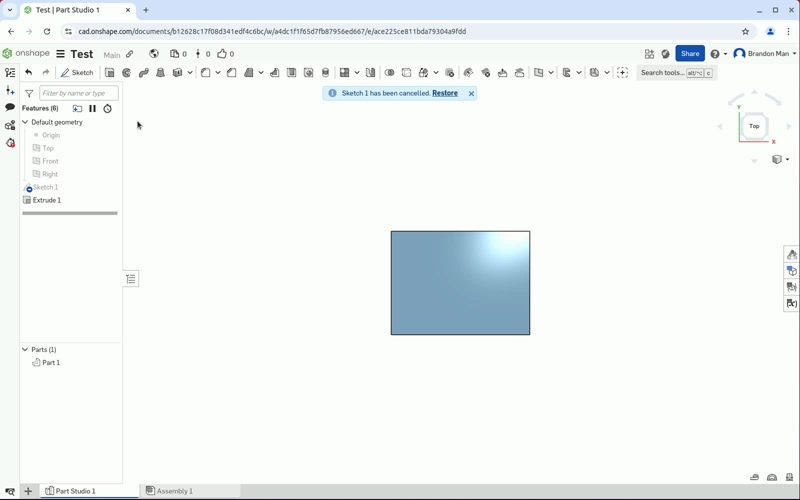
key(shift+h)
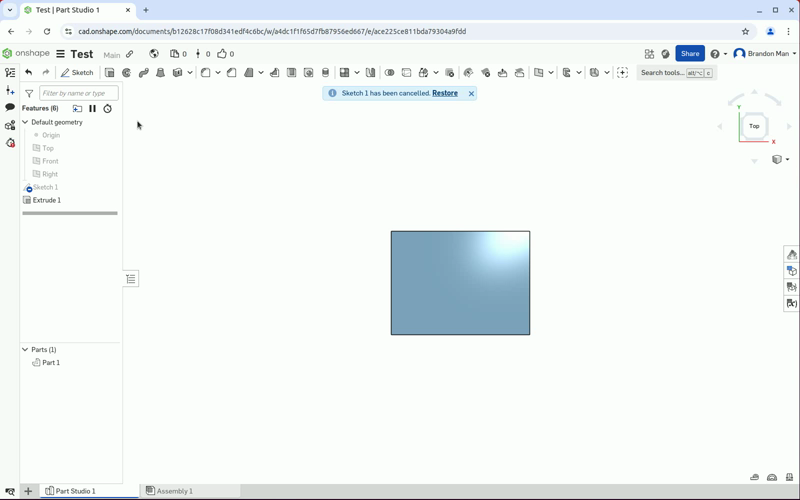
key(shift+h)
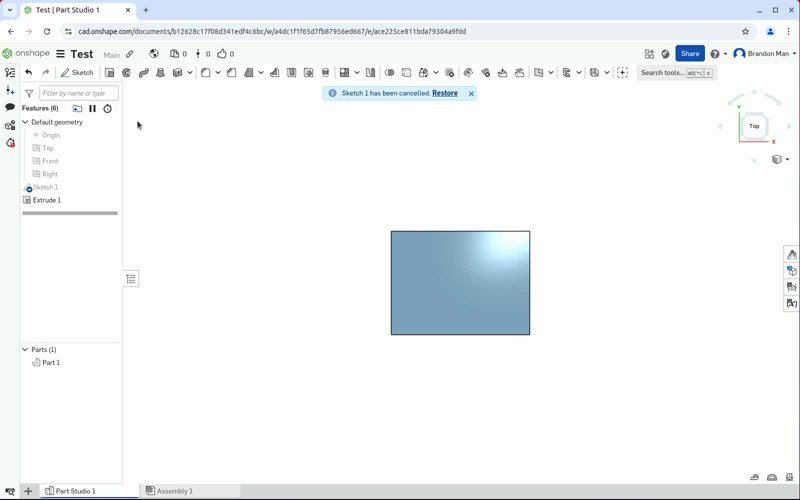
mouse_move(73, 189)
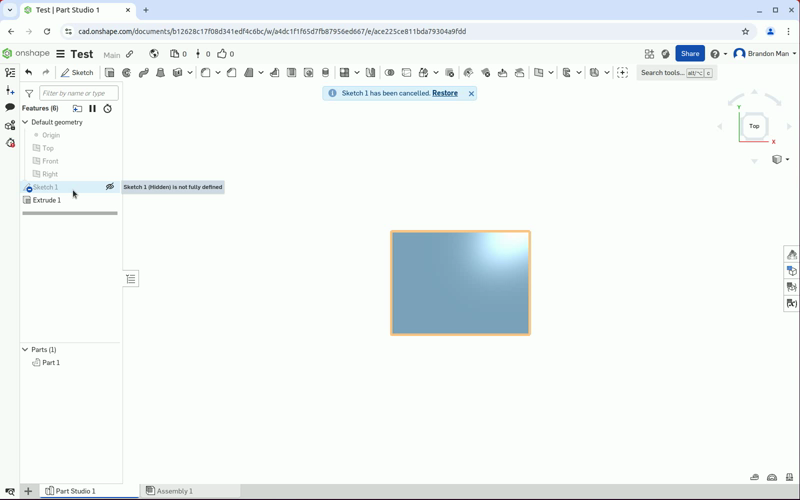
click(73, 189)
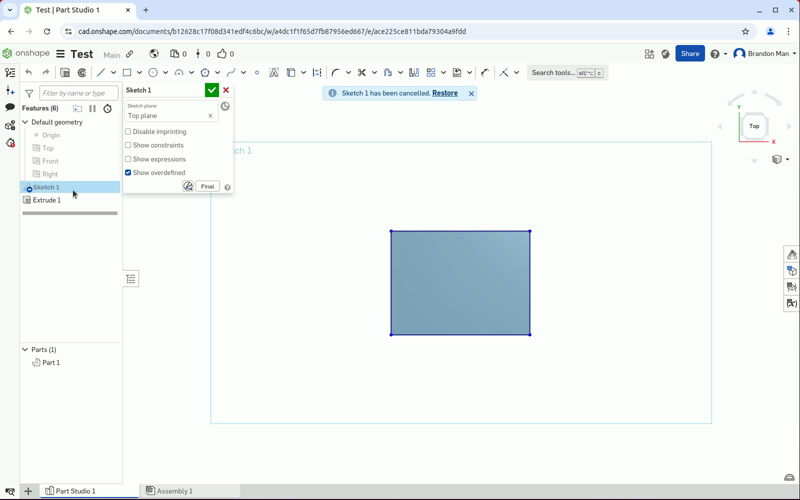
mouse_move(229, 92)
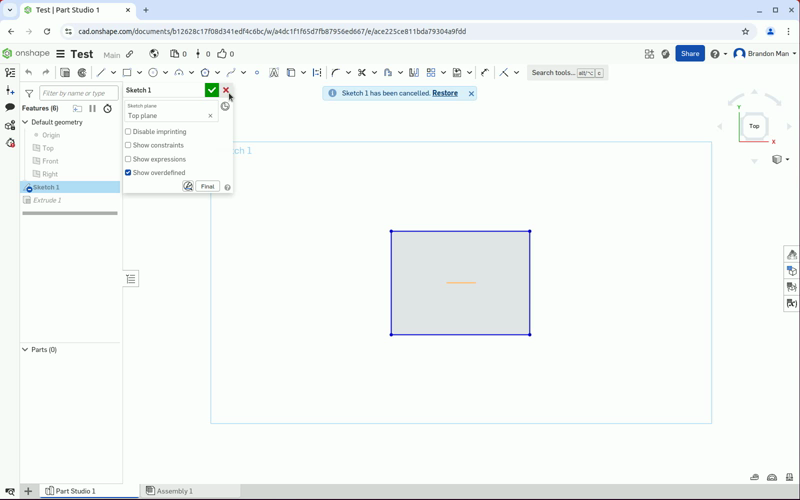
click(229, 92)
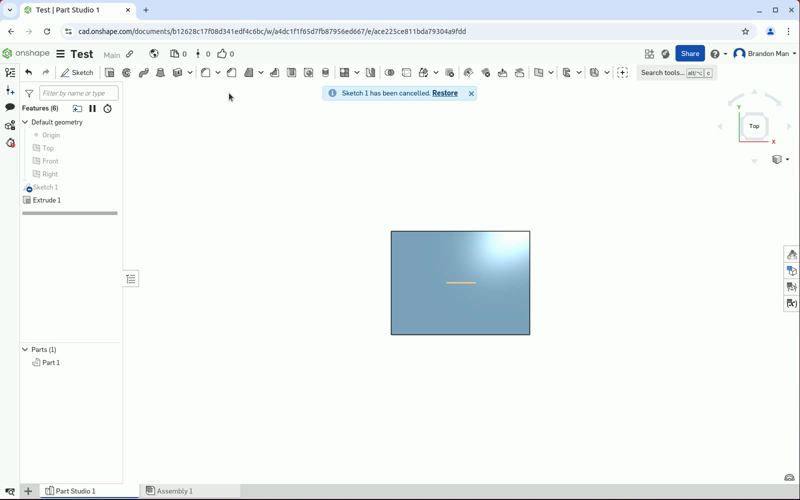
mouse_move(541, 75)
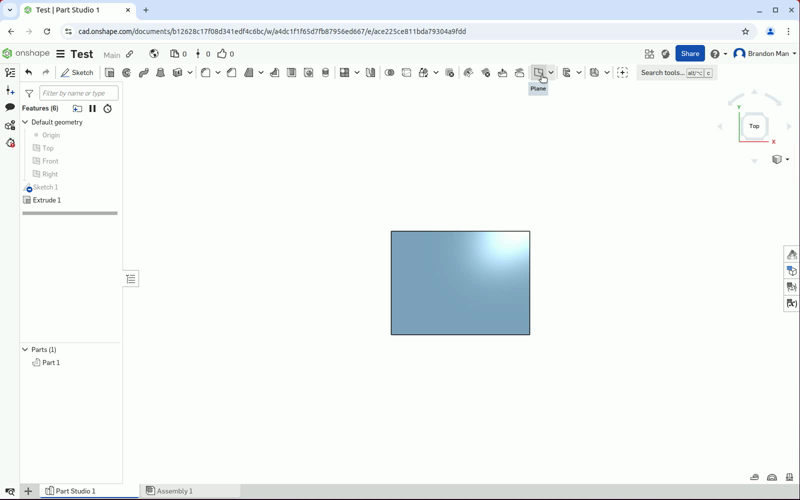
click(541, 75)
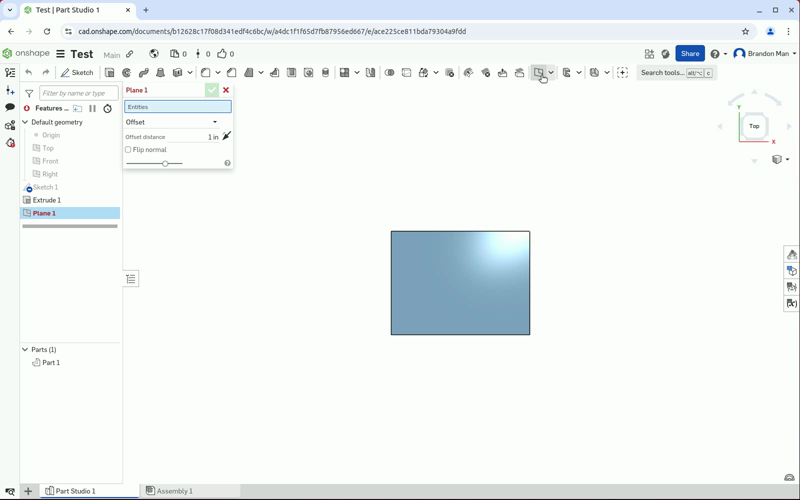
mouse_move(73, 150)
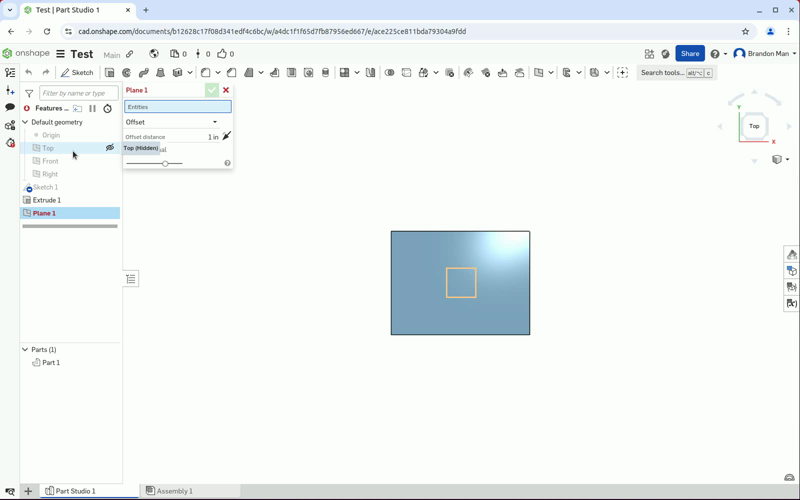
click(73, 150)
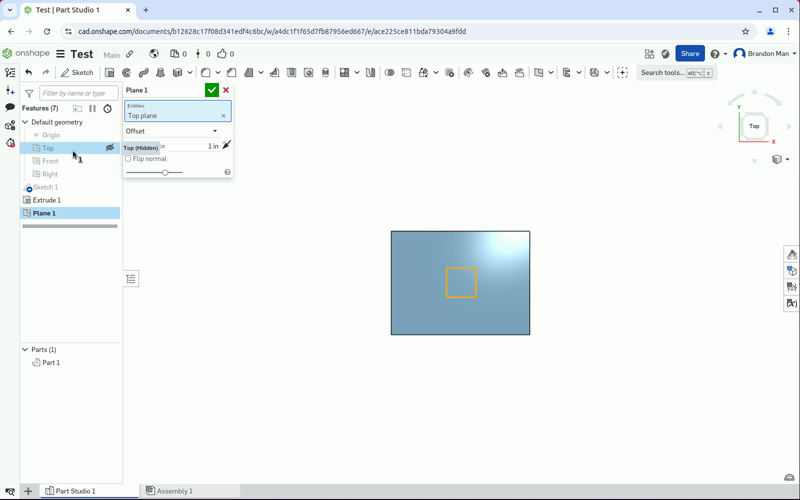
key(tab, 2)
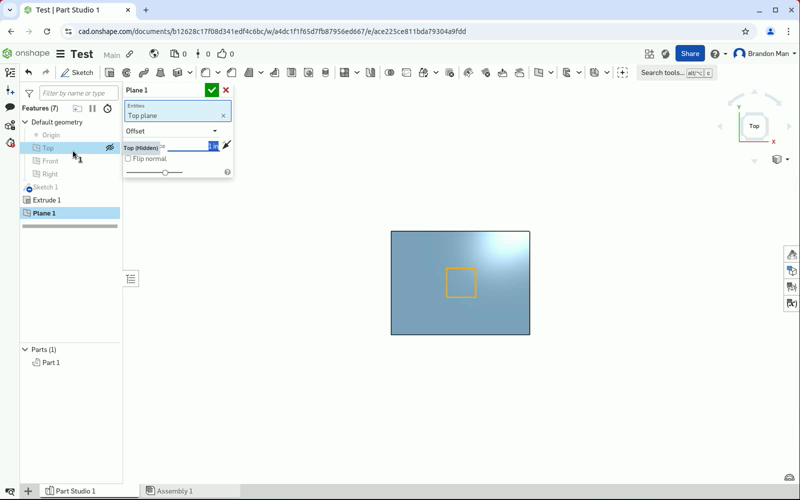
text(17.809)
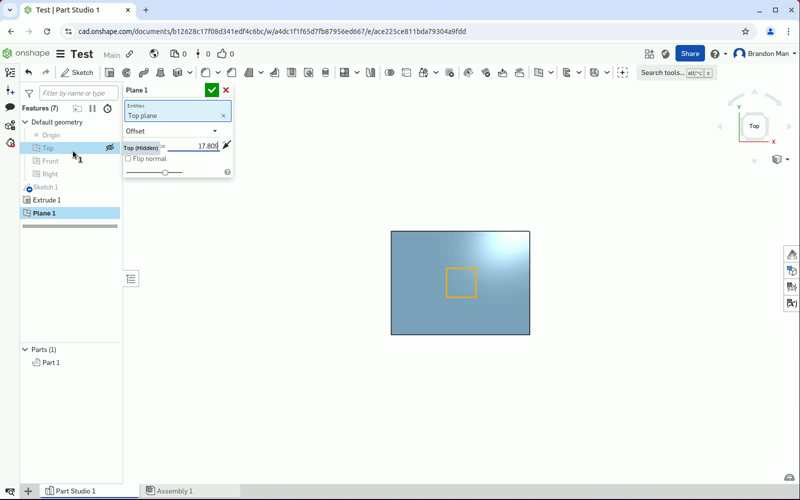
key(enter, 2)
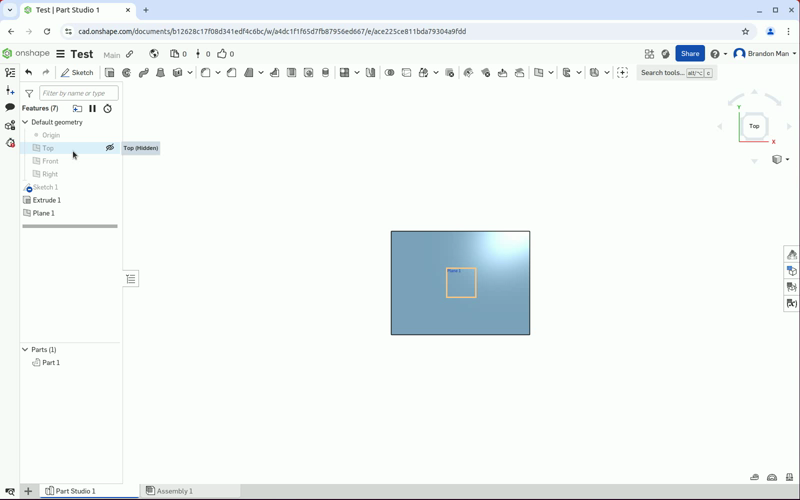
key(shift+s)
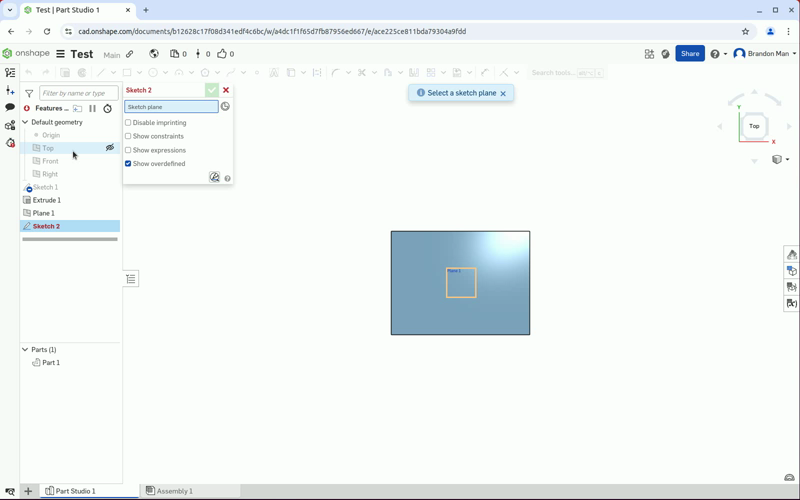
mouse_move(73, 215)
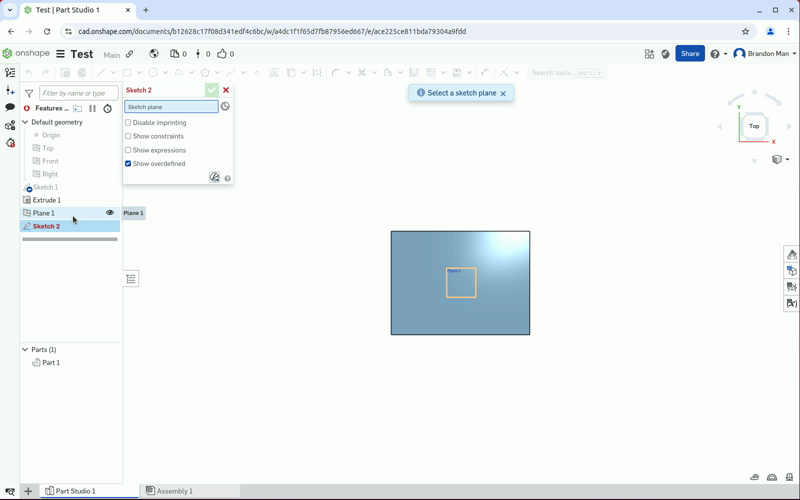
click(73, 215)
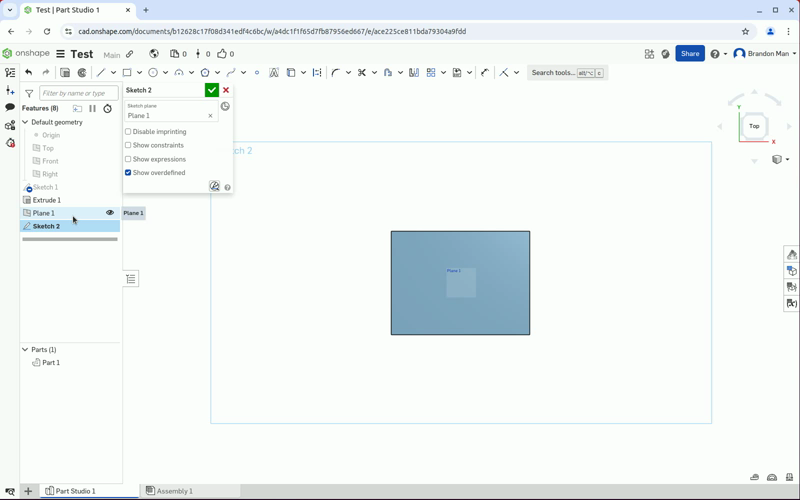
mouse_move(73, 352)
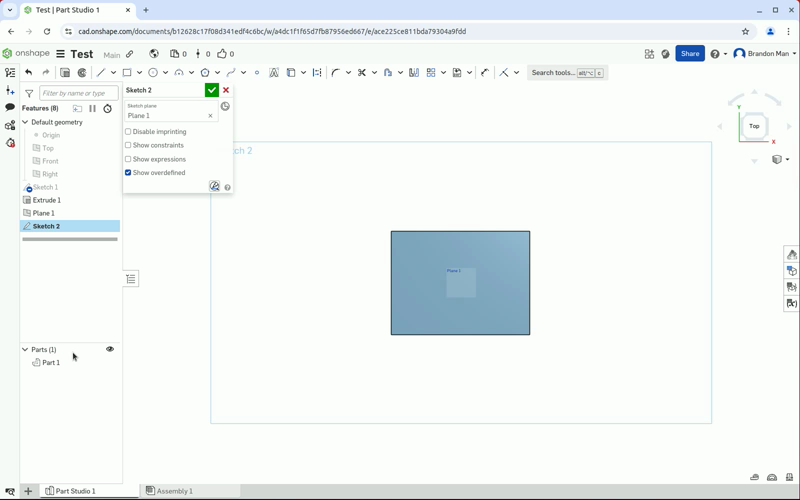
key(y)
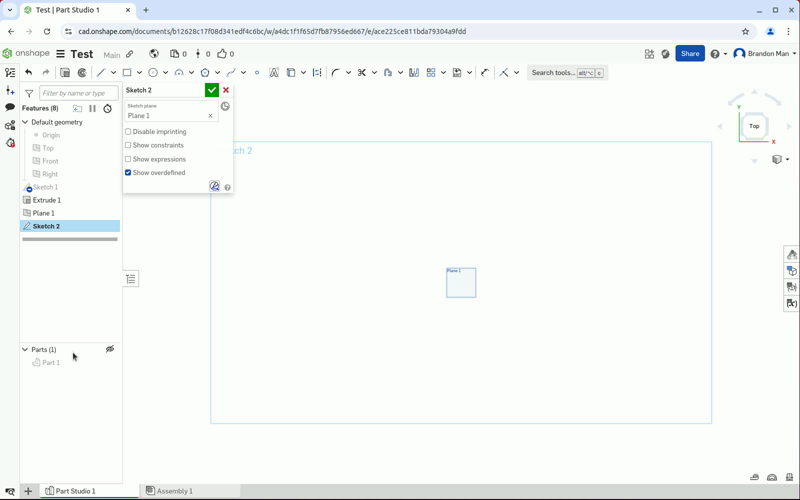
key(c)
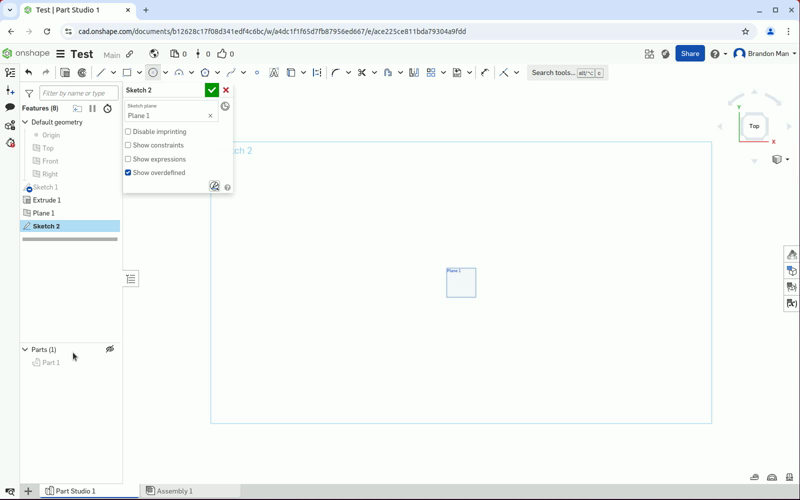
key_down(shift)
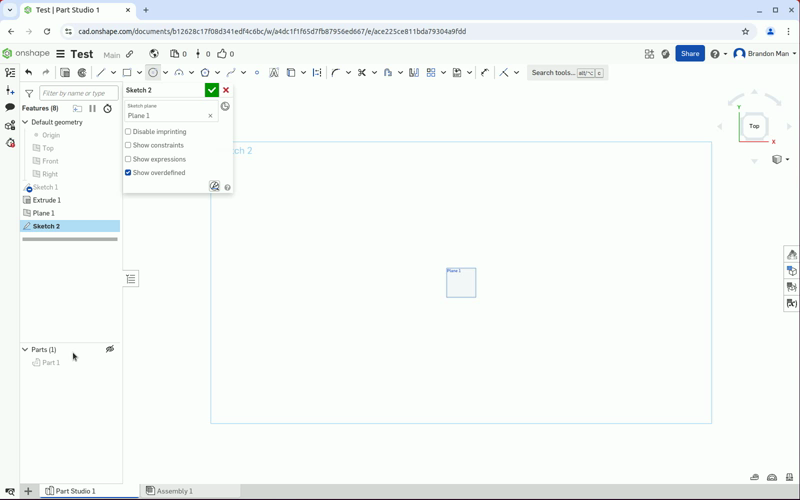
mouse_move(461, 282)
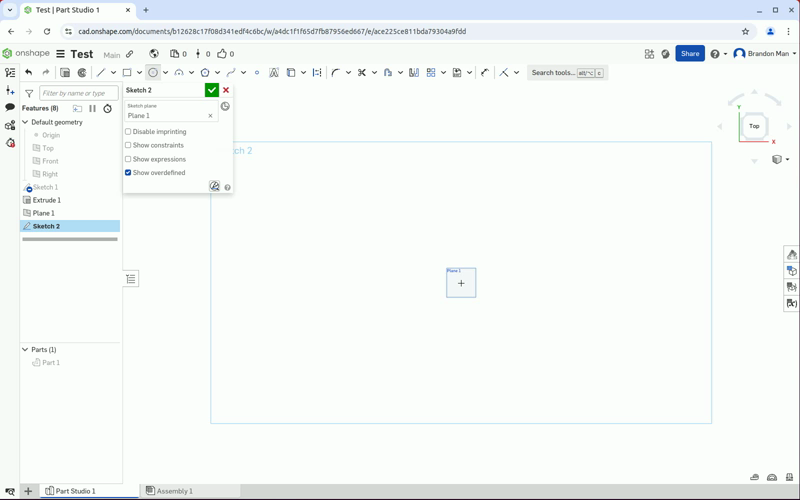
click(461, 282)
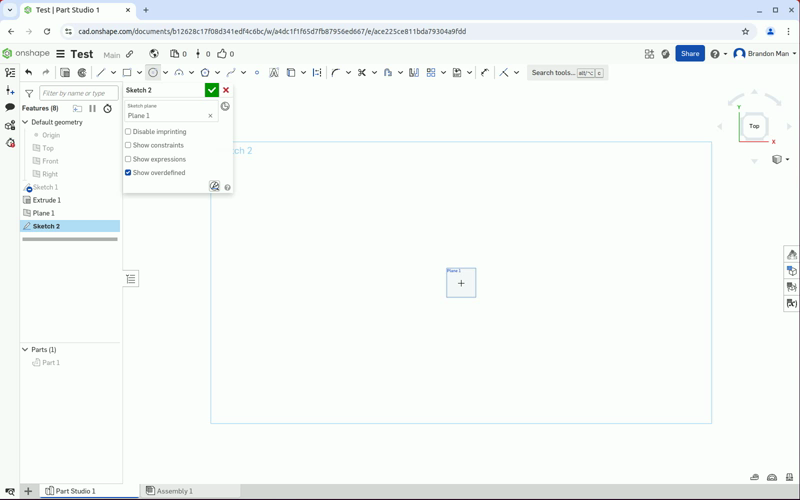
key_up(shift)
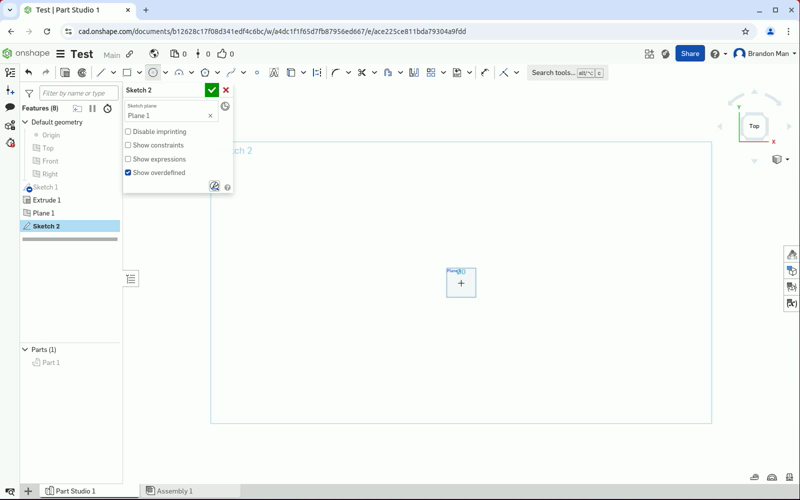
mouse_move(479, 282)
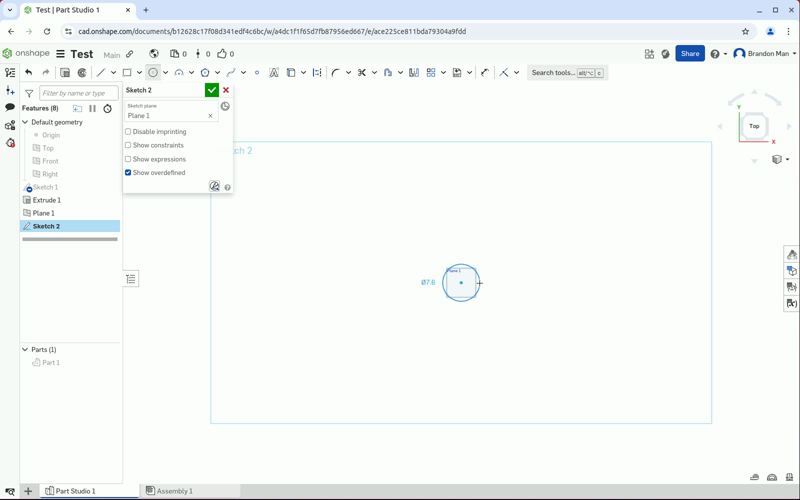
click(479, 282)
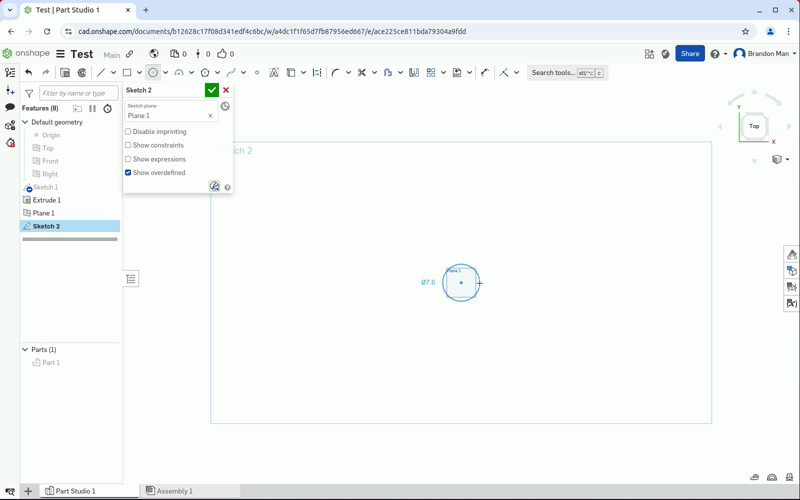
key(esc)
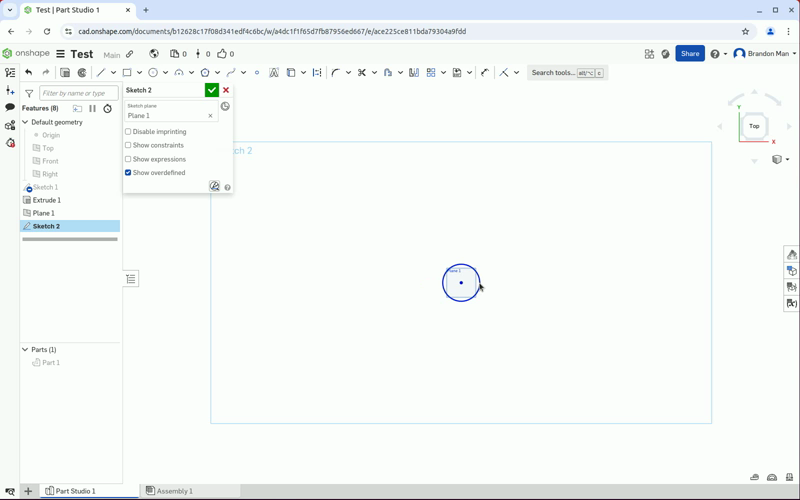
mouse_move(470, 285)
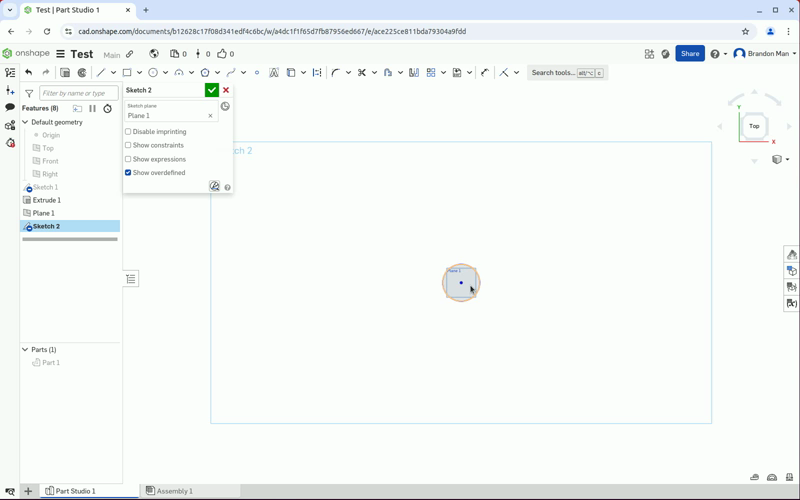
scroll(6)
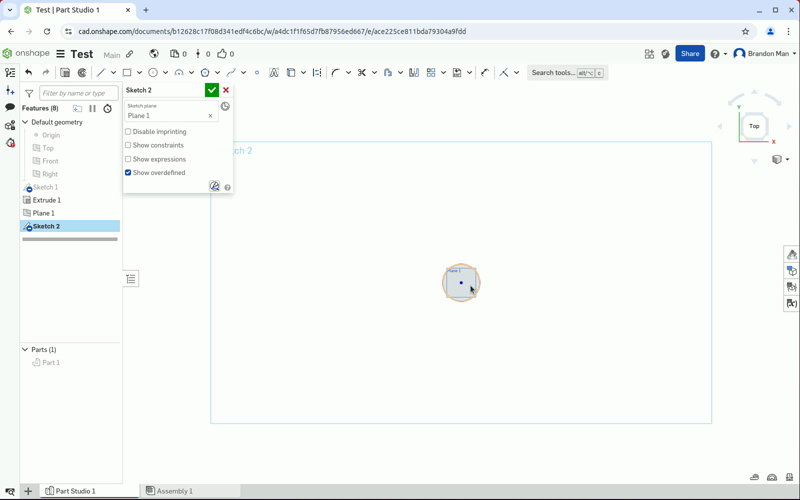
scroll(6)
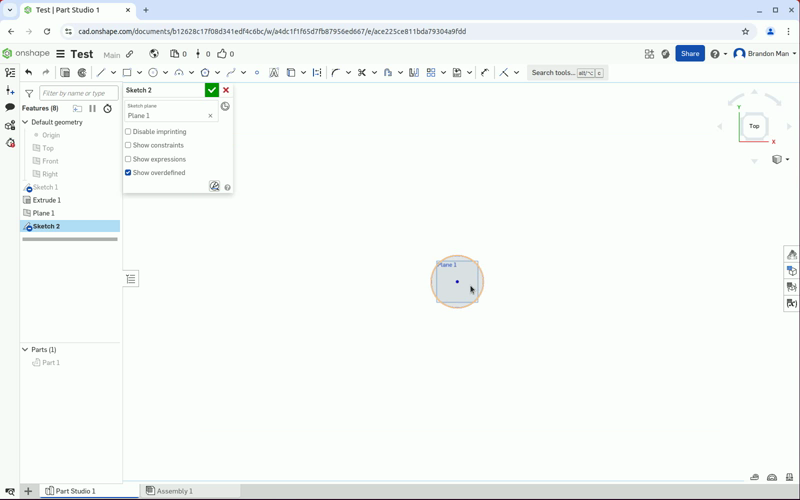
scroll(6)
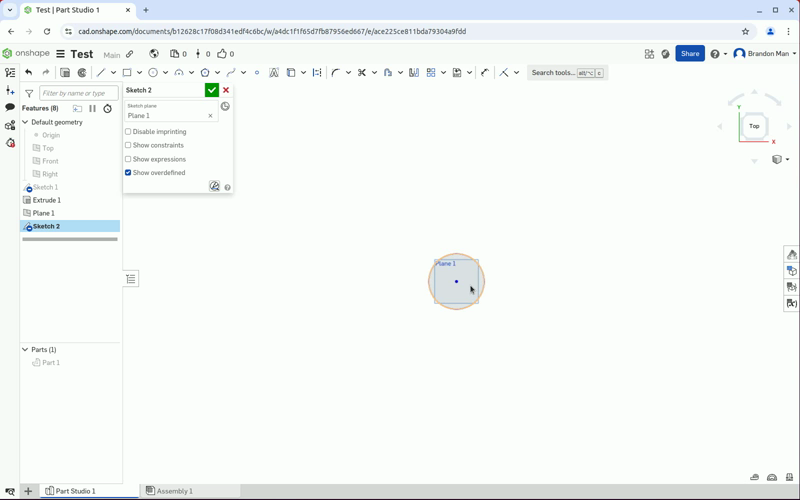
scroll(6)
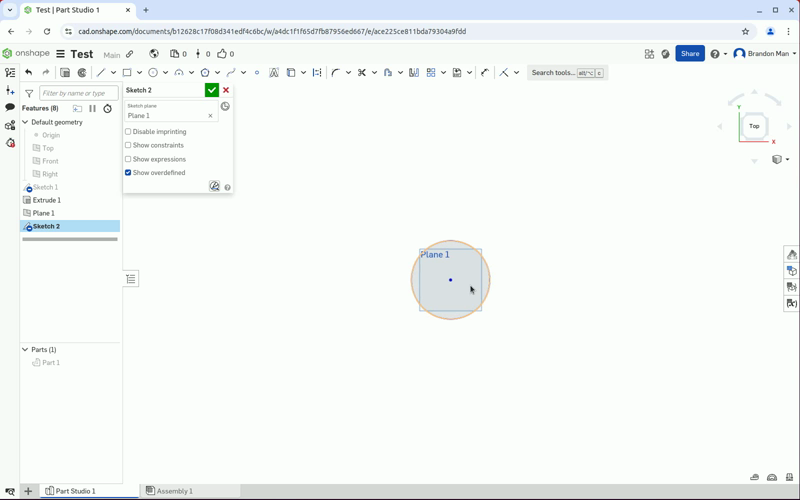
scroll(6)
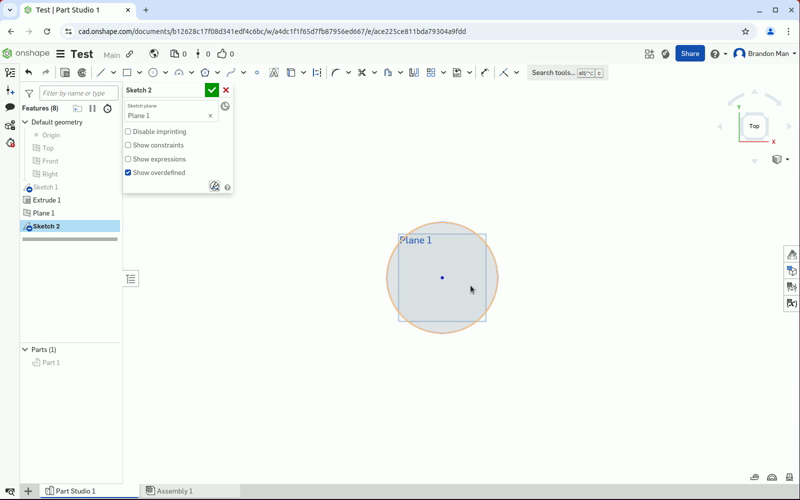
scroll(6)
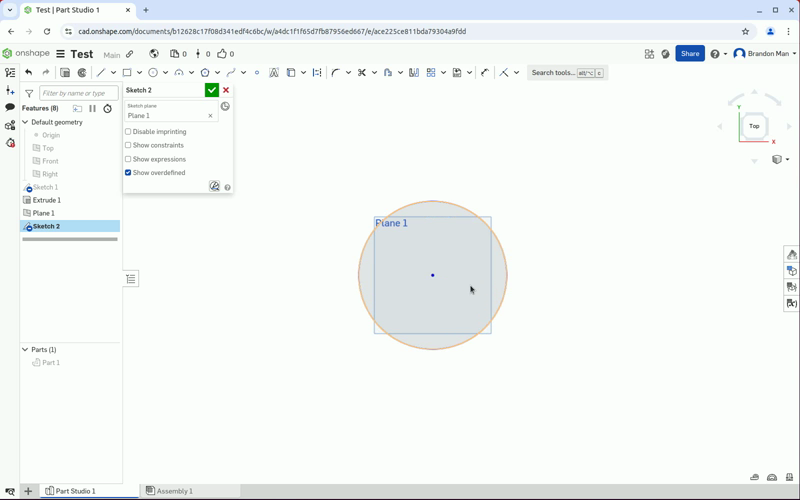
scroll(6)
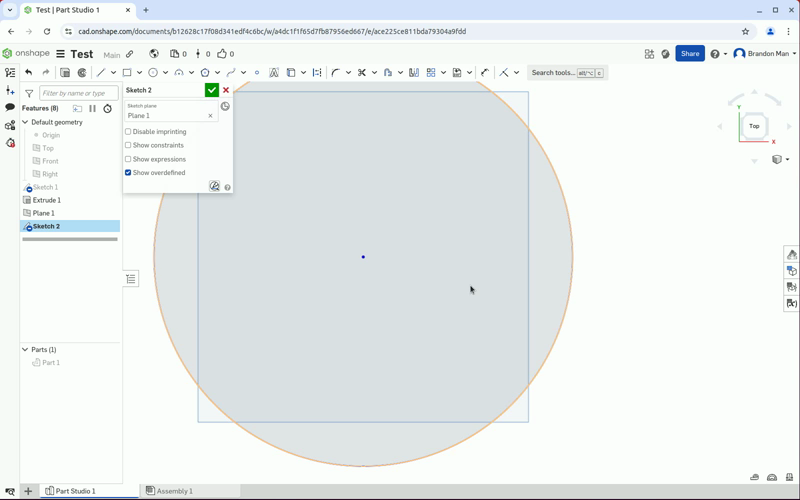
click(470, 285)
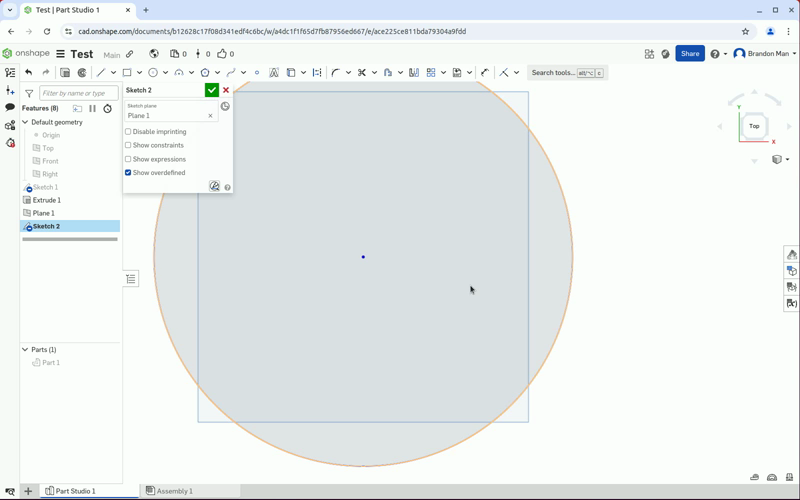
scroll(-6)
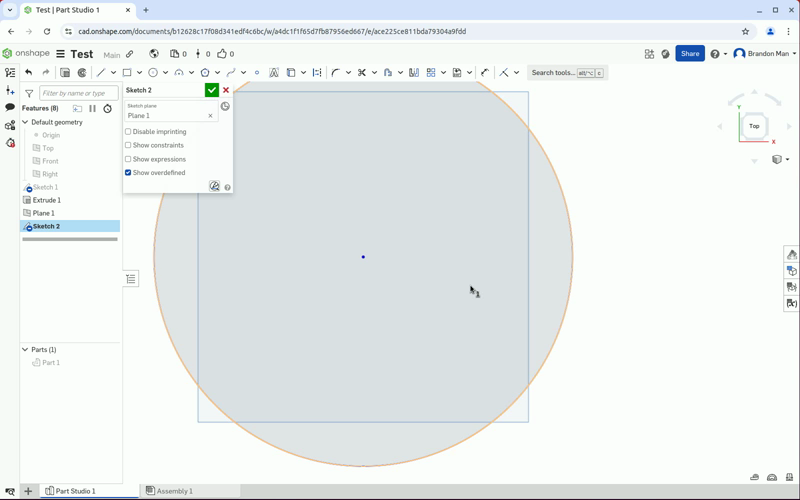
scroll(-6)
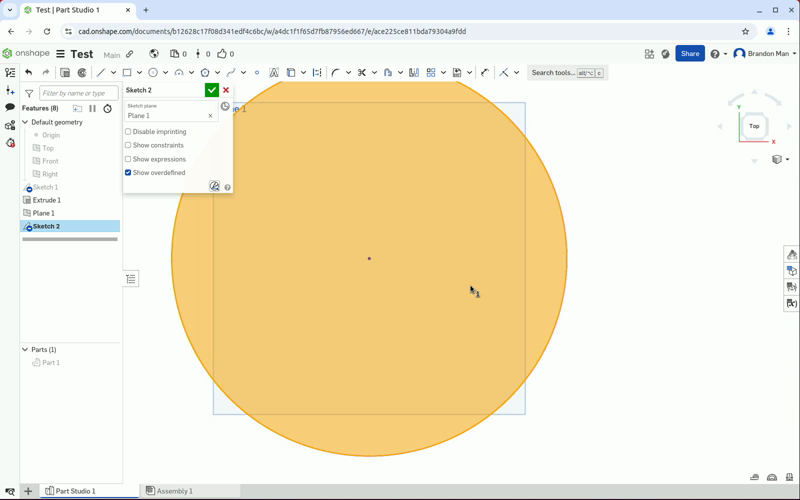
scroll(-6)
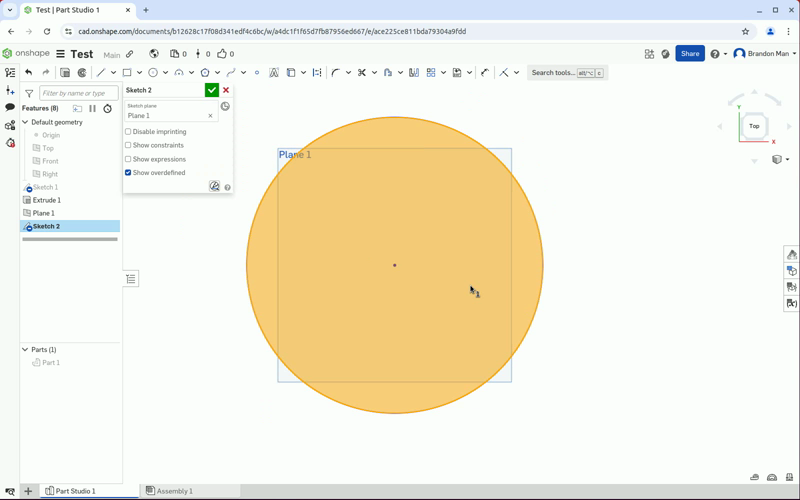
scroll(-6)
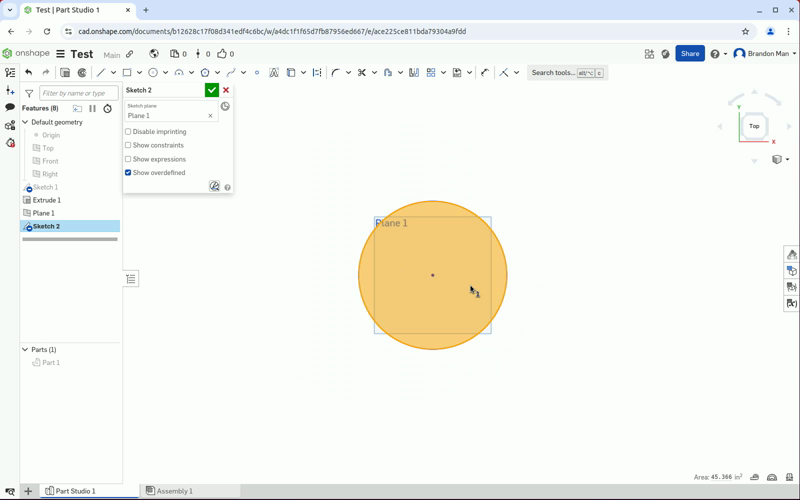
scroll(-6)
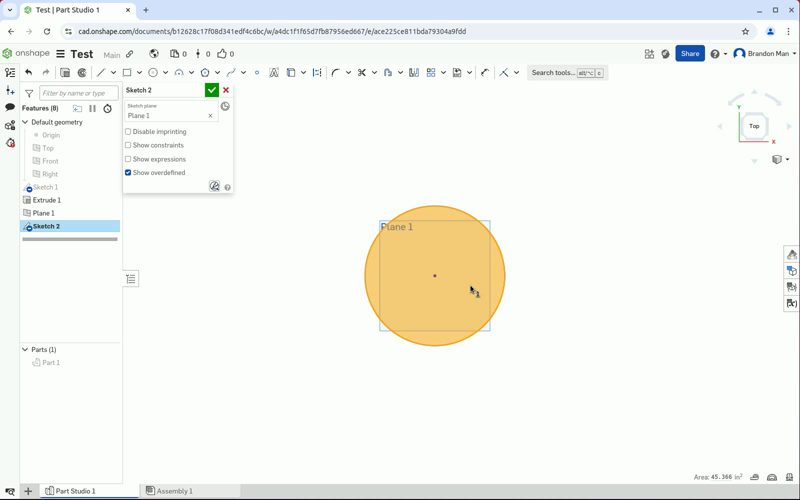
scroll(-6)
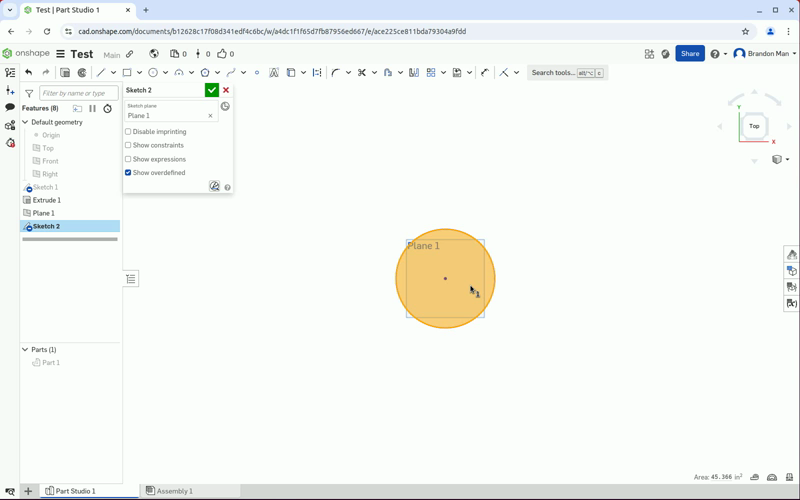
scroll(-6)
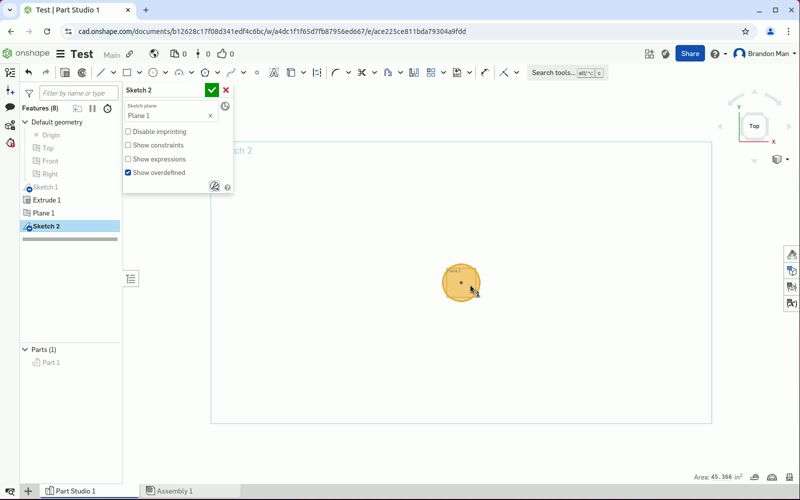
mouse_move(73, 352)
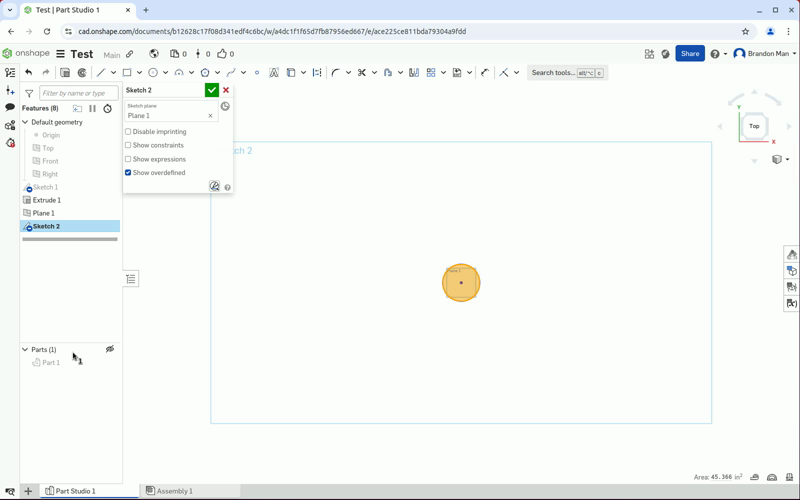
key(shift+y)
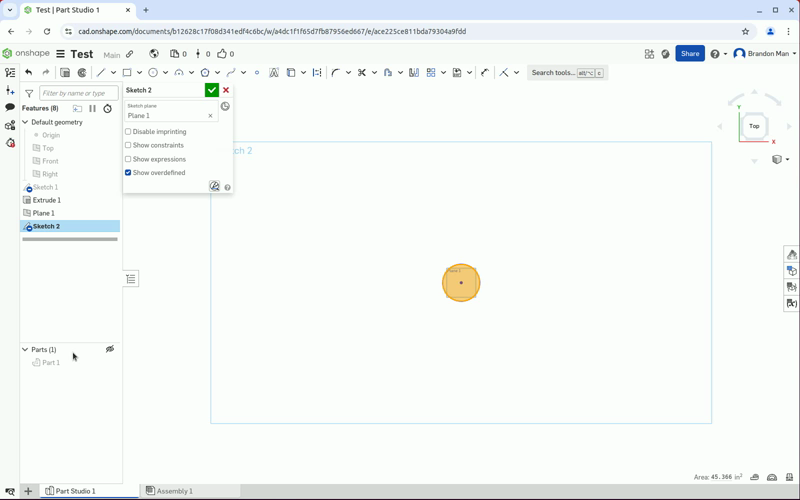
key(shift+e)
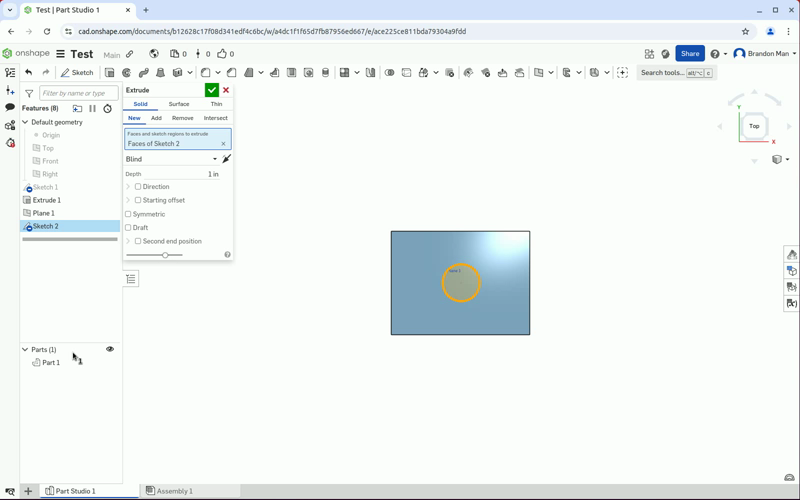
mouse_move(143, 106)
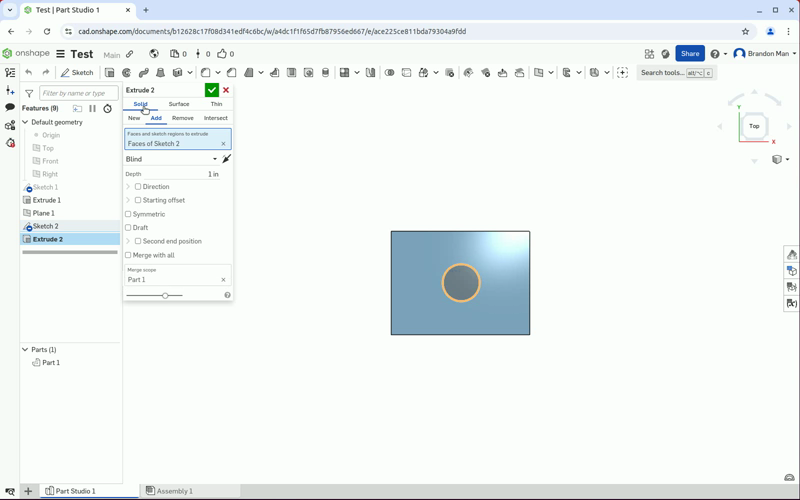
click(143, 106)
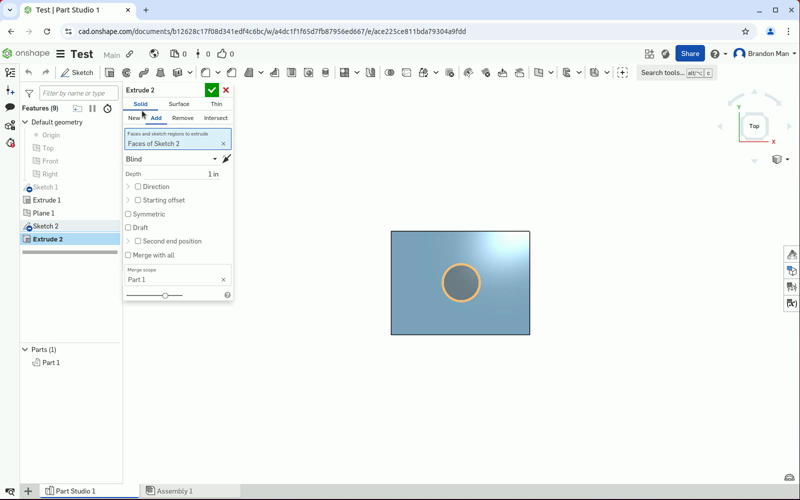
mouse_move(137, 120)
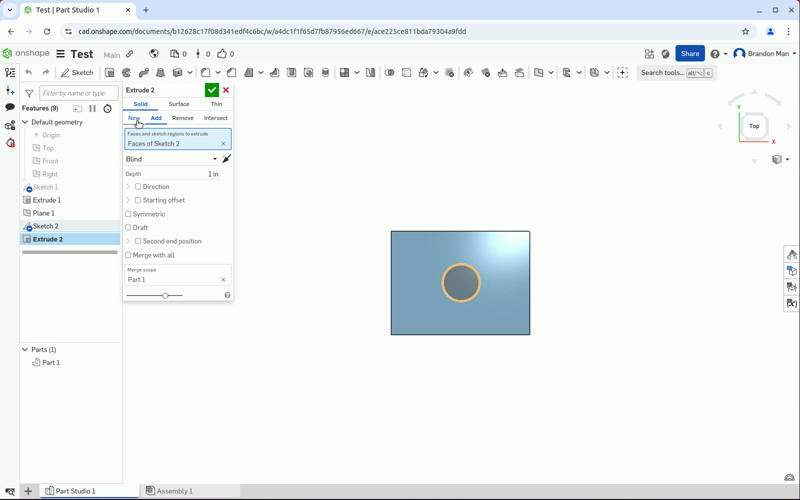
click(137, 120)
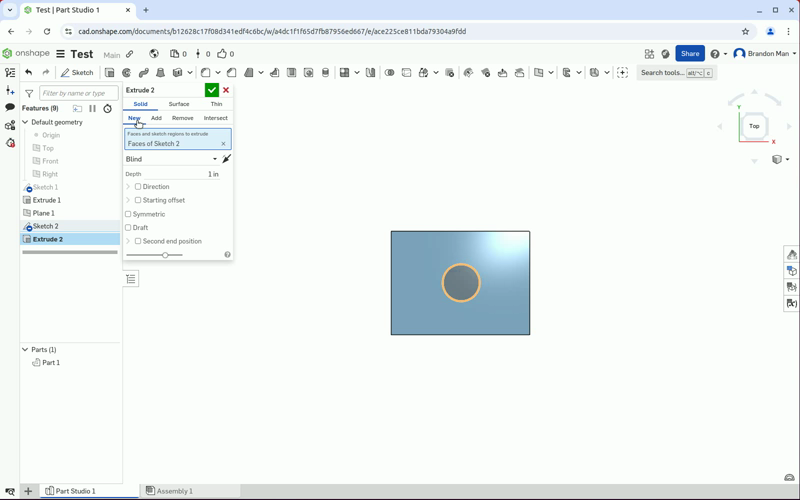
key(tab, 4)
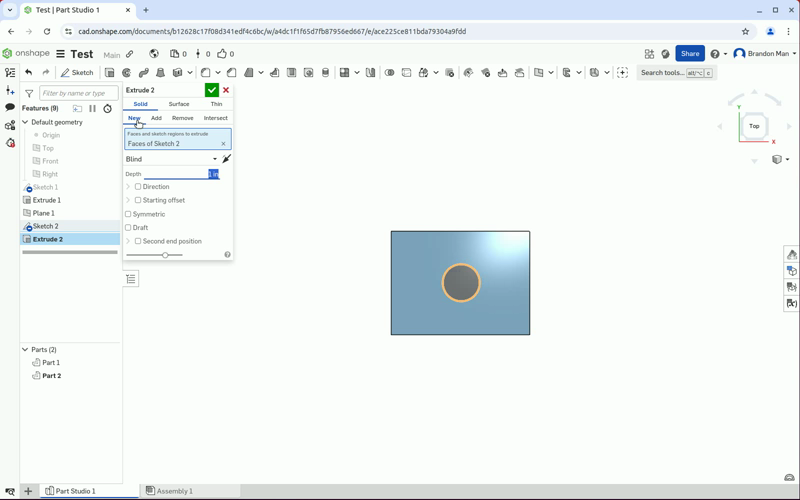
text(5.296)
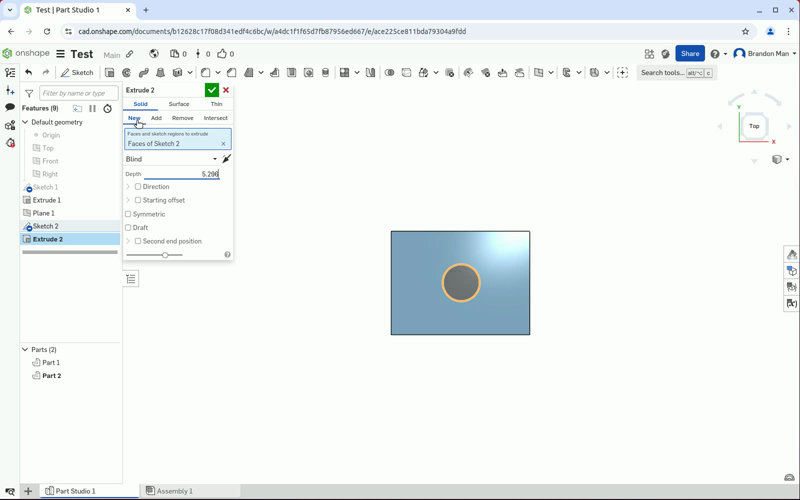
key(enter)
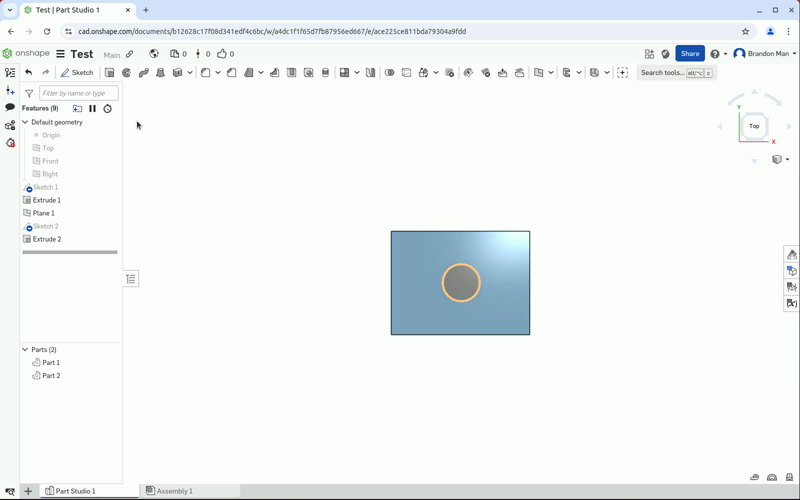
key(shift+h)
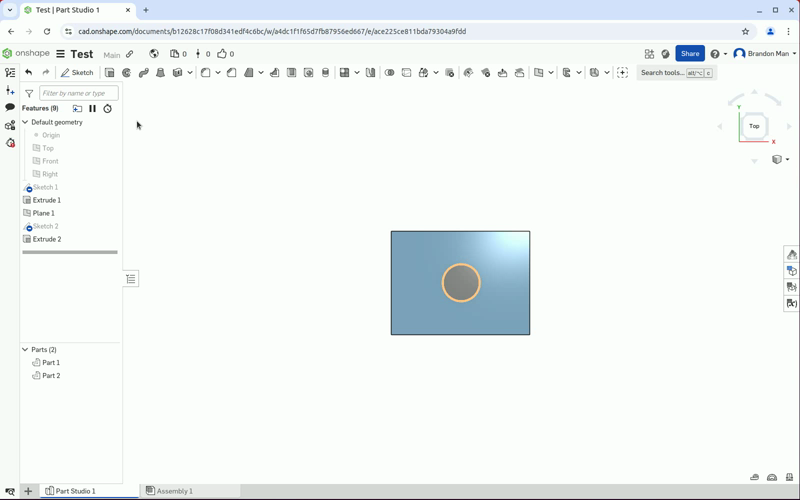
key(shift+h)
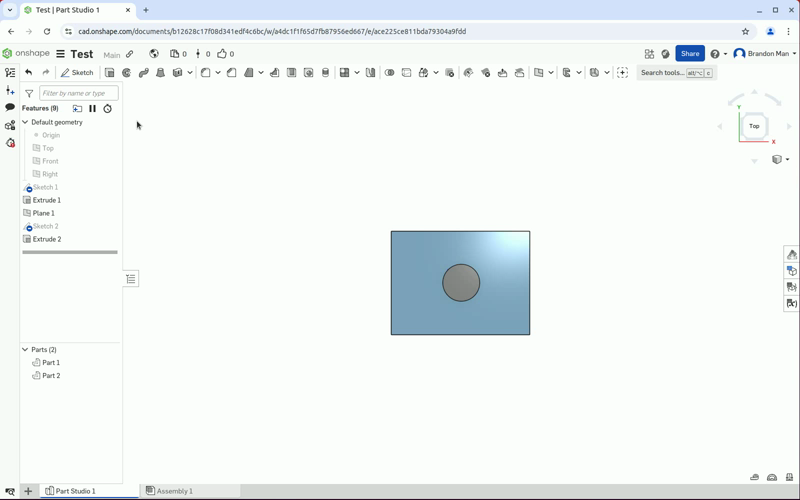
mouse_move(73, 189)
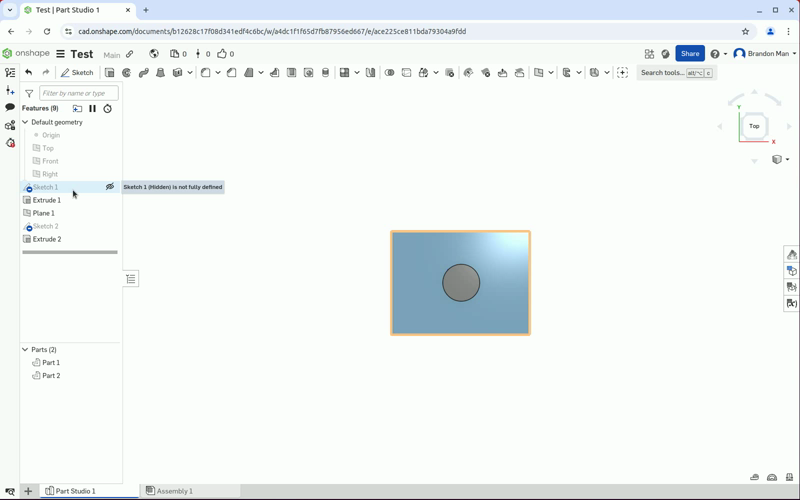
click(73, 189)
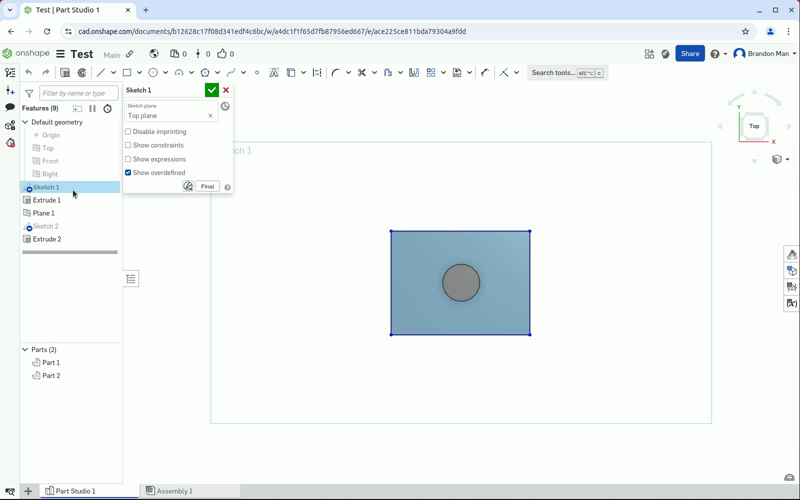
mouse_move(229, 92)
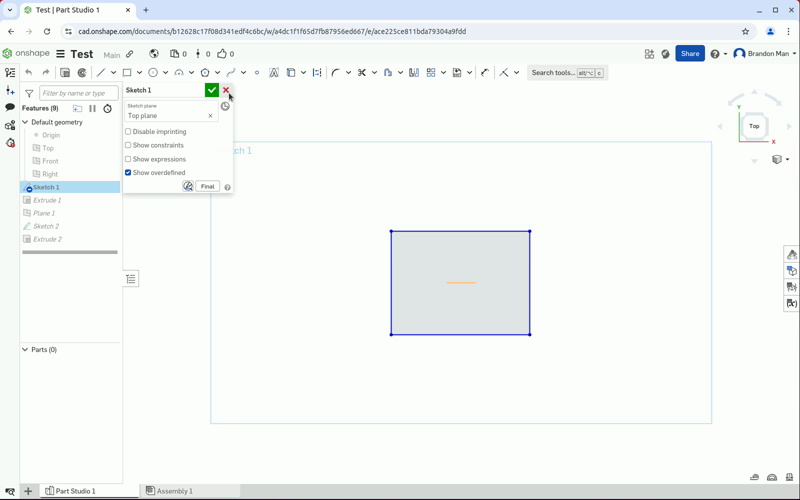
click(229, 92)
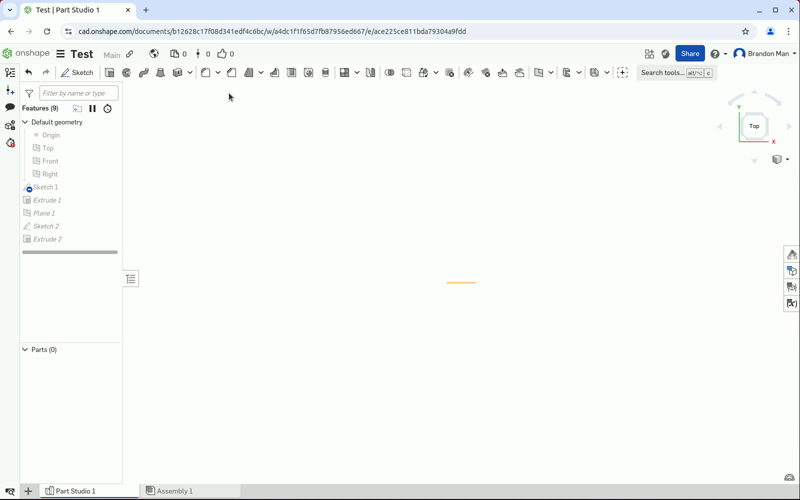
mouse_move(73, 352)
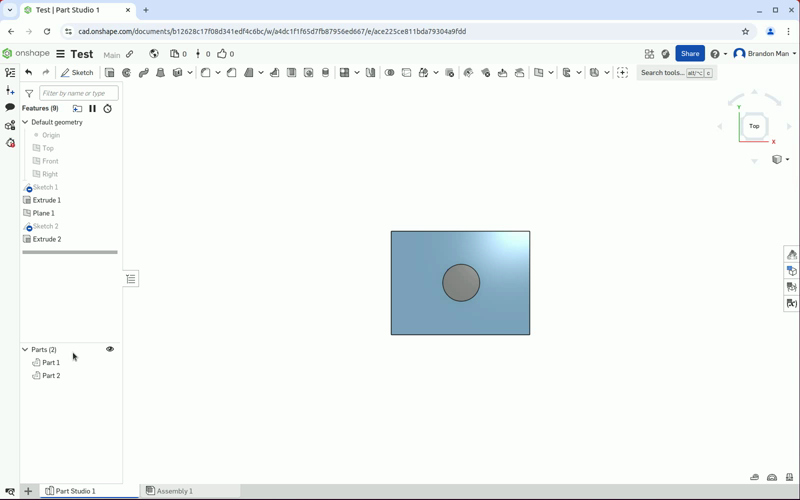
key(y)
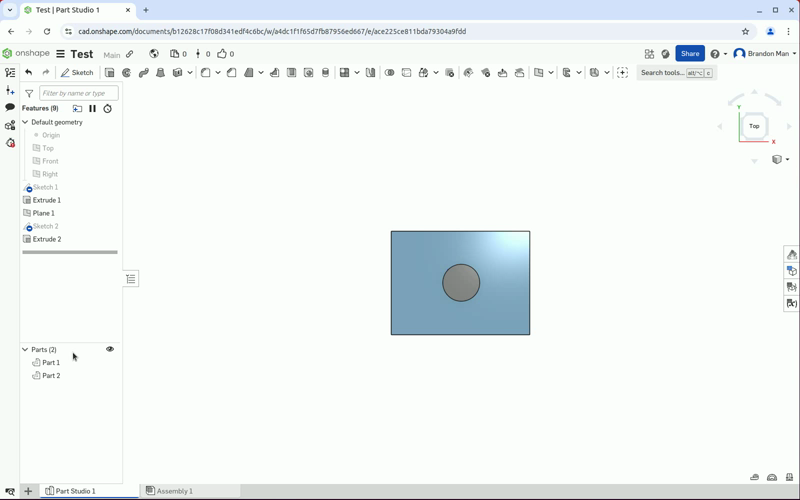
key(shift+p)
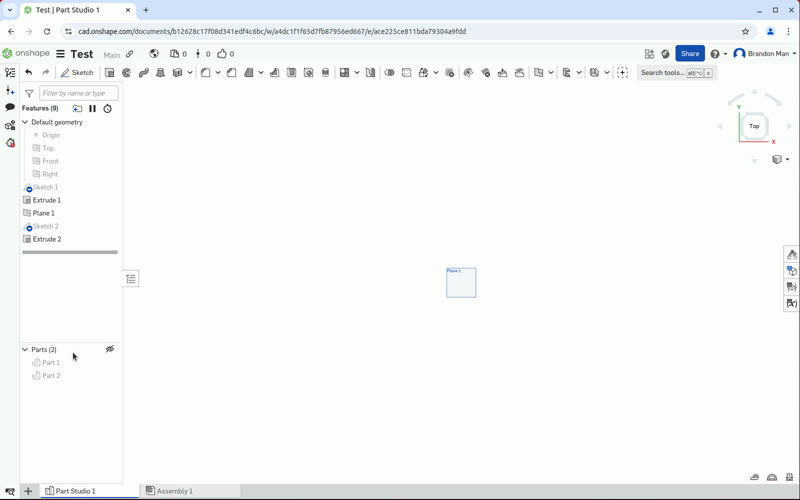
key(space)
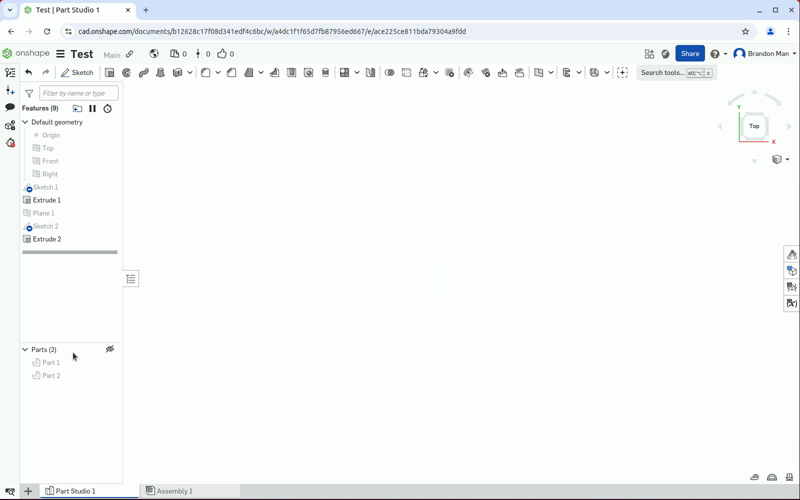
key_down(shift)
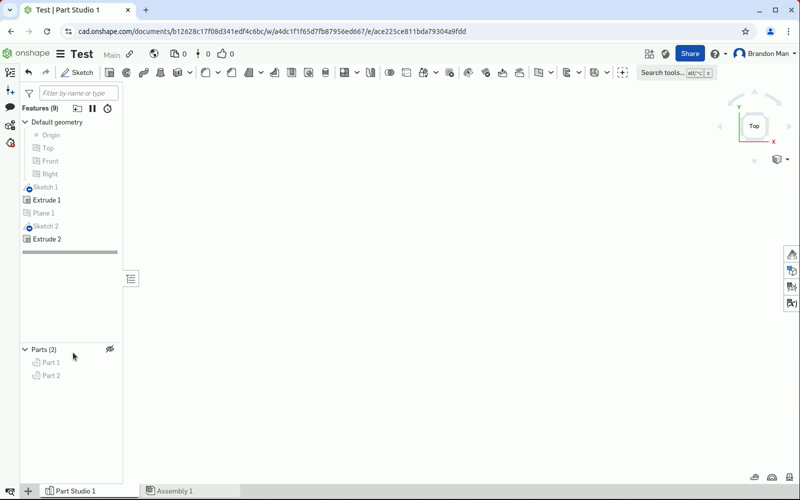
key(up)
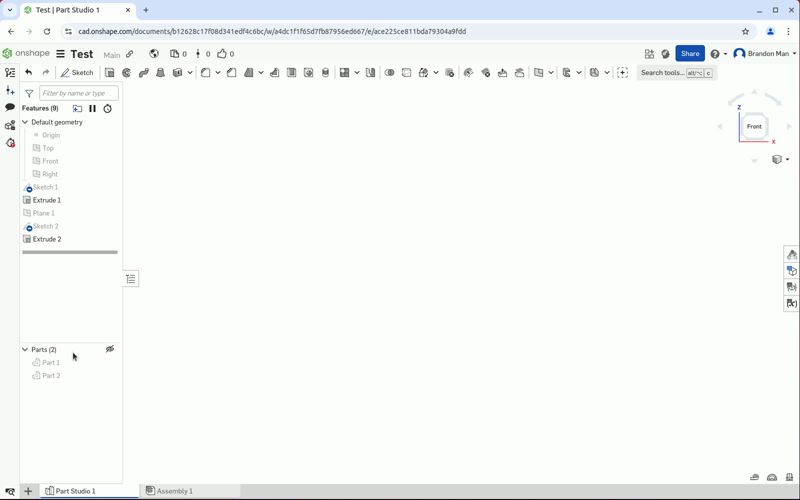
key_up(shift)
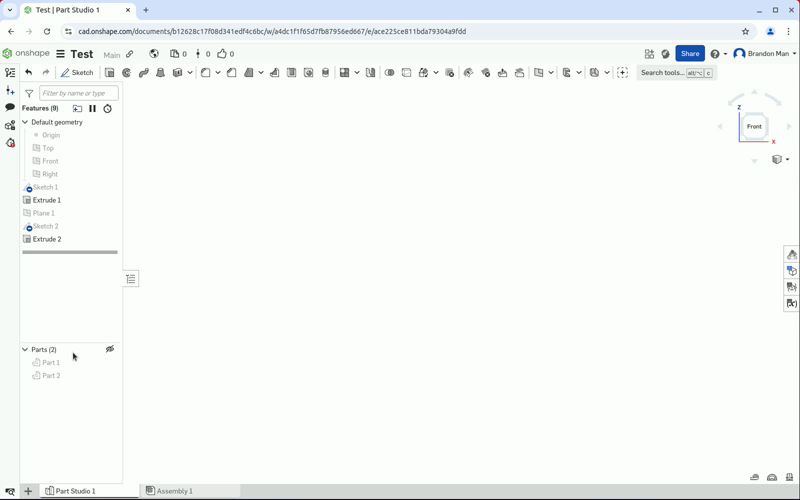
mouse_move(73, 352)
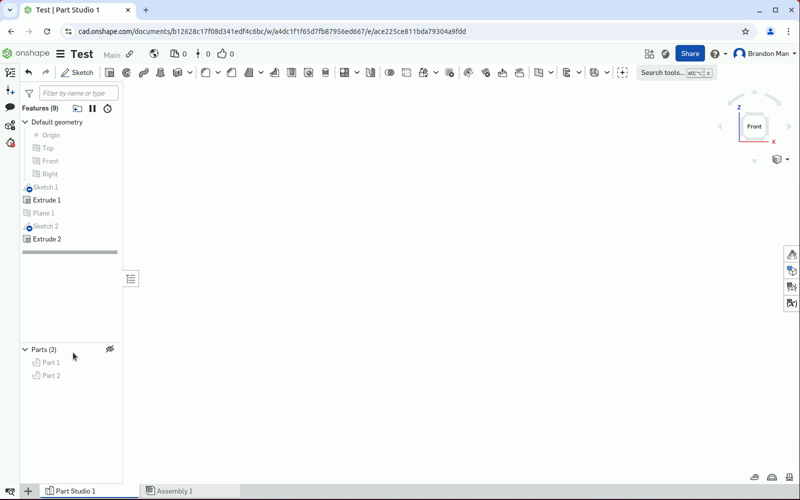
key(shift+y)
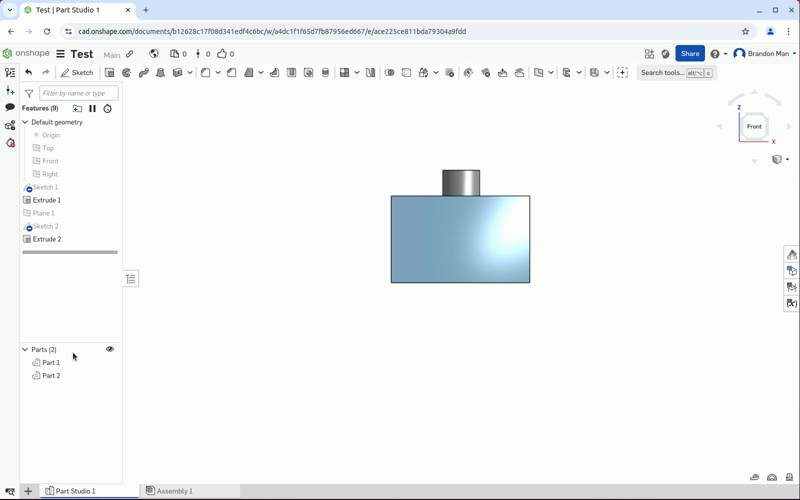
mouse_move(541, 75)
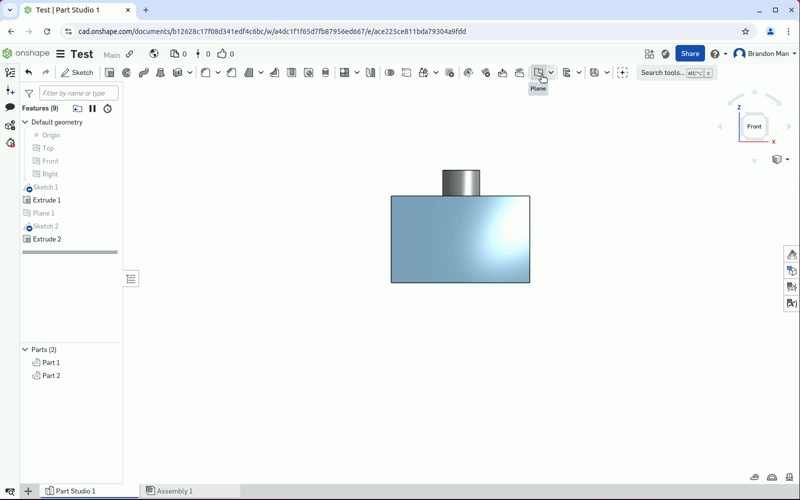
click(541, 75)
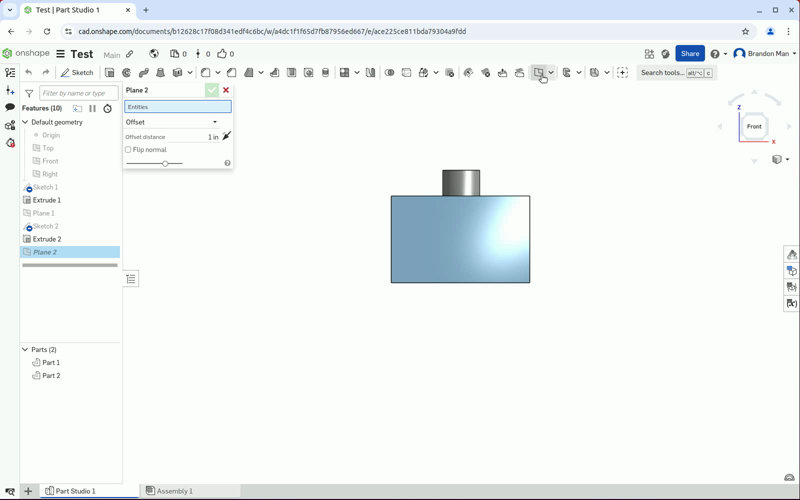
mouse_move(73, 163)
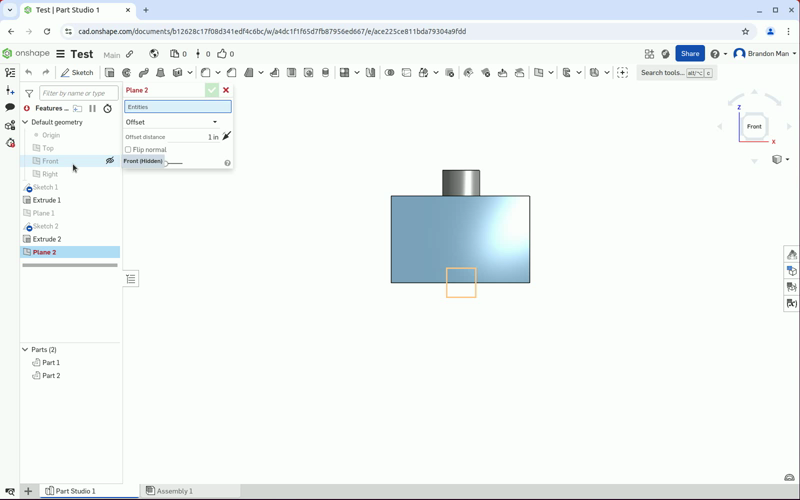
click(73, 163)
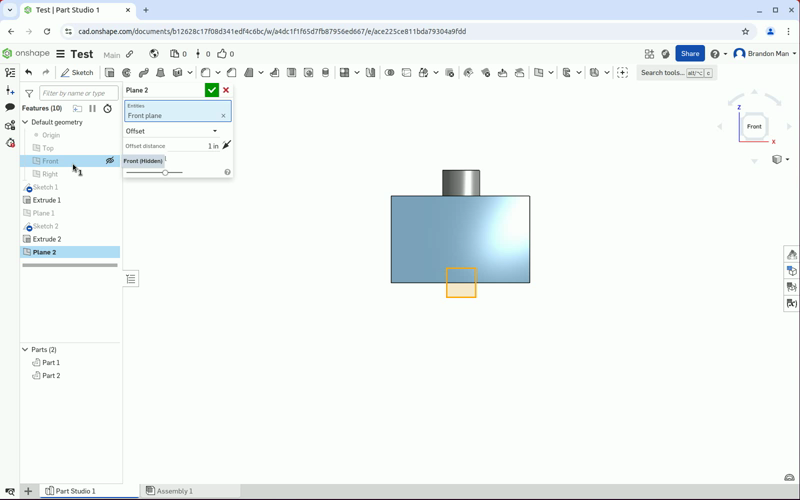
key(tab, 2)
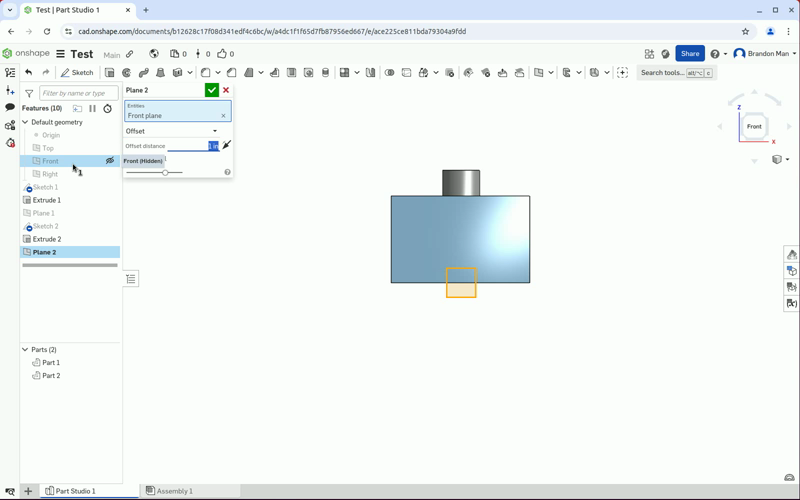
text(10.599)
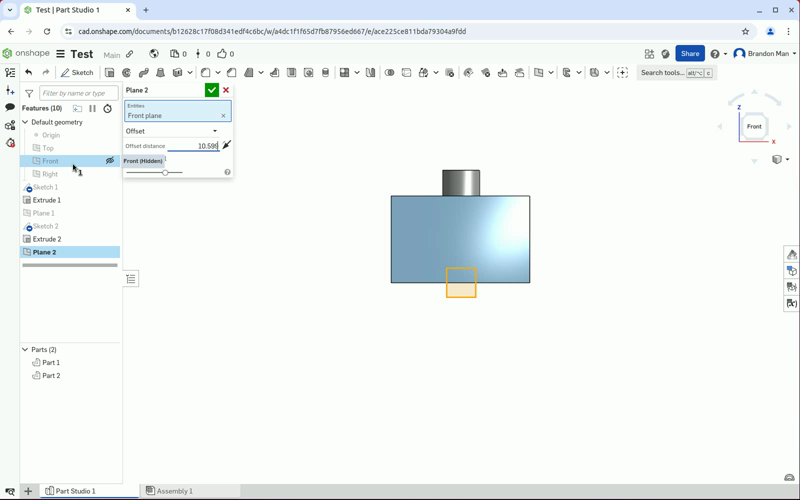
key(enter, 2)
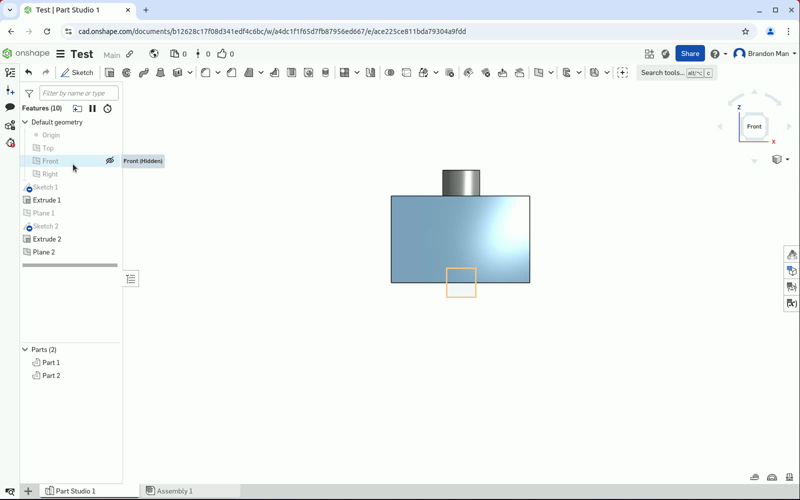
key(shift+s)
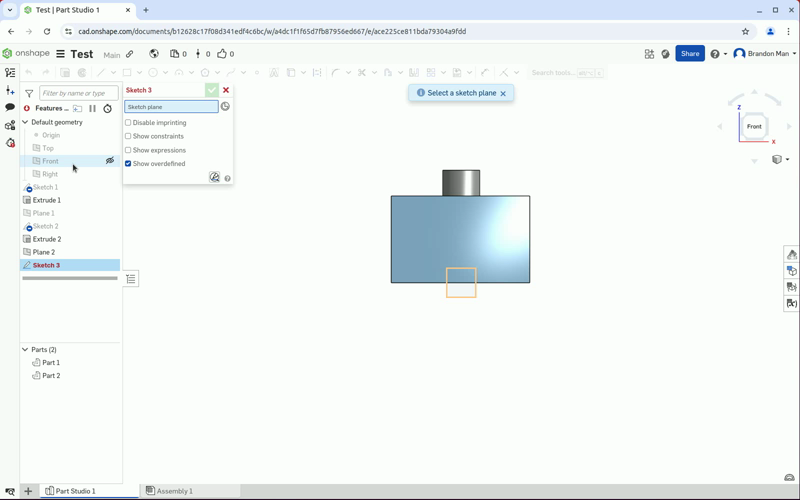
mouse_move(73, 254)
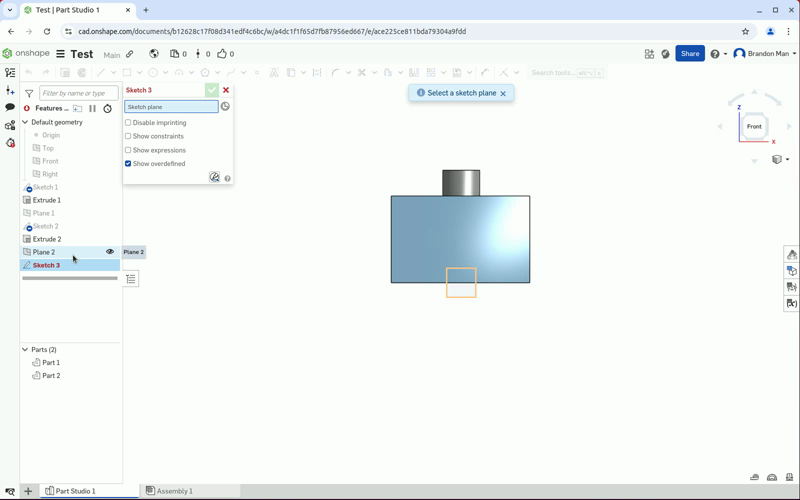
click(73, 254)
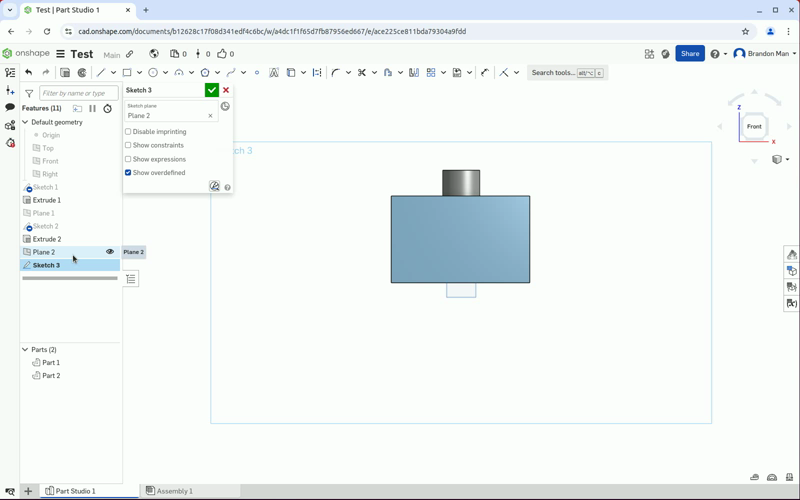
mouse_move(73, 352)
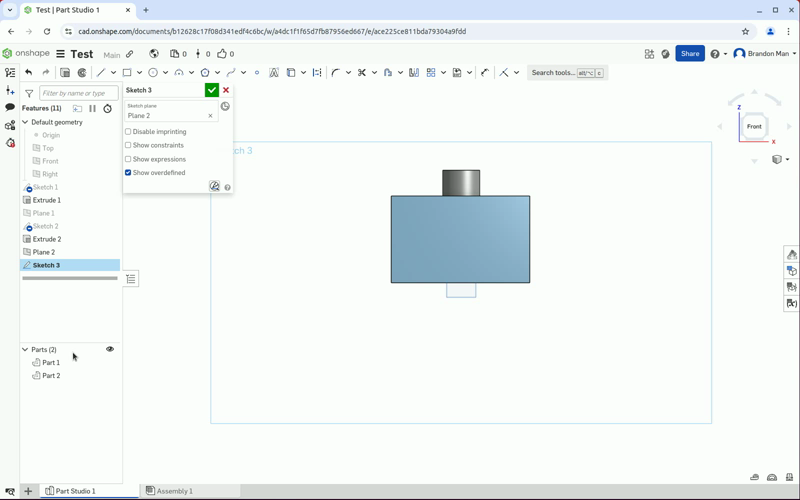
key(y)
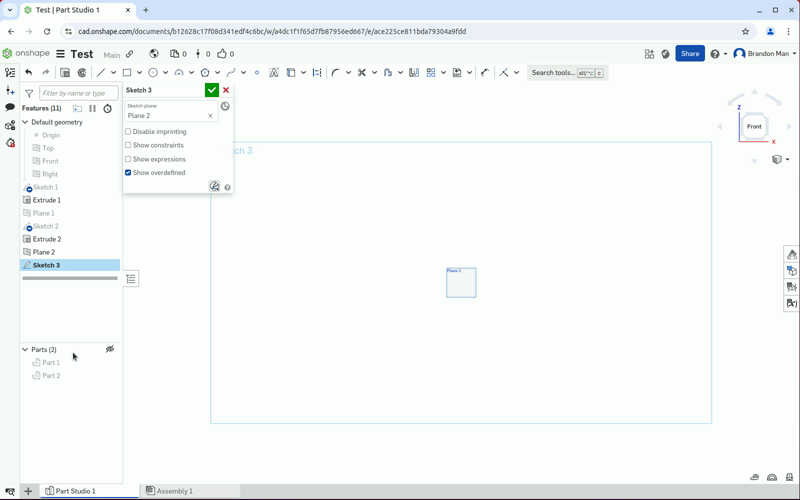
key(l)
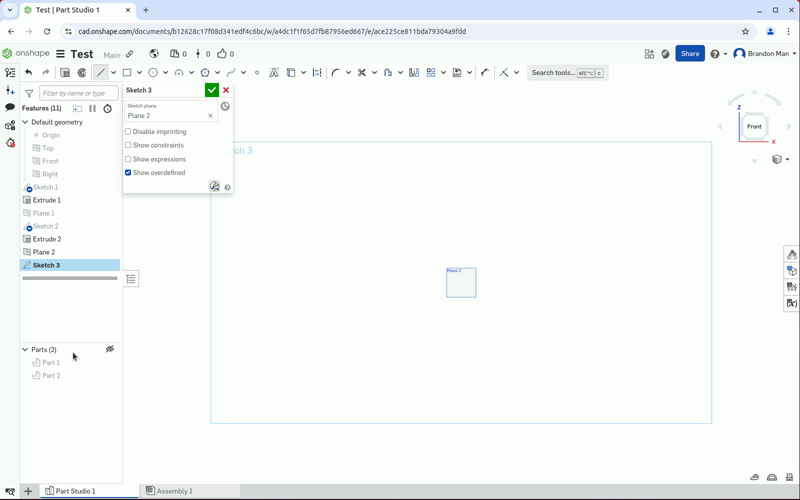
key_down(shift)
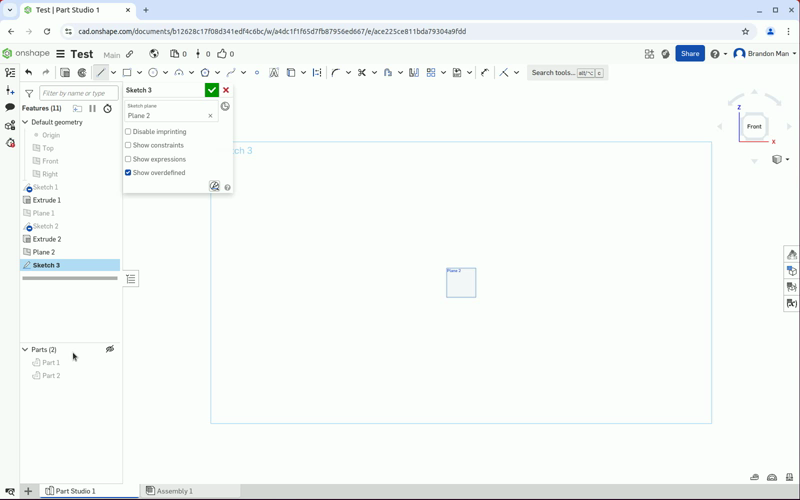
mouse_move(443, 250)
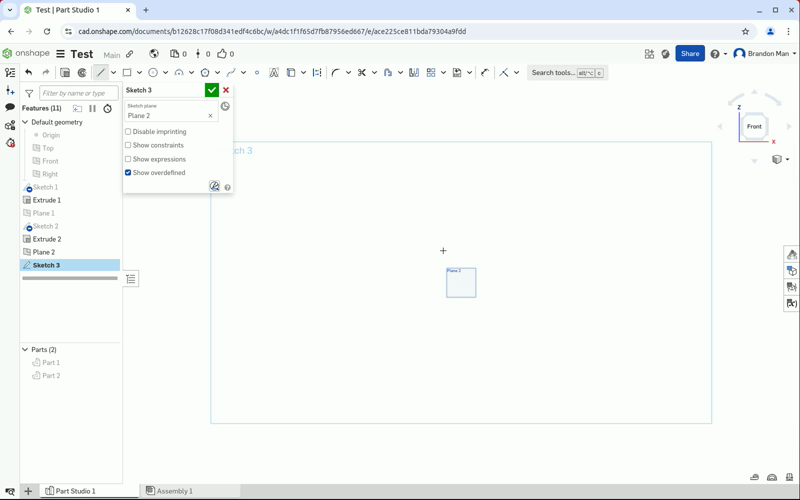
click(443, 250)
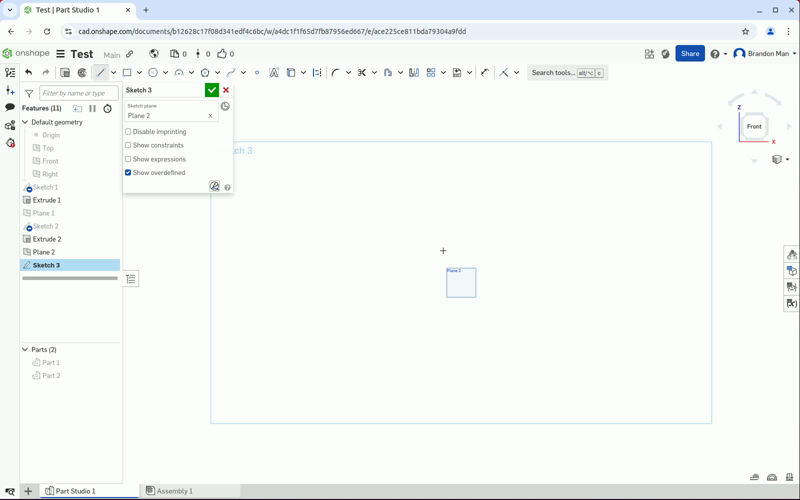
key_up(shift)
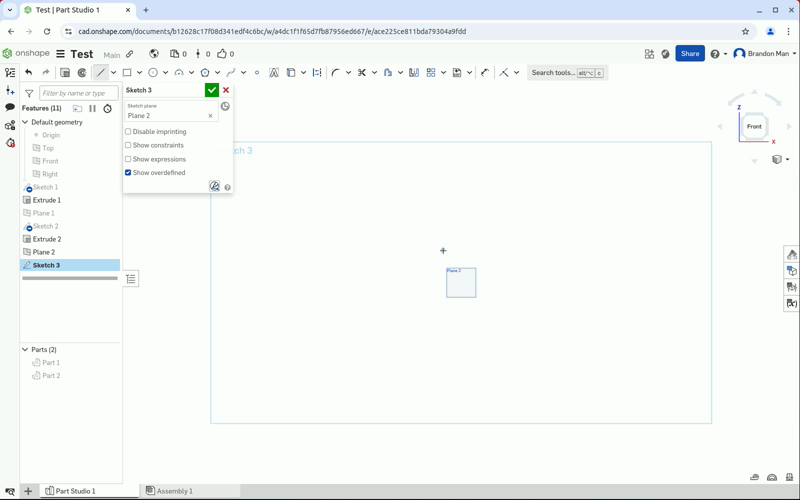
key_down(shift)
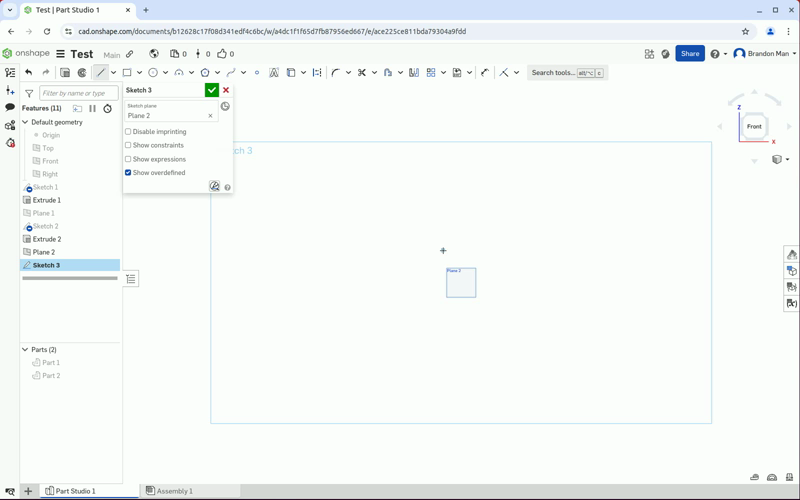
mouse_move(473, 250)
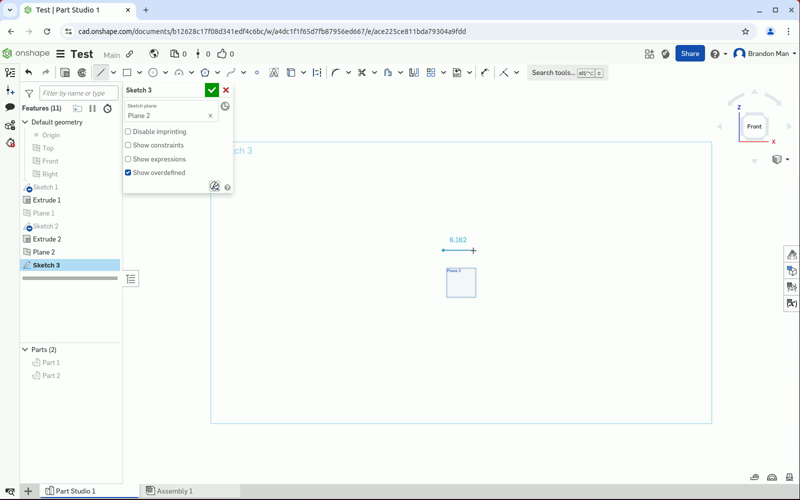
mouse_move(461, 260)
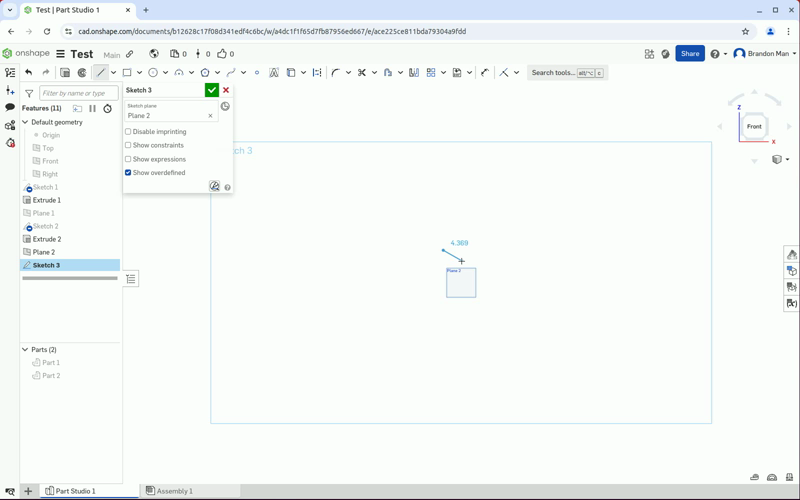
click(461, 260)
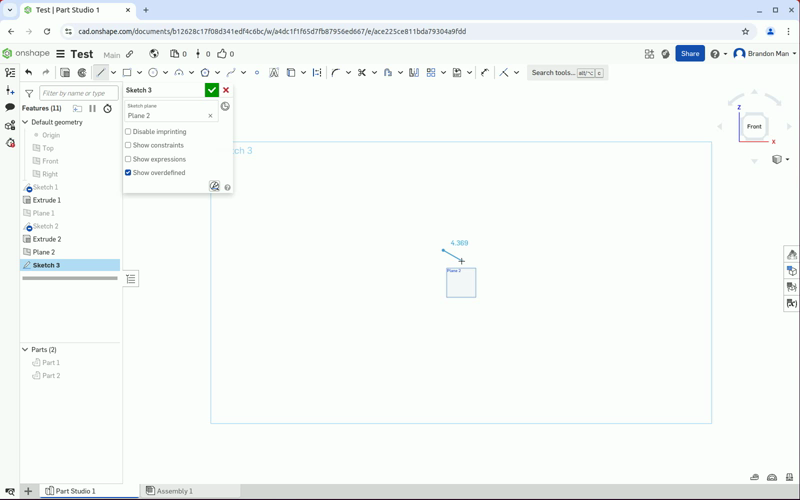
key_up(shift)
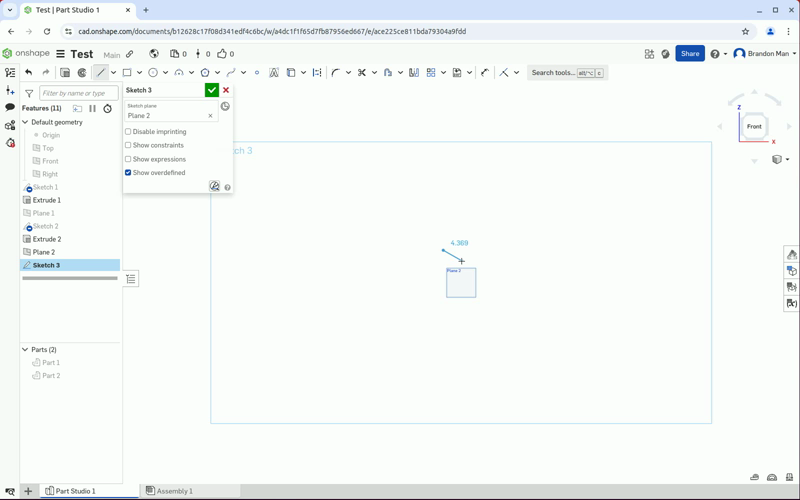
key_down(shift)
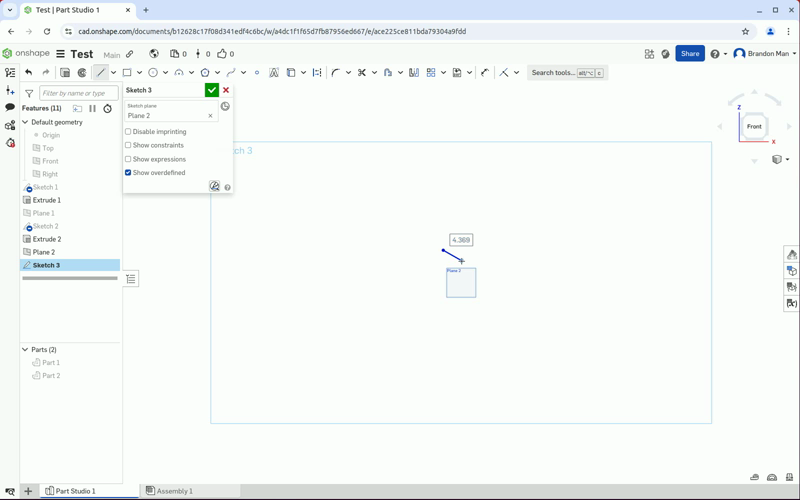
mouse_move(492, 260)
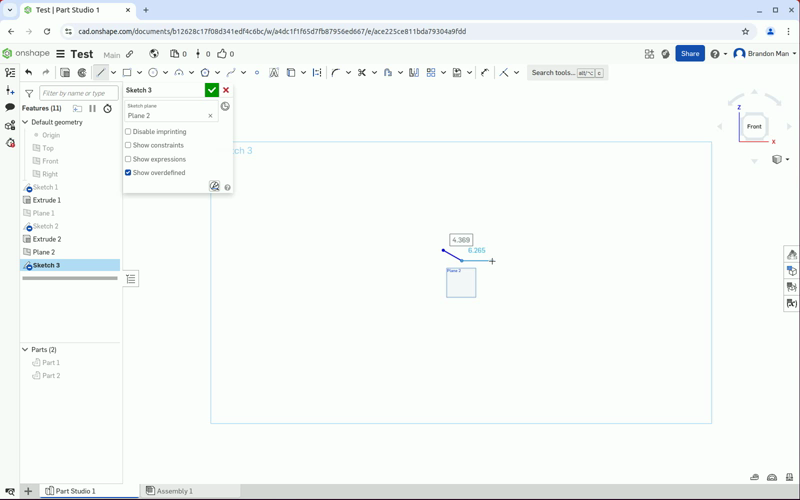
mouse_move(480, 250)
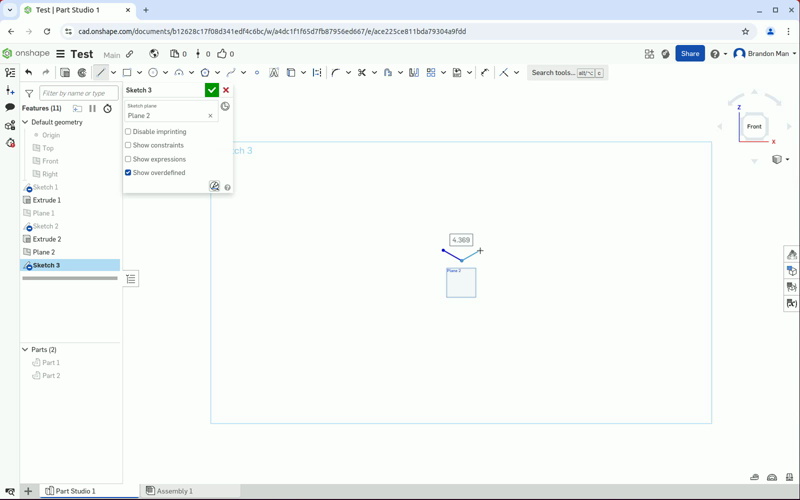
click(480, 250)
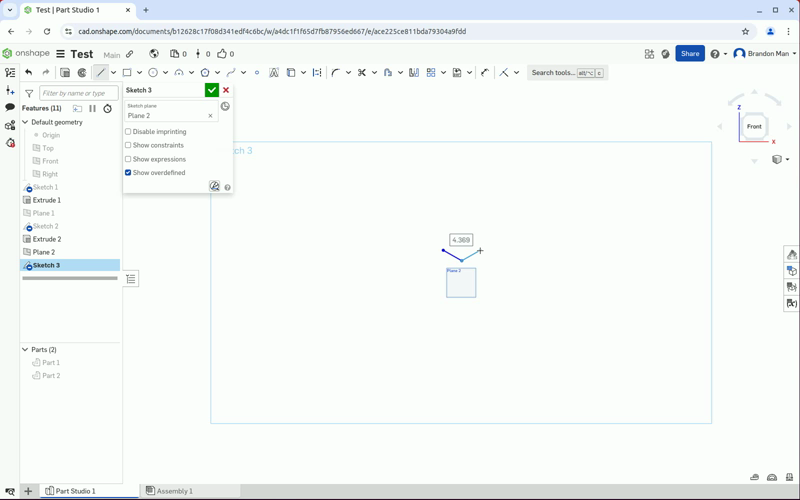
key_up(shift)
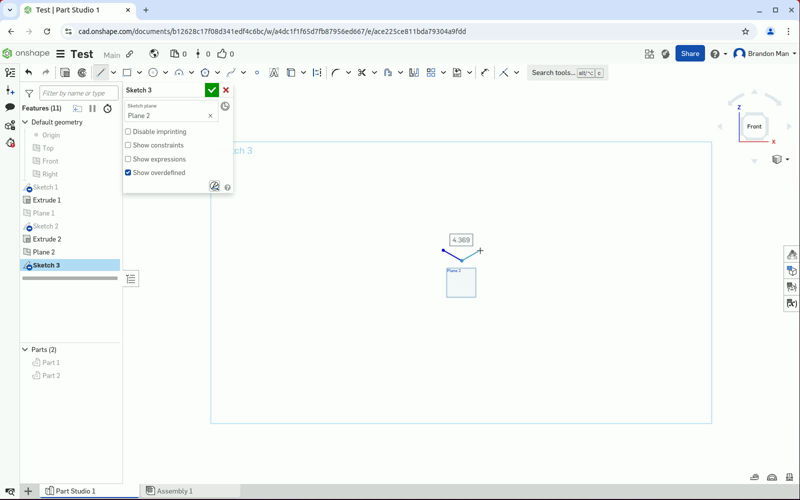
key_down(shift)
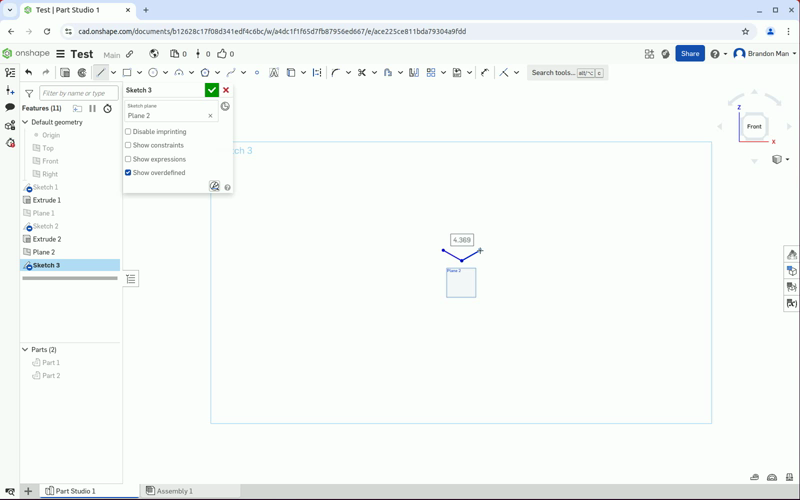
mouse_move(510, 250)
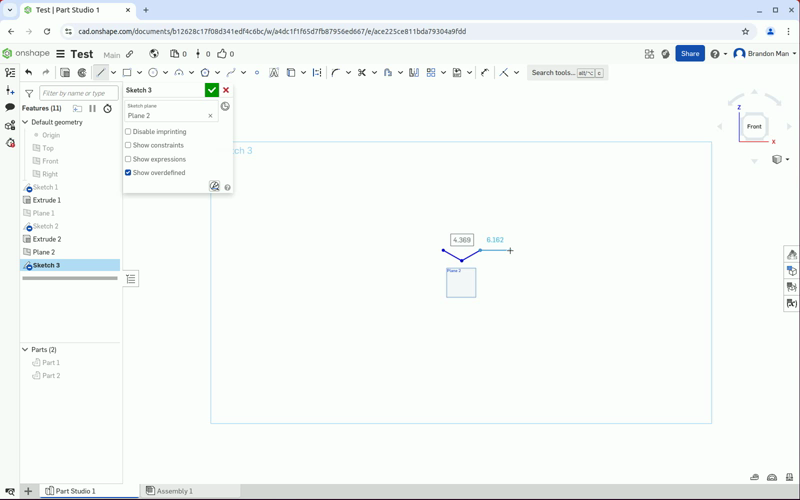
mouse_move(480, 228)
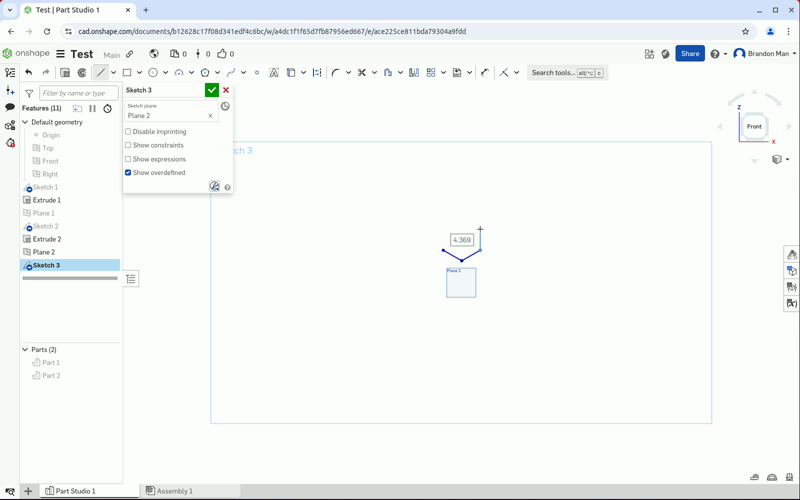
click(480, 228)
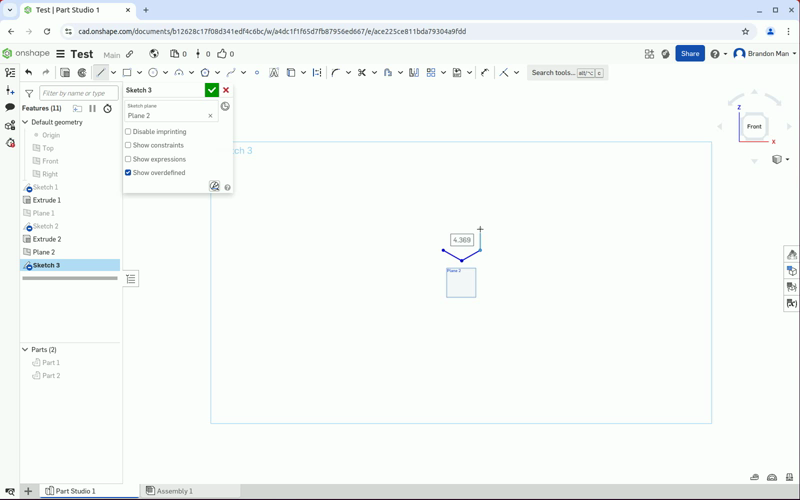
key_up(shift)
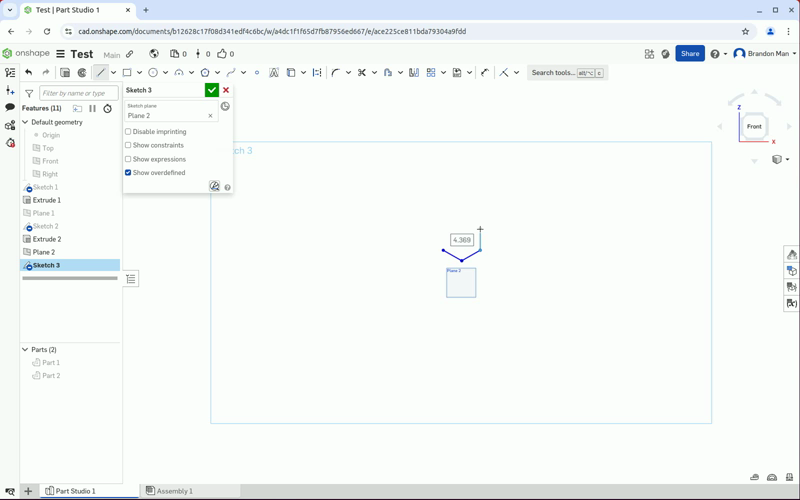
key_down(shift)
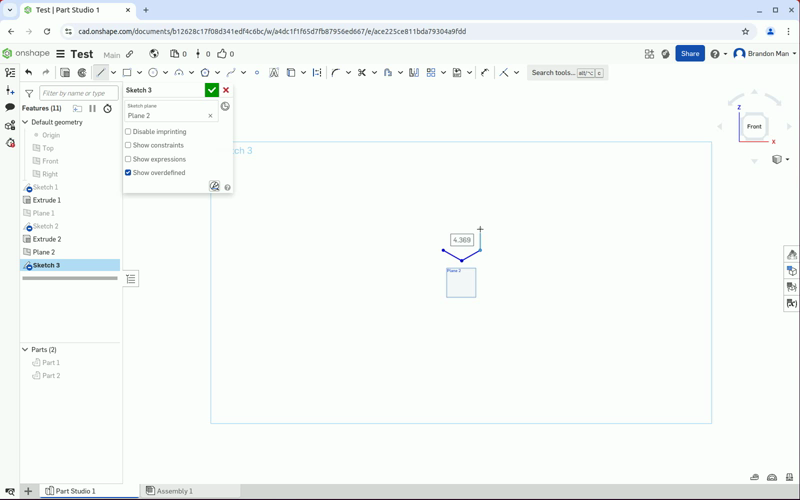
mouse_move(510, 228)
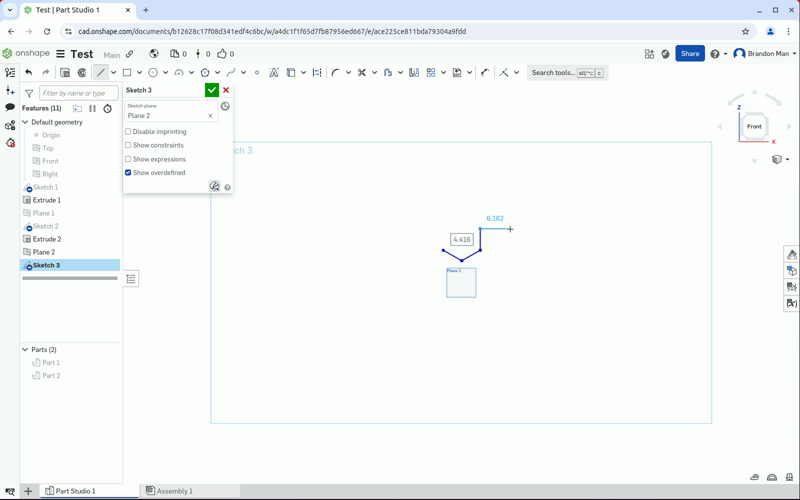
mouse_move(461, 218)
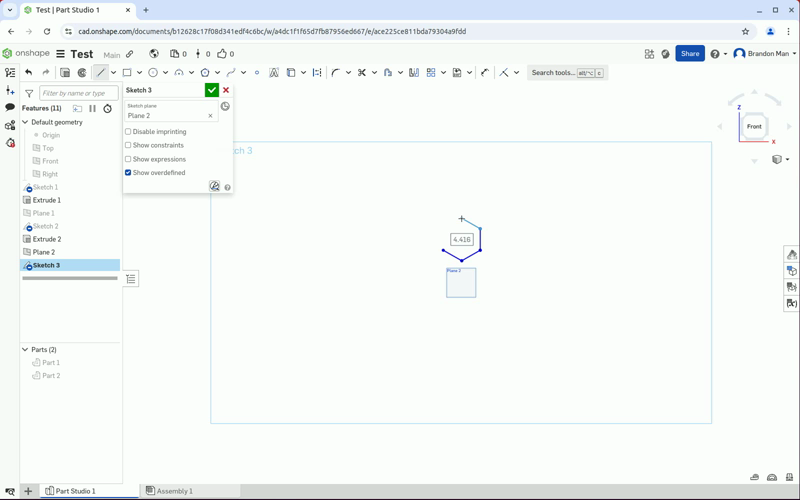
click(461, 218)
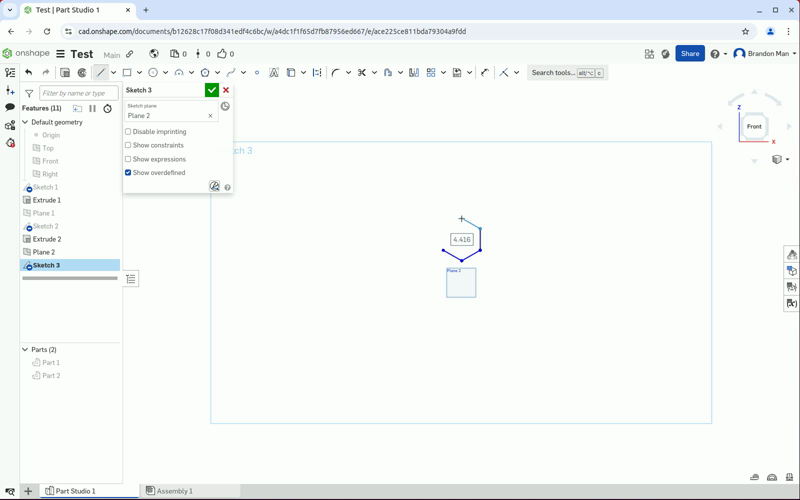
key_up(shift)
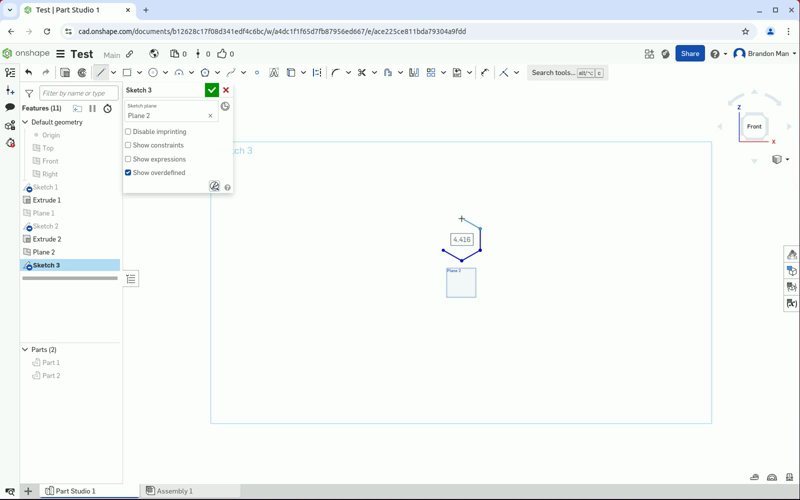
key_down(shift)
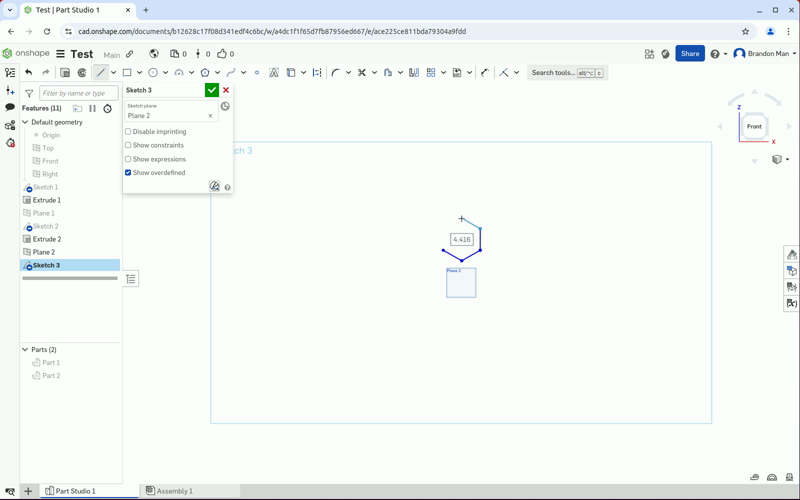
mouse_move(492, 218)
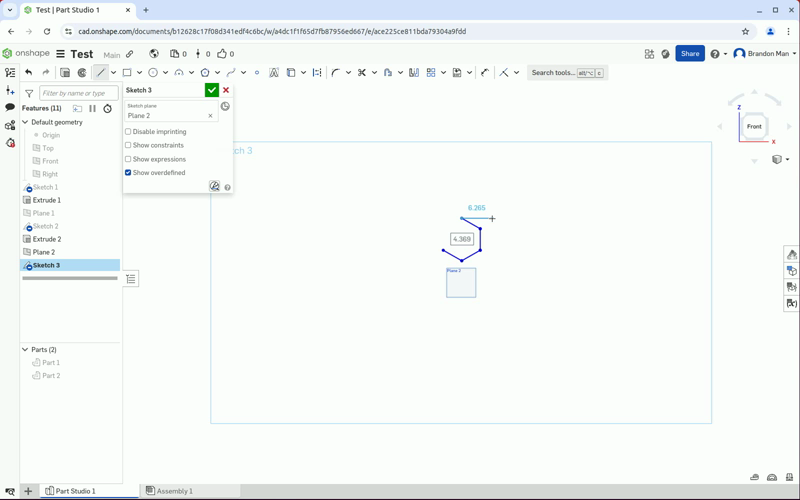
mouse_move(443, 228)
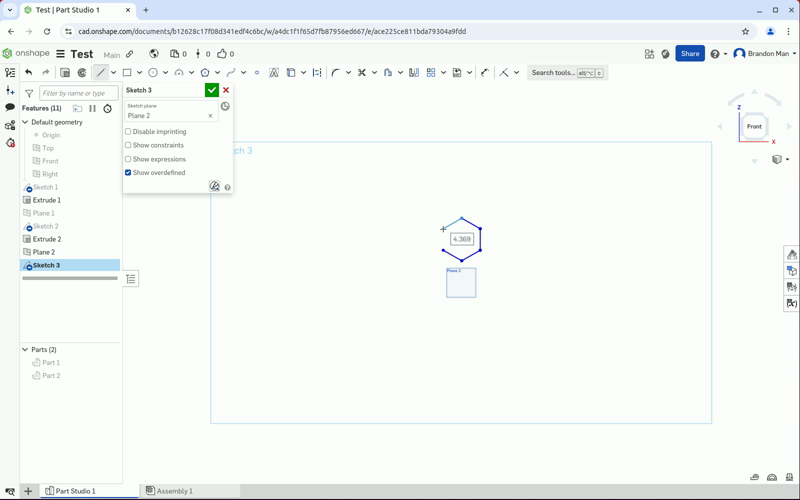
click(443, 228)
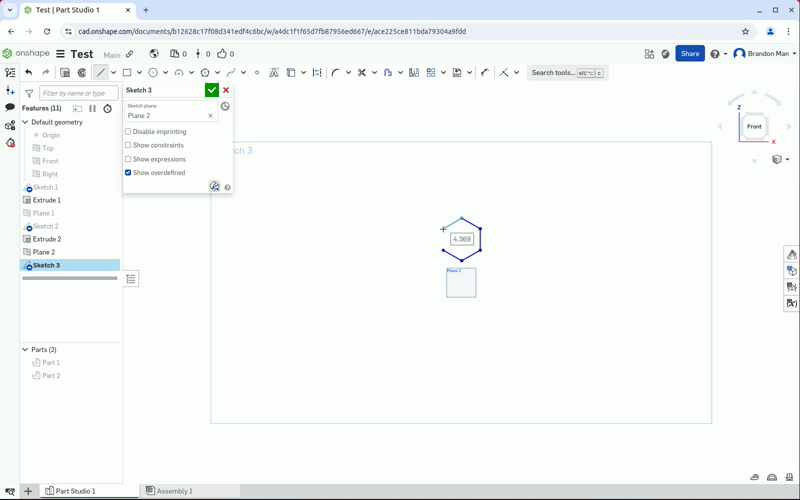
key_up(shift)
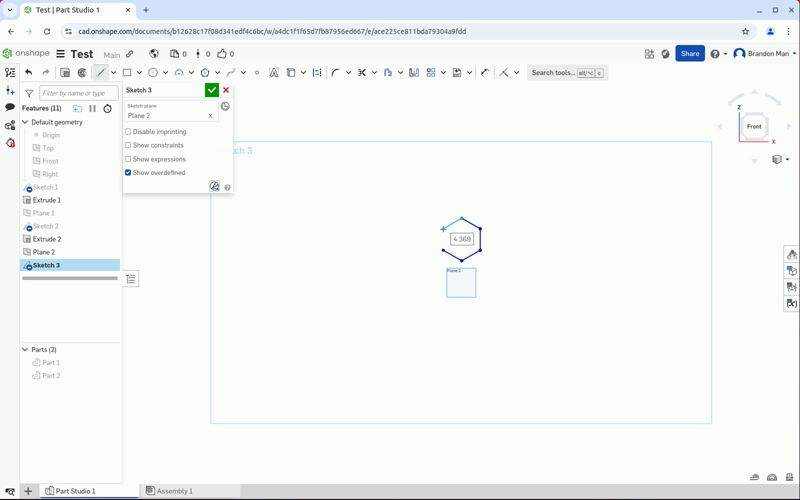
mouse_move(473, 228)
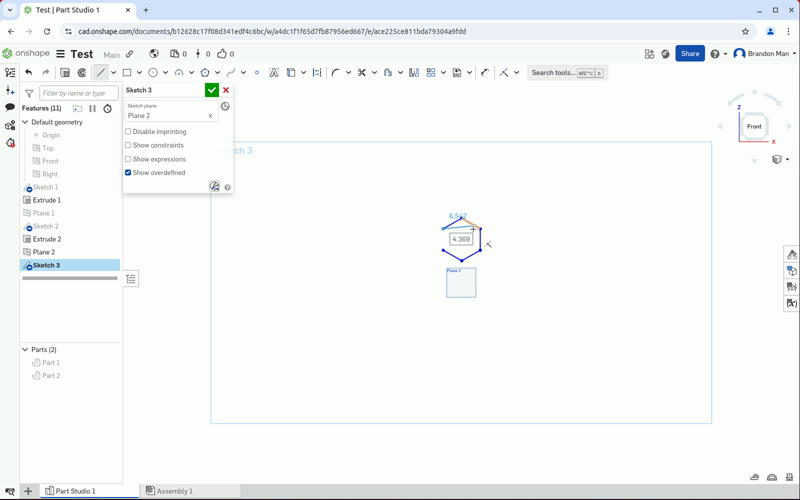
key_down(shift)
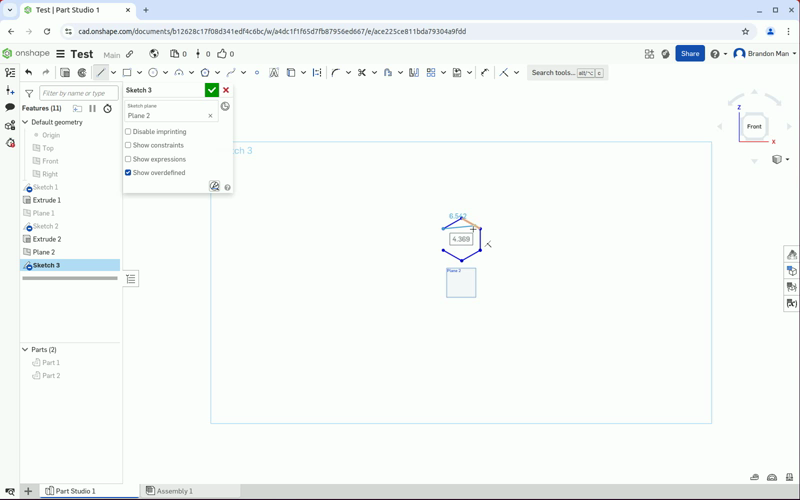
mouse_move(443, 250)
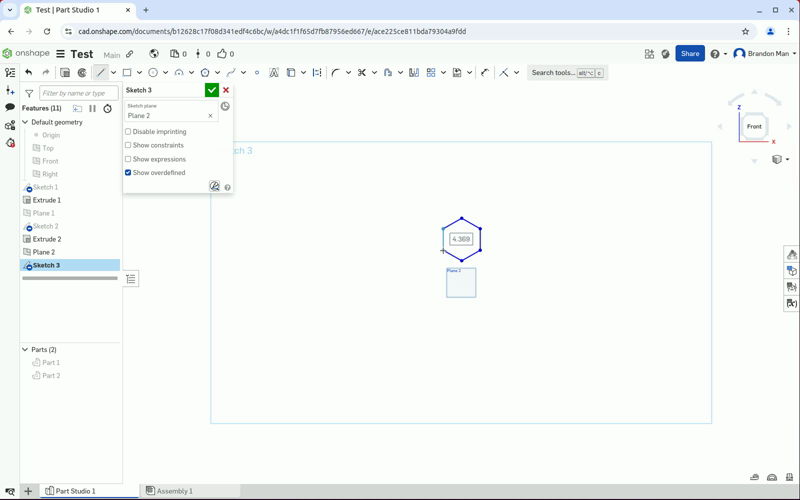
key_up(shift)
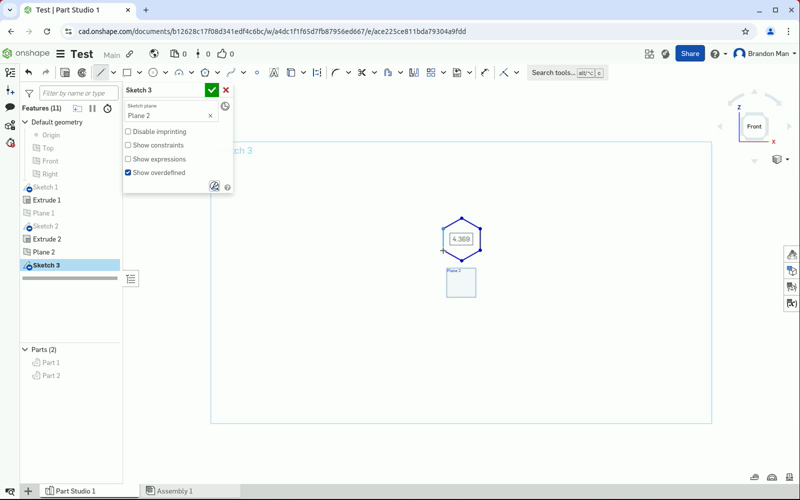
click(443, 250)
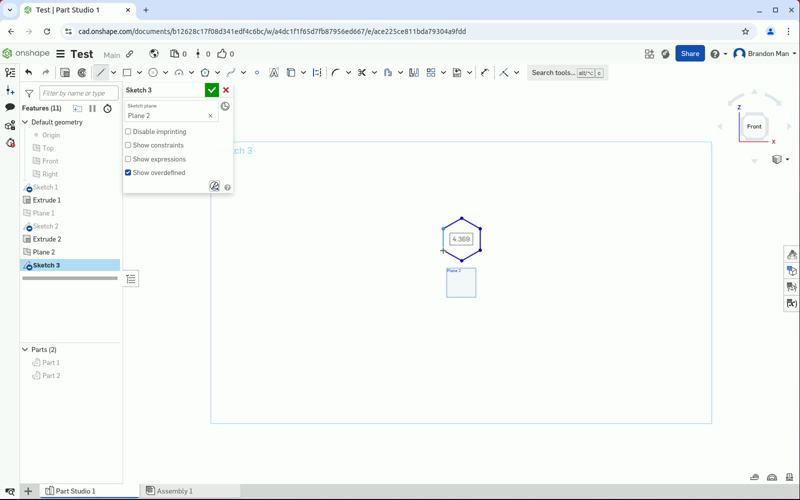
key(esc)
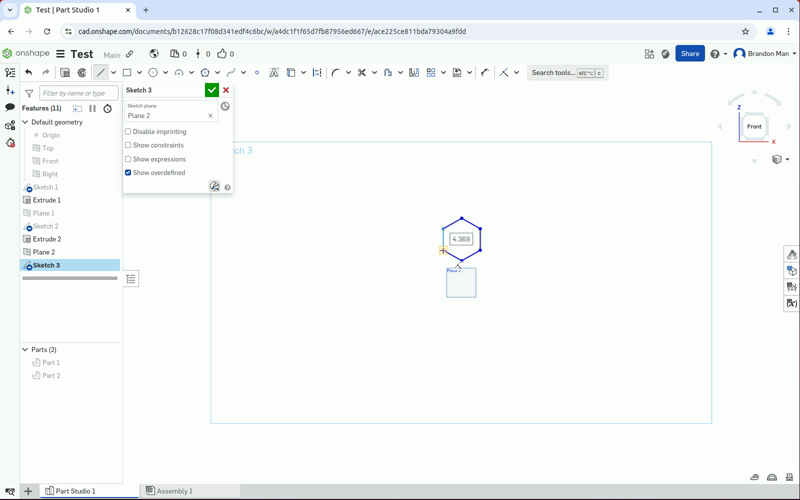
mouse_move(464, 244)
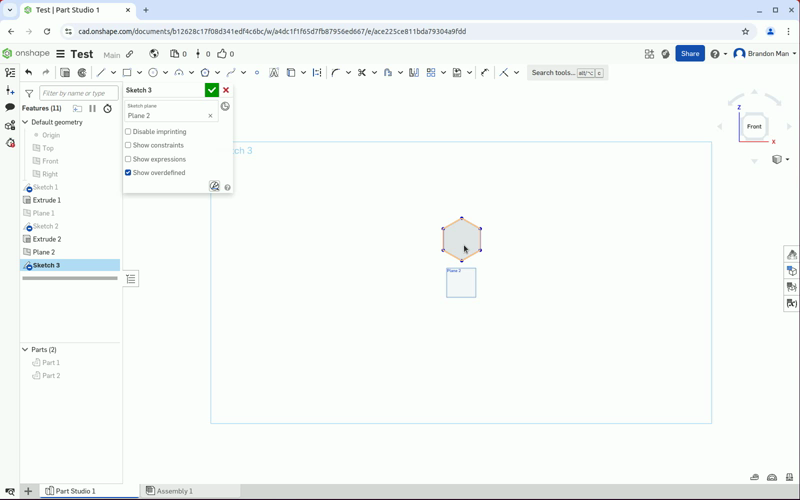
scroll(6)
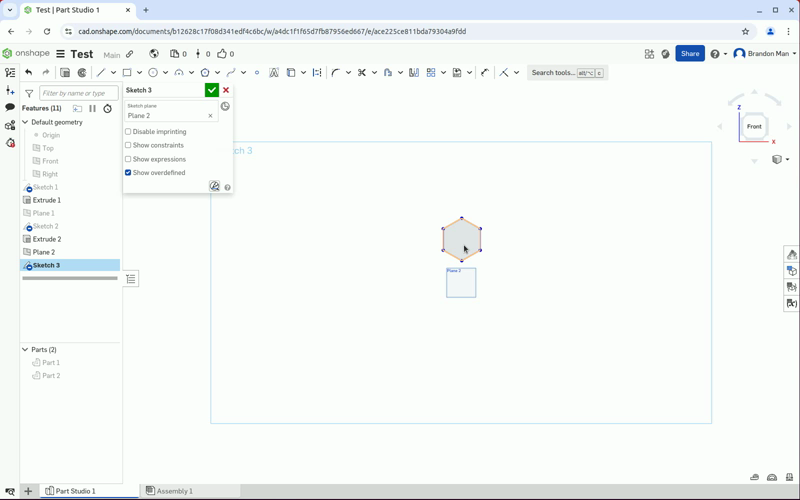
scroll(6)
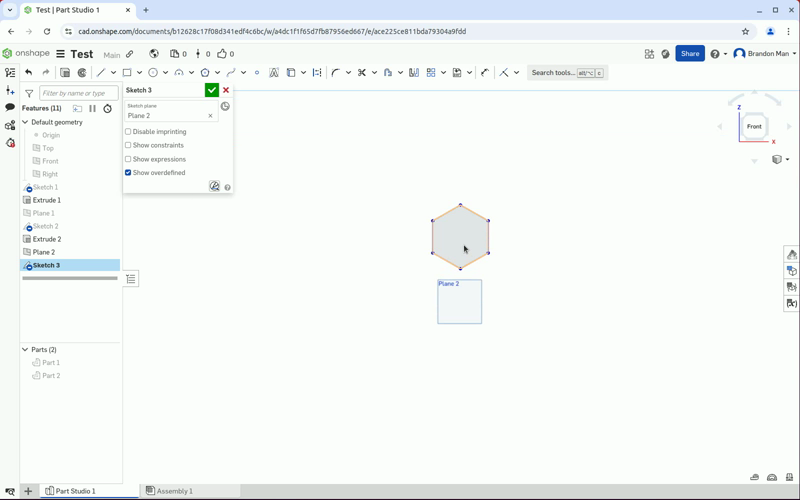
scroll(6)
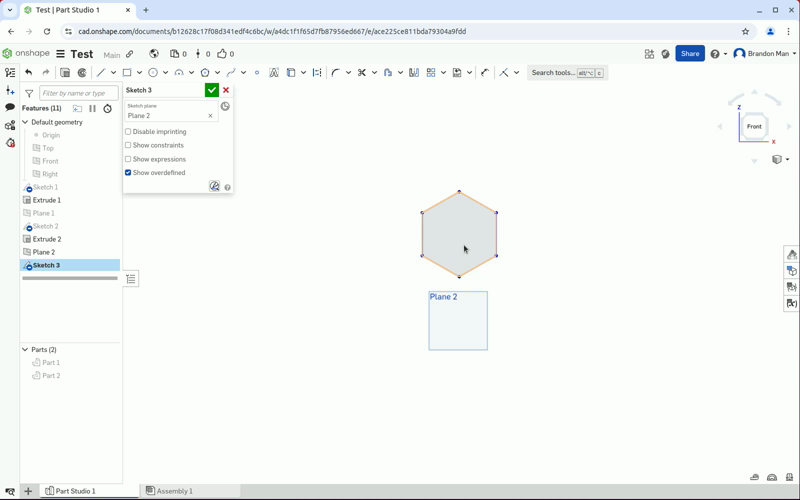
scroll(6)
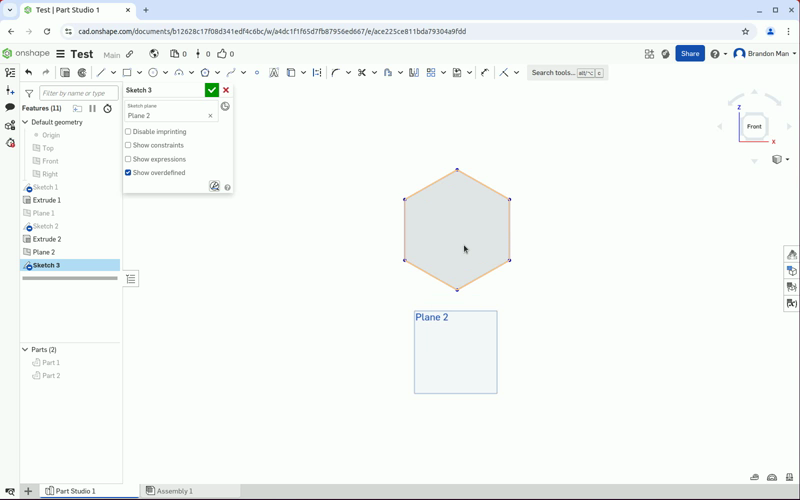
scroll(6)
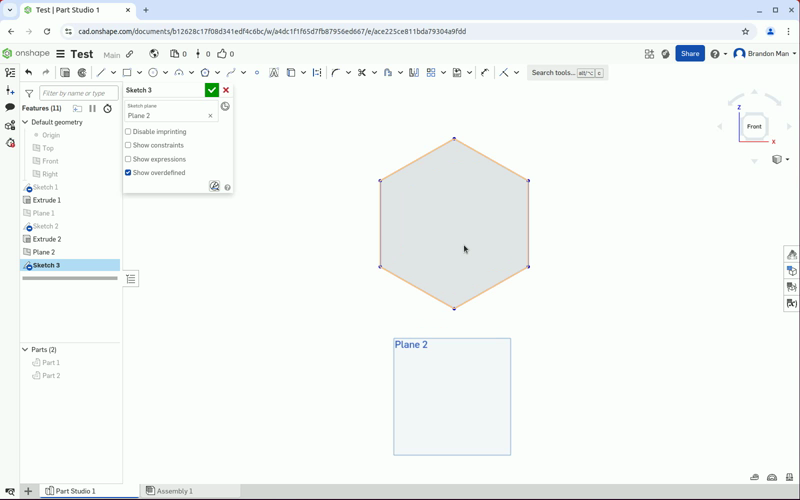
scroll(6)
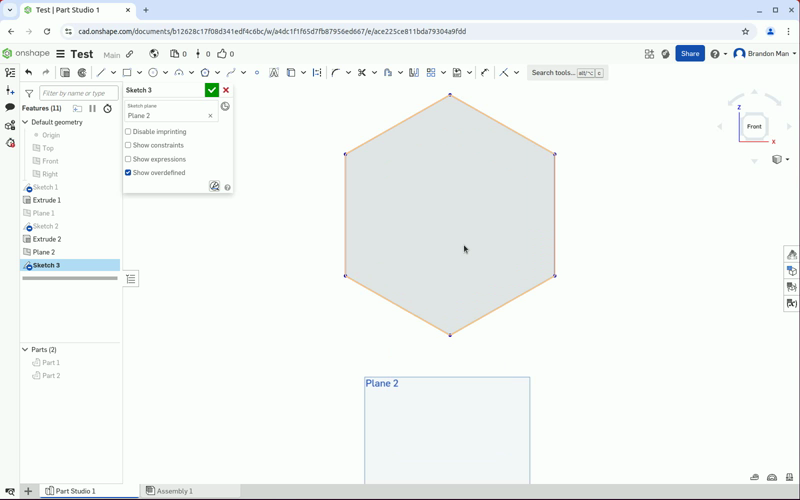
scroll(6)
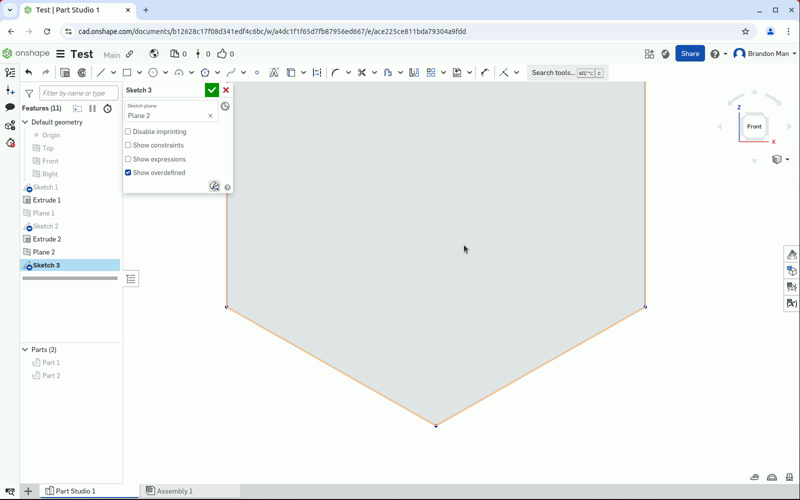
click(464, 244)
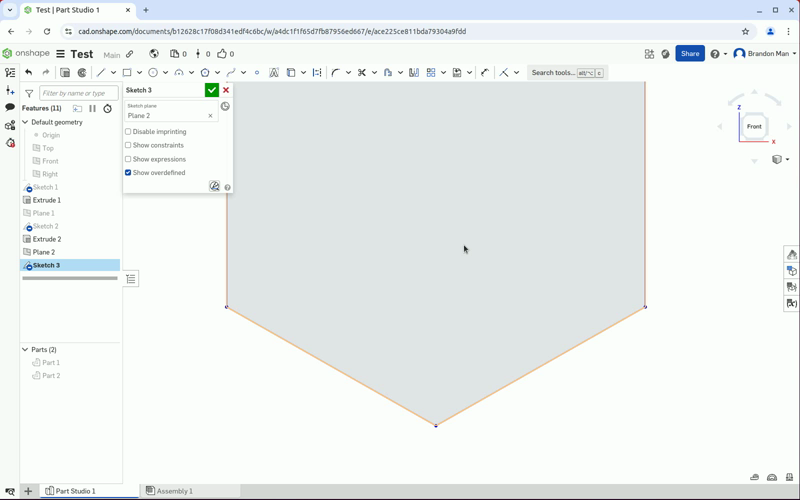
scroll(-6)
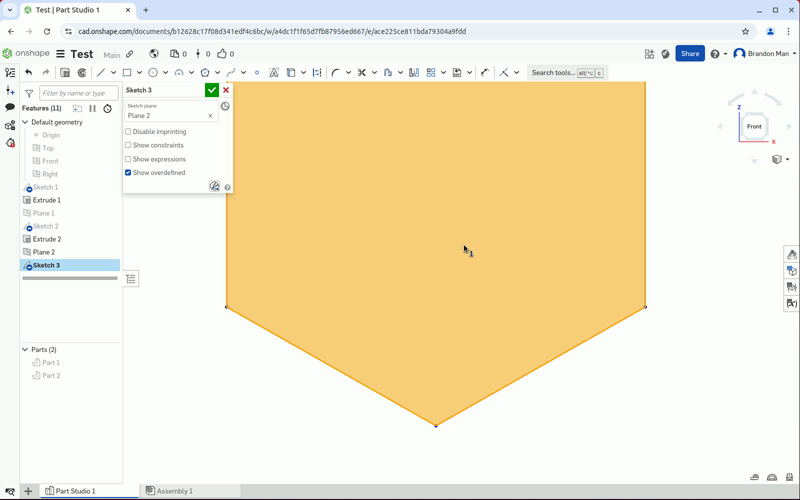
scroll(-6)
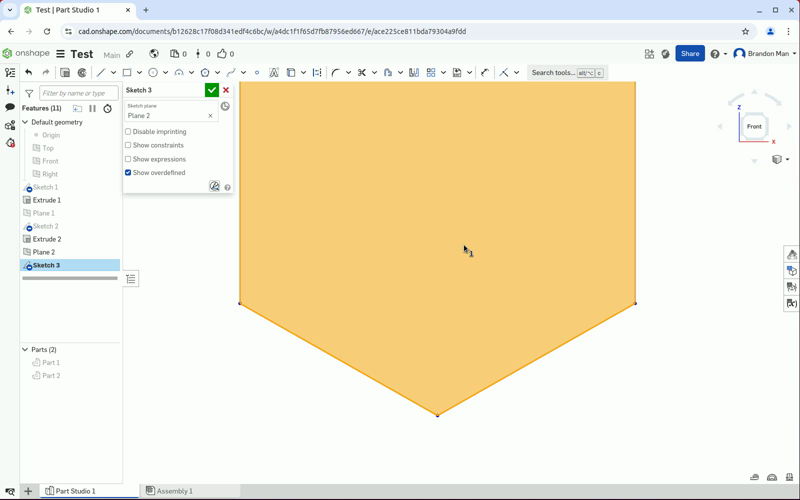
scroll(-6)
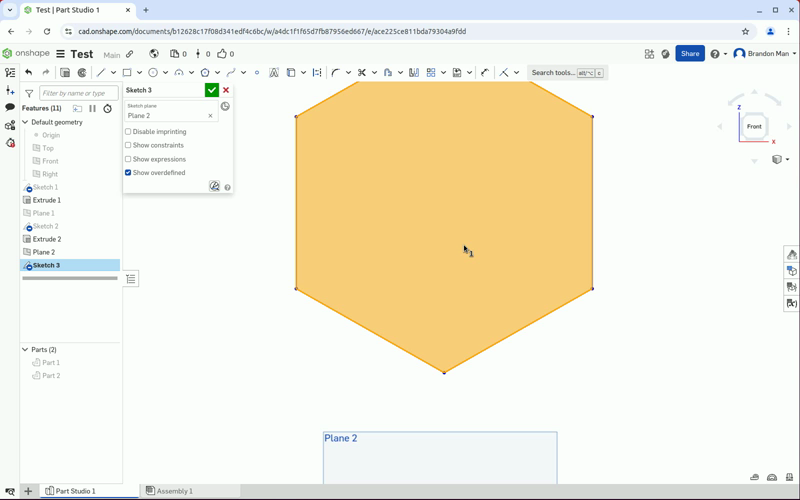
scroll(-6)
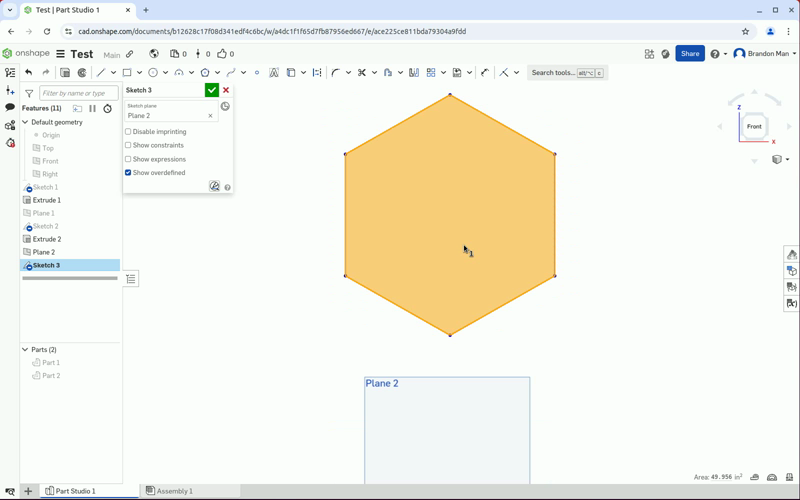
scroll(-6)
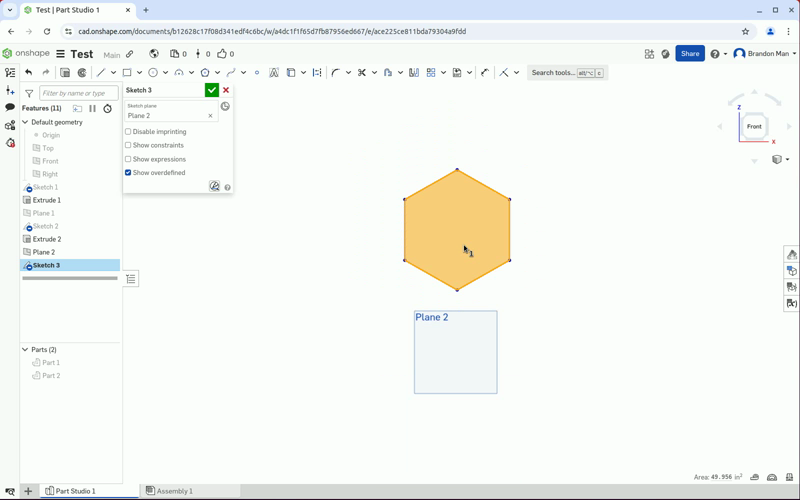
scroll(-6)
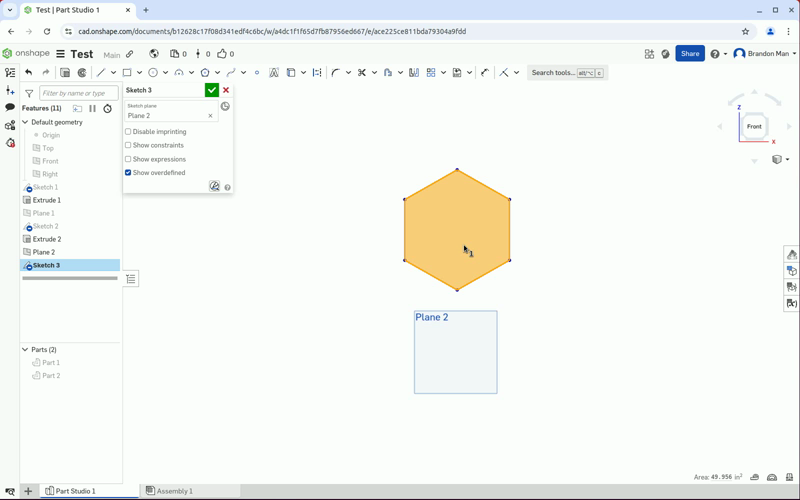
scroll(-6)
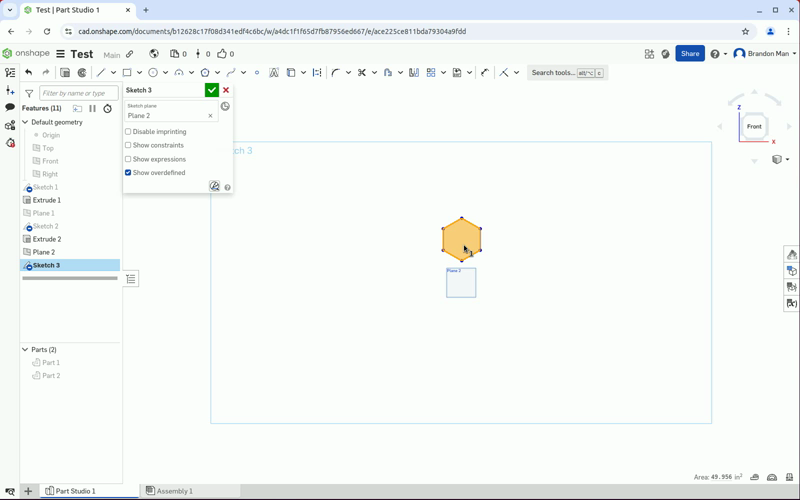
mouse_move(73, 352)
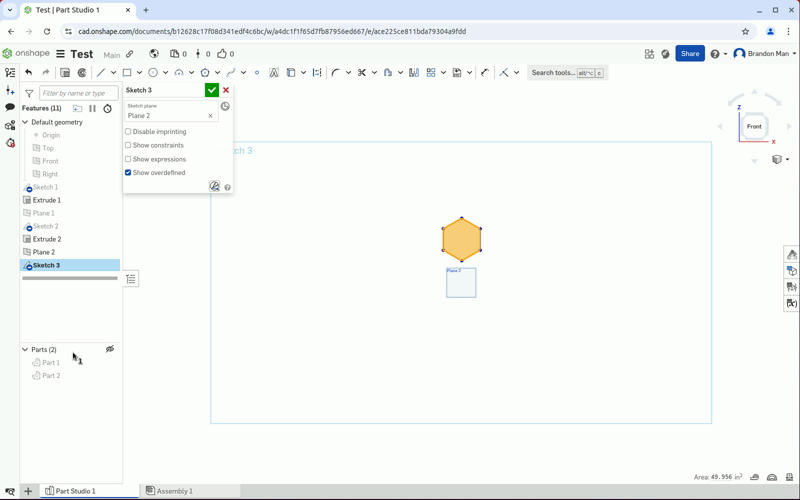
key(shift+y)
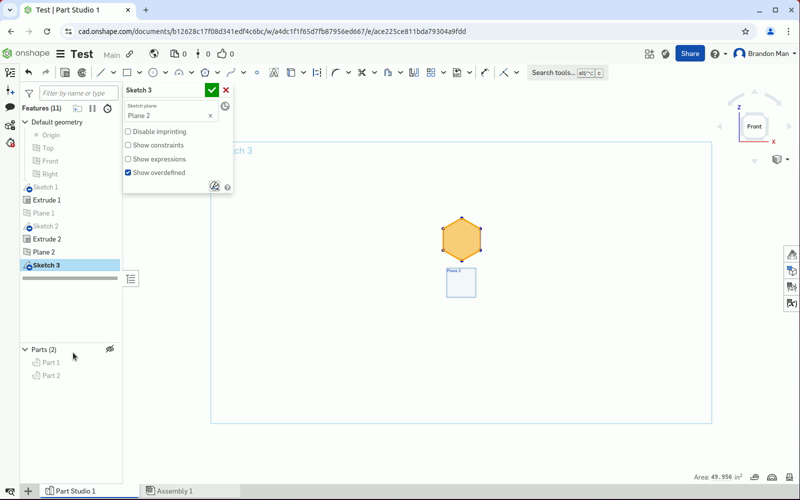
key(shift+e)
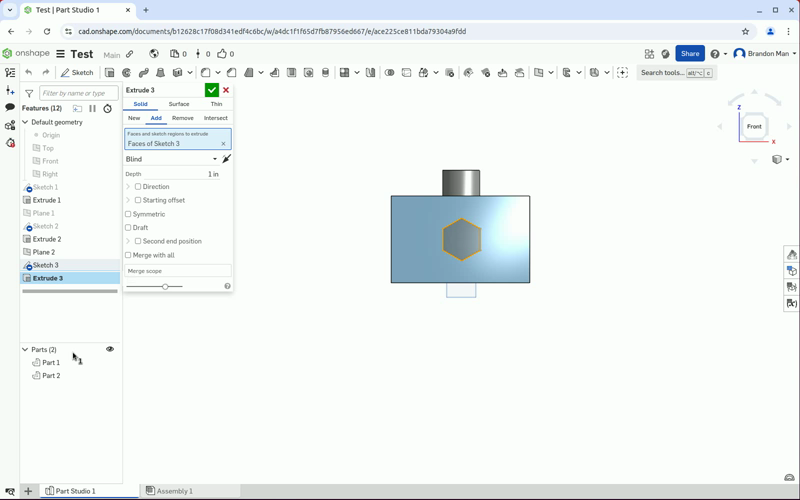
mouse_move(143, 106)
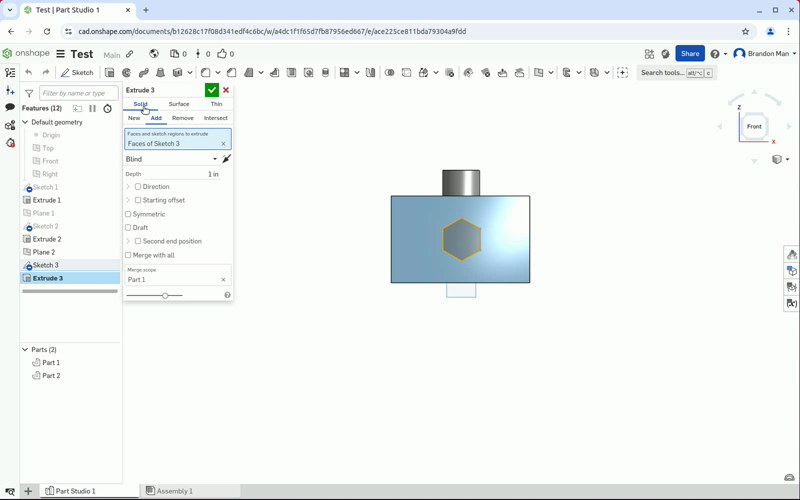
click(143, 106)
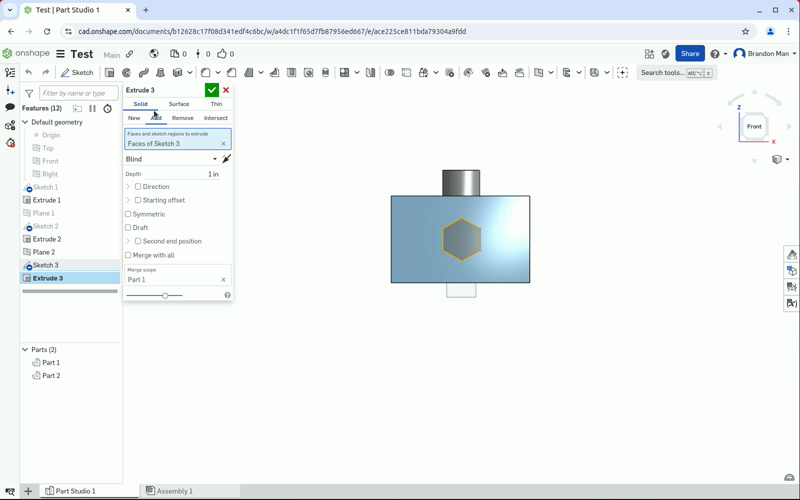
mouse_move(186, 120)
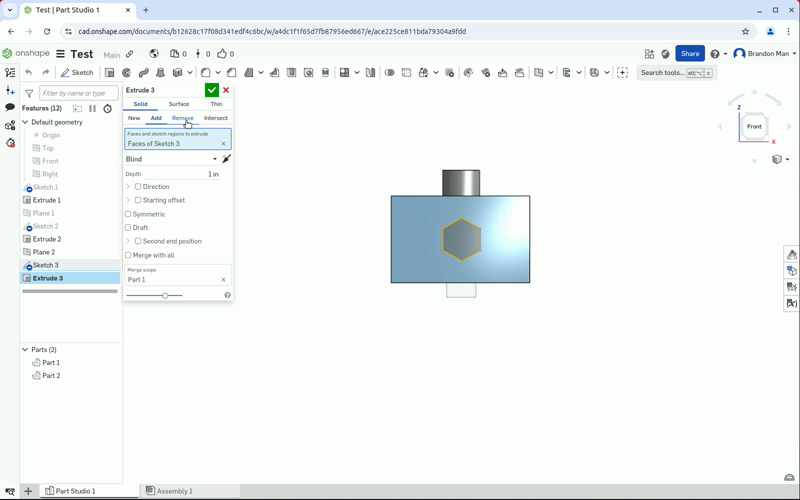
click(186, 120)
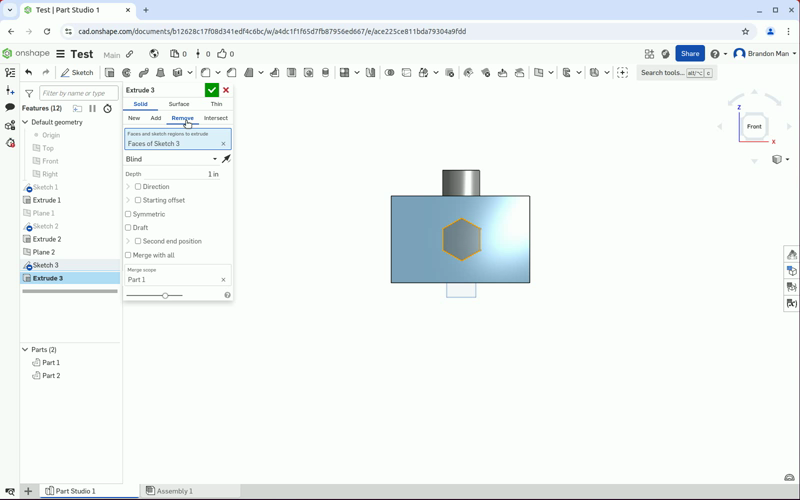
key(tab, 4)
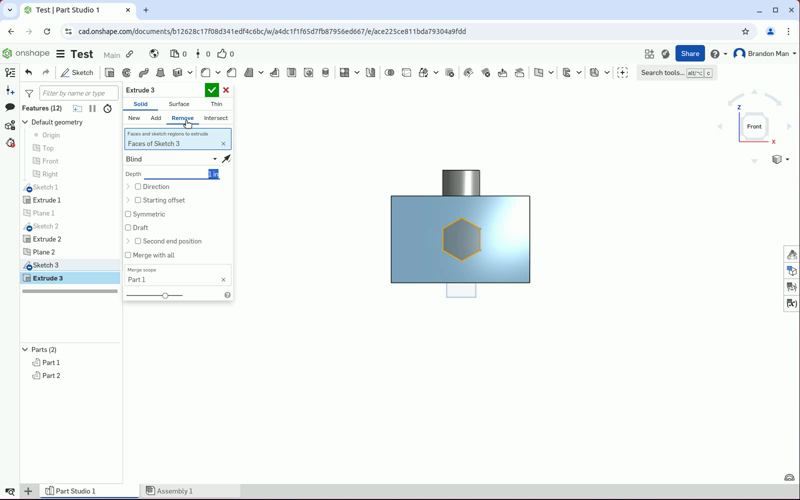
text(1.685)
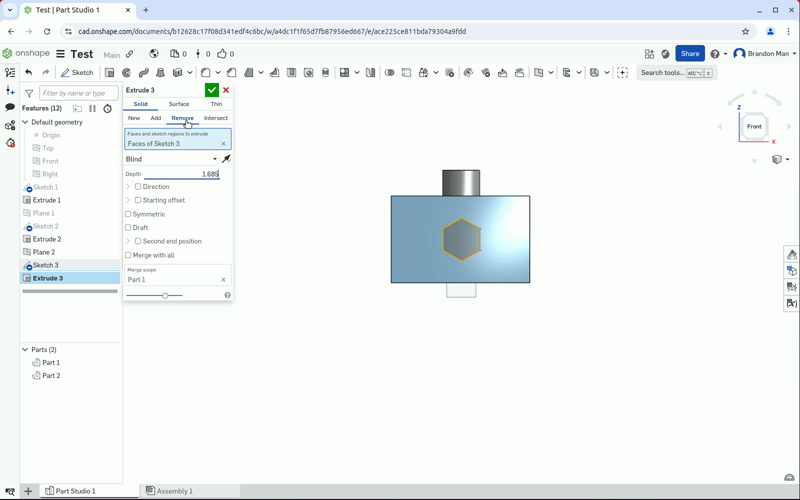
key(tab, 6)
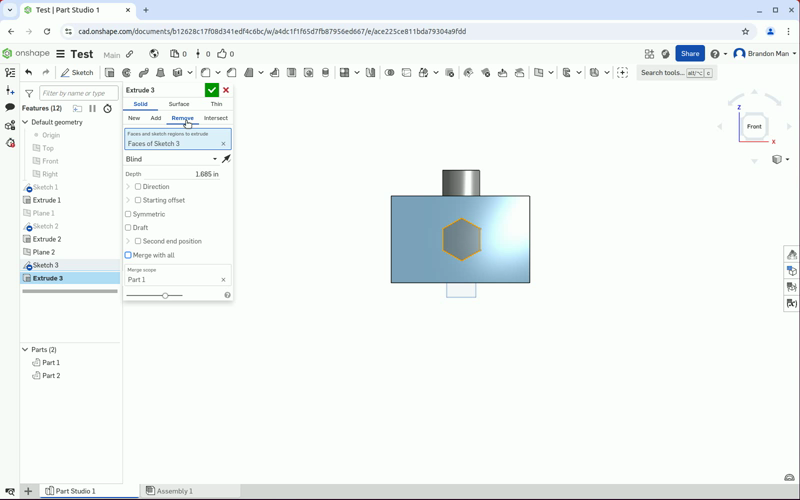
key(space)
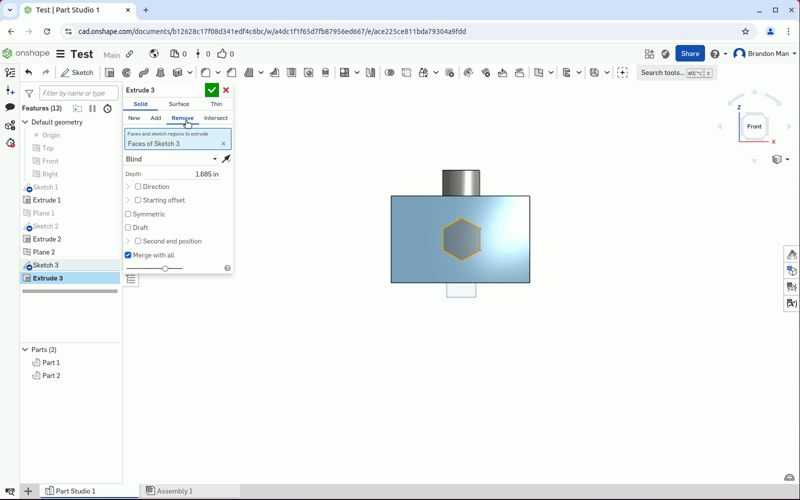
key(enter)
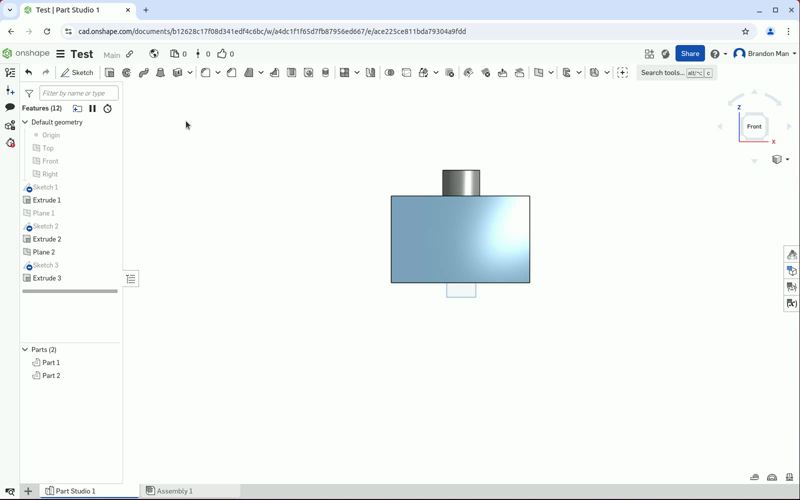
key(shift+h)
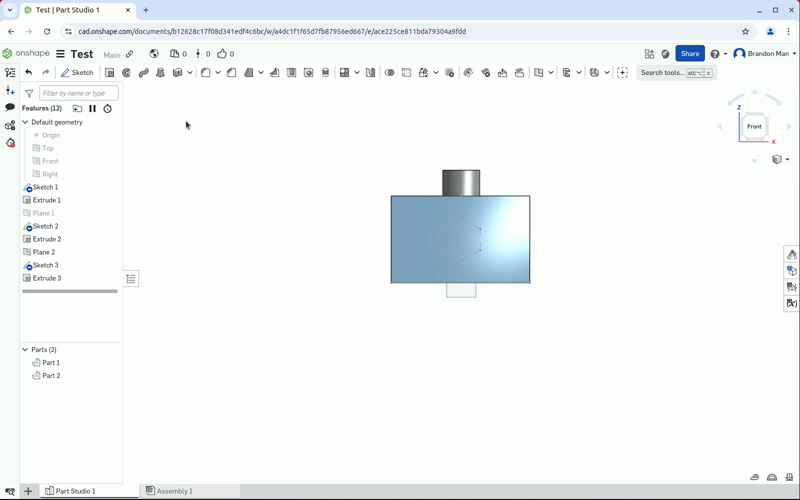
key(shift+h)
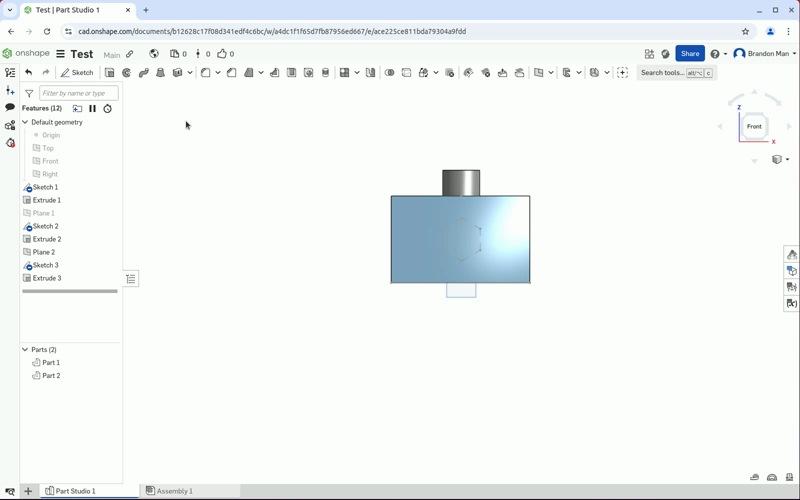
key(shift+7)
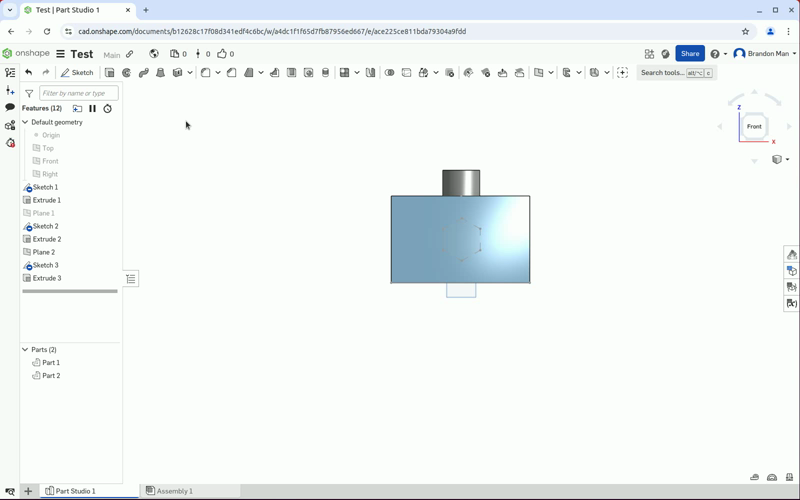
key(left, 2)
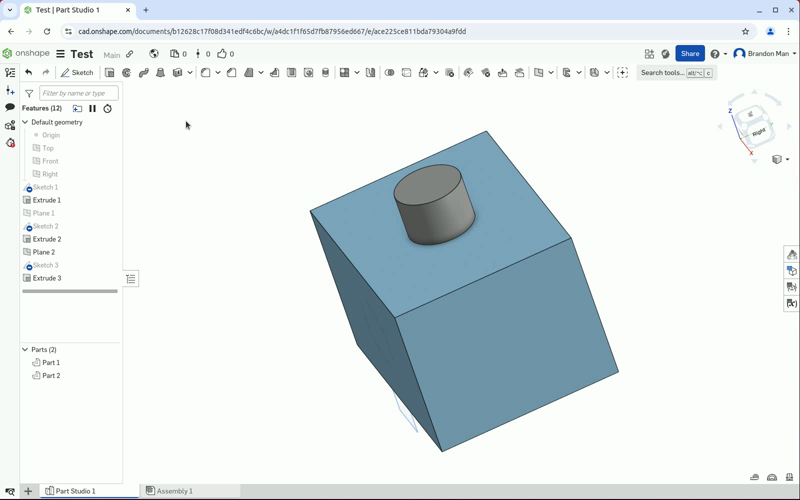
key(down, 2)
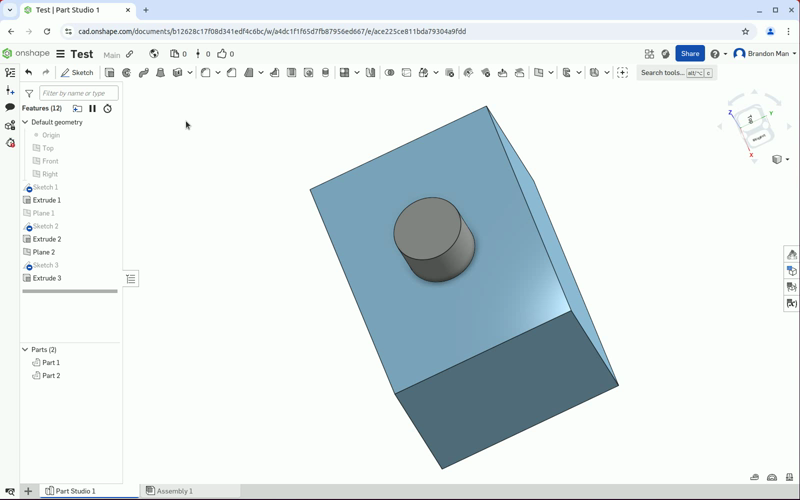
key(up, 2)
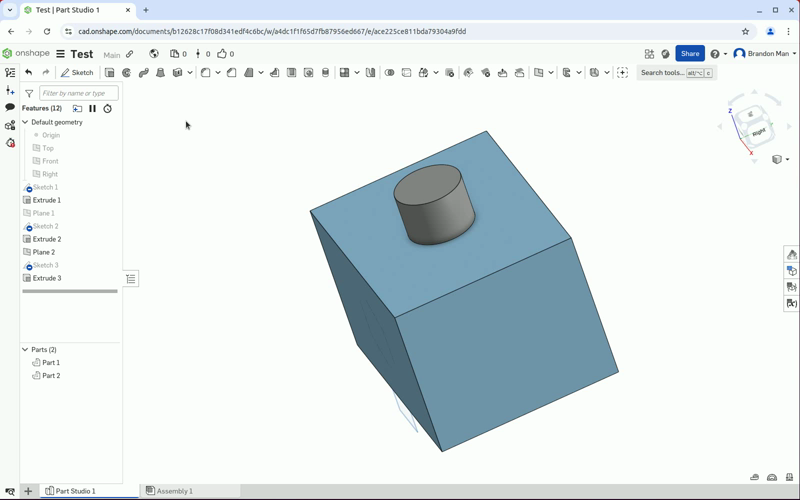
key(right, 2)
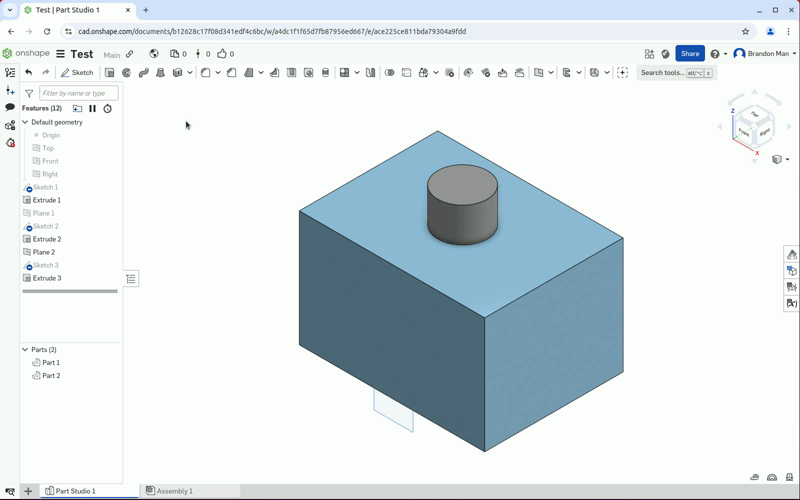
mouse_move(73, 189)
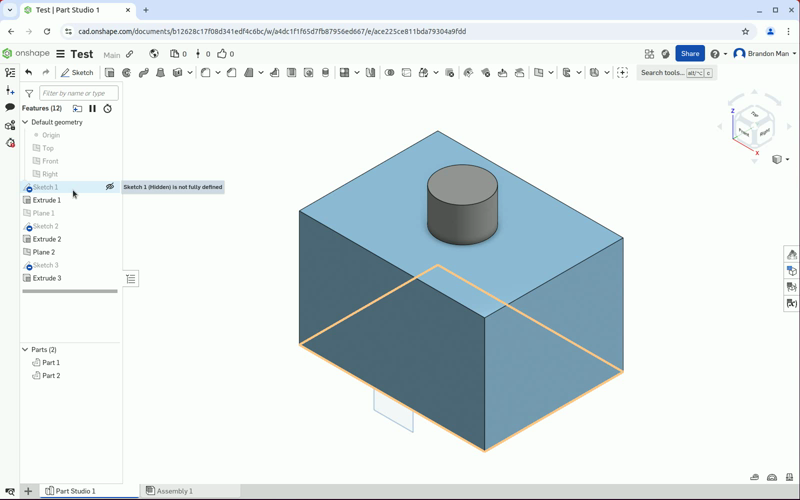
click(73, 189)